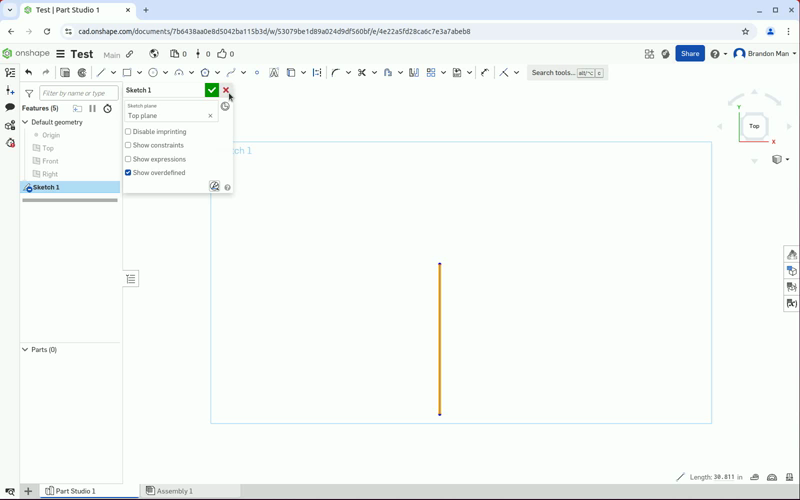
key(shift+h)
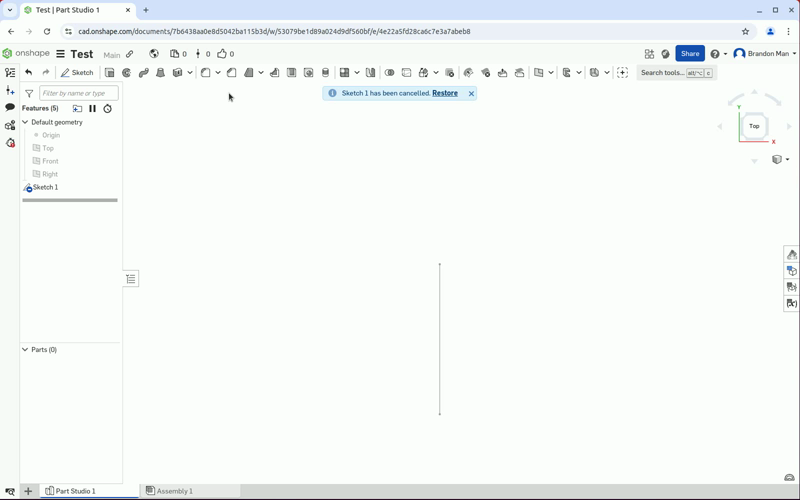
mouse_move(73, 352)
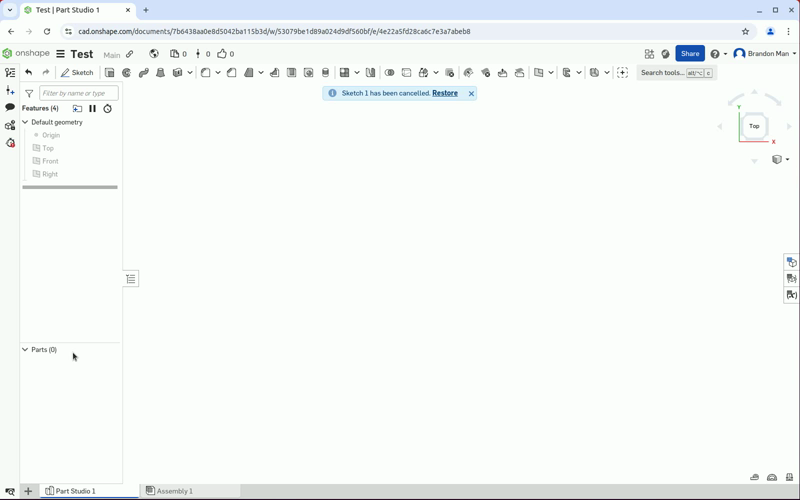
key(y)
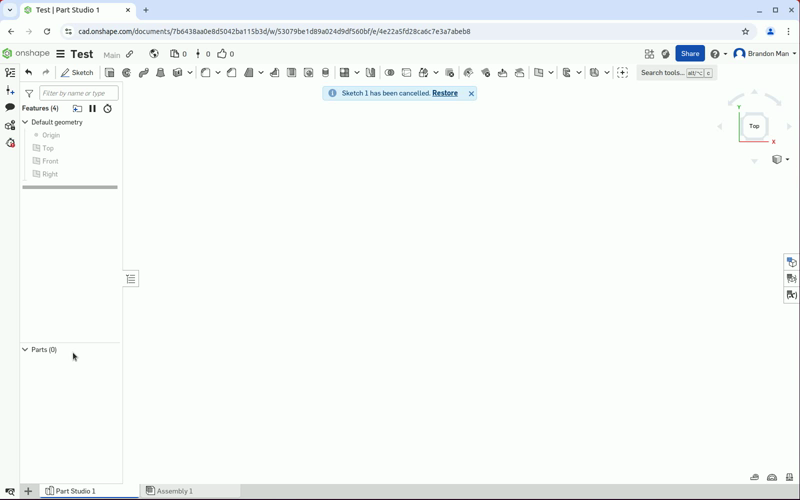
key(shift+p)
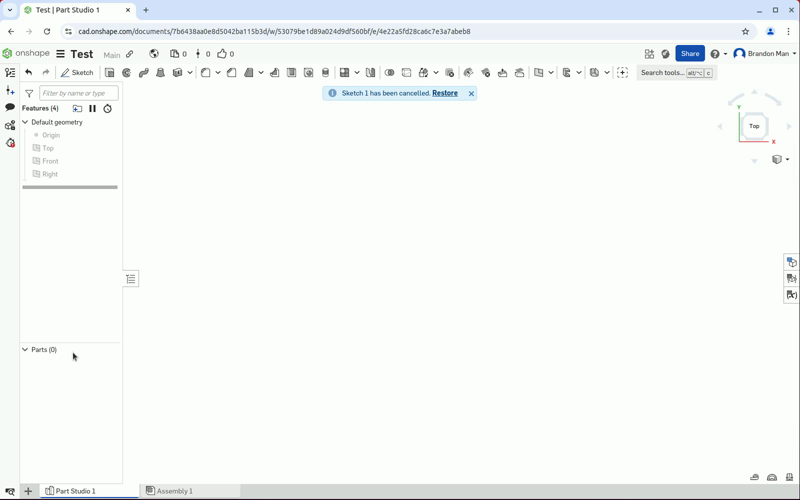
key(space)
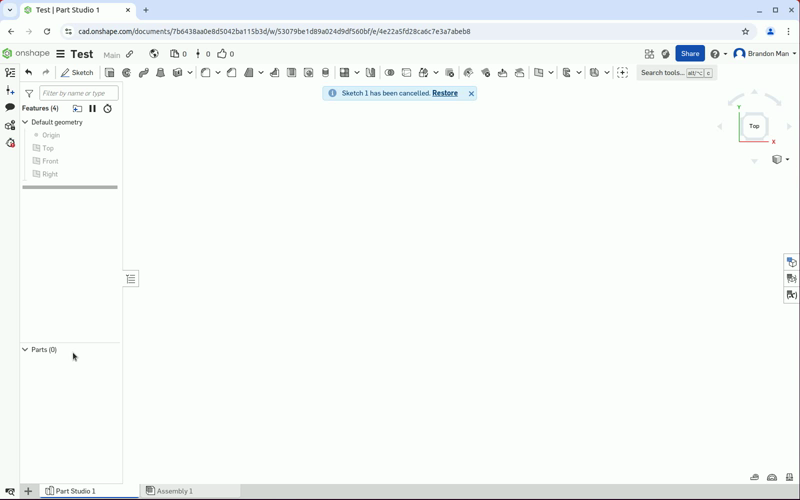
key_down(shift)
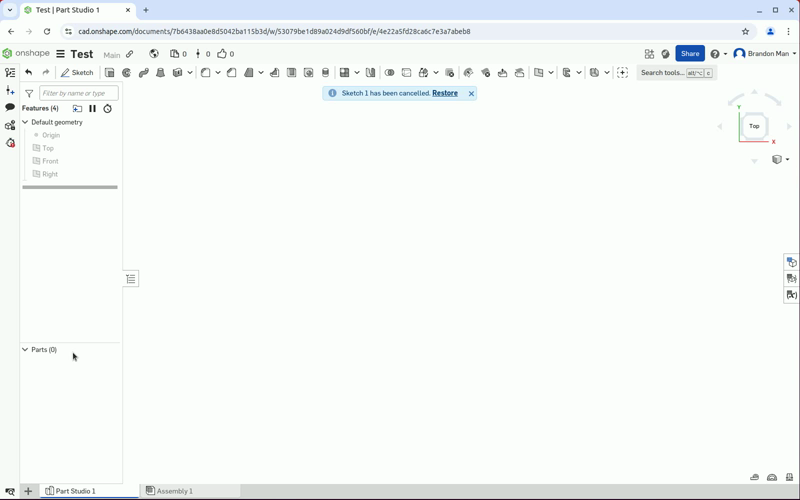
key(up)
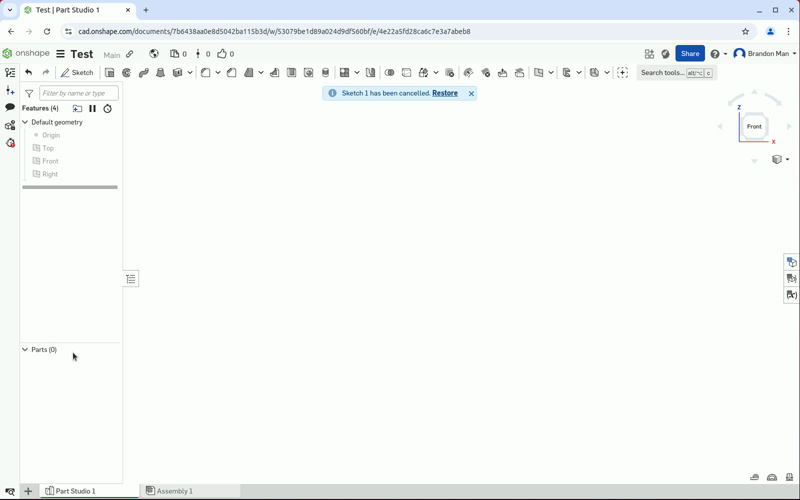
key_up(shift)
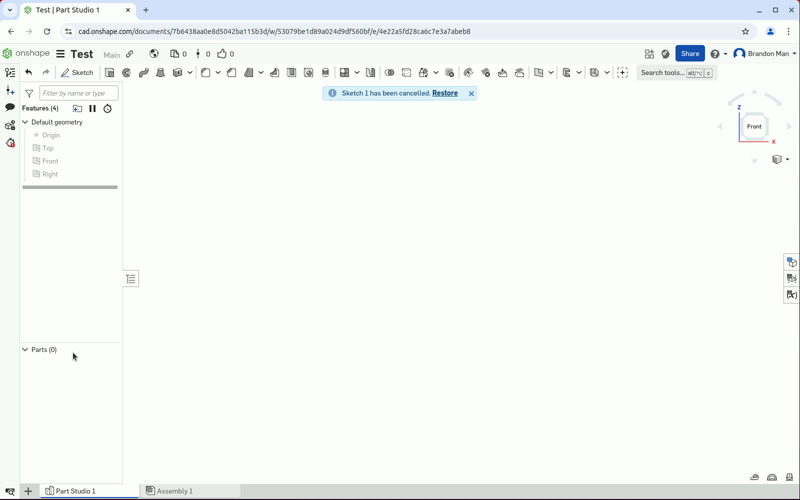
mouse_move(73, 352)
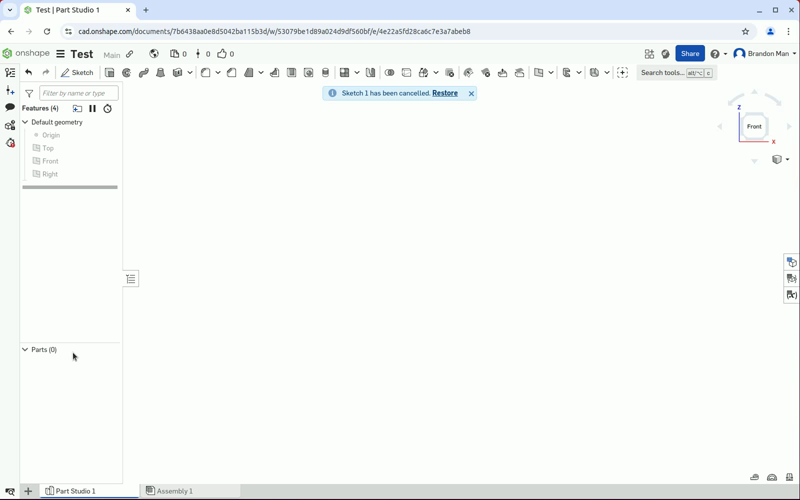
key(shift+y)
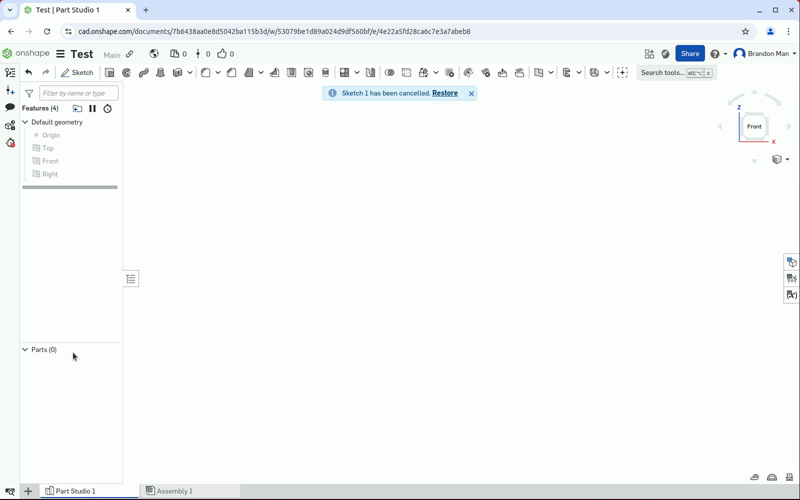
key(shift+s)
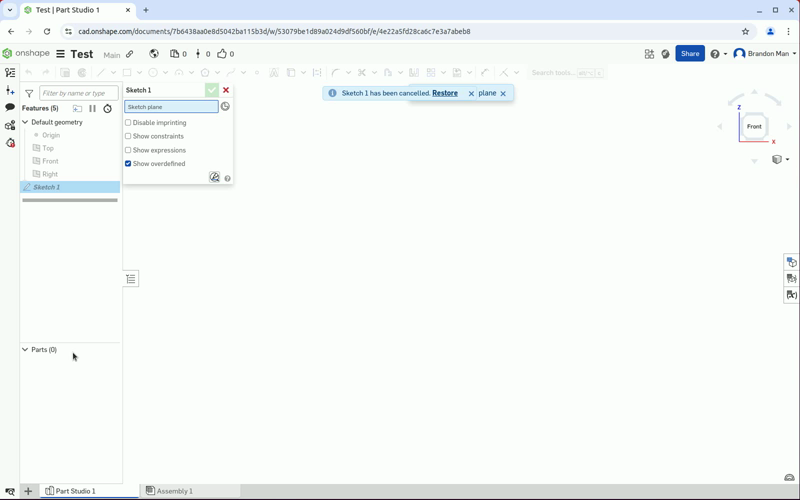
mouse_move(73, 163)
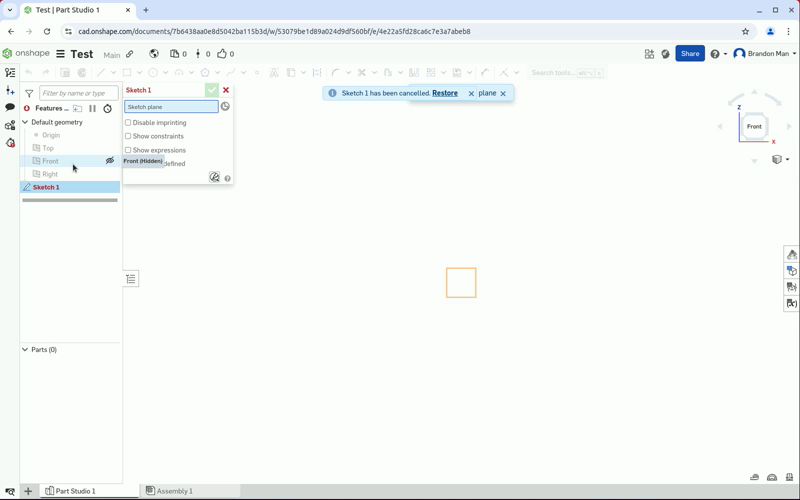
click(73, 163)
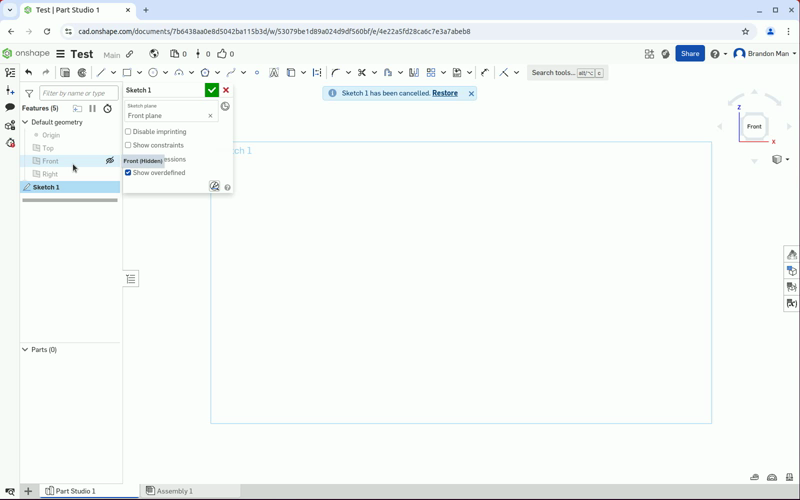
mouse_move(73, 352)
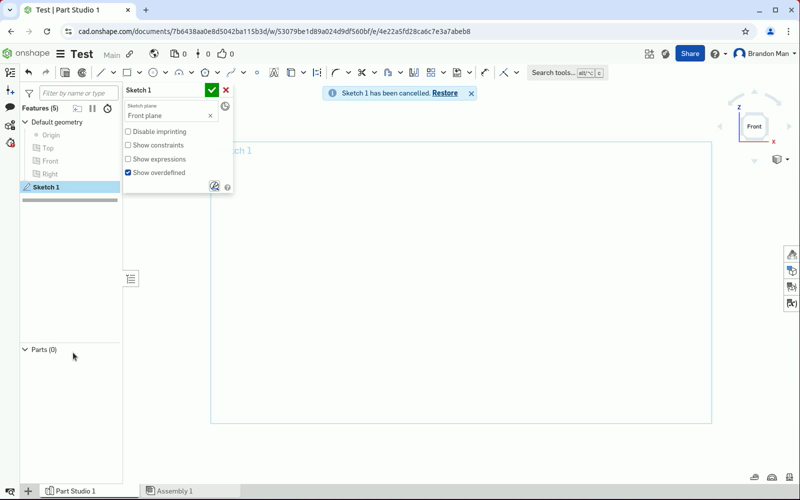
key(y)
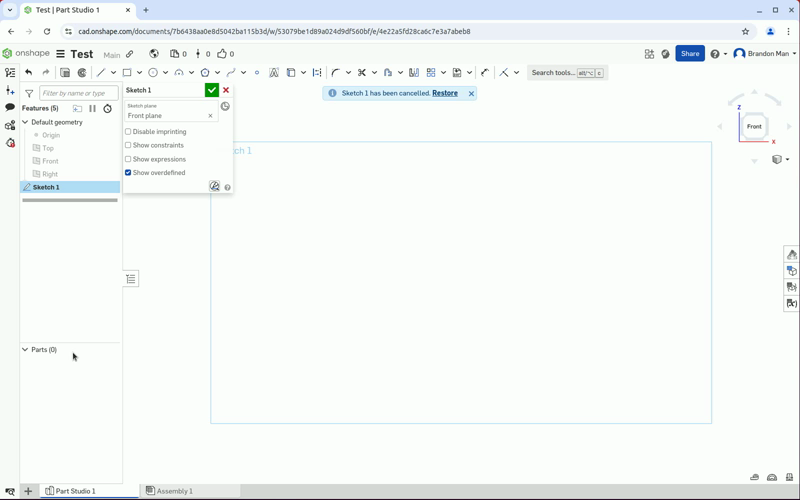
key(l)
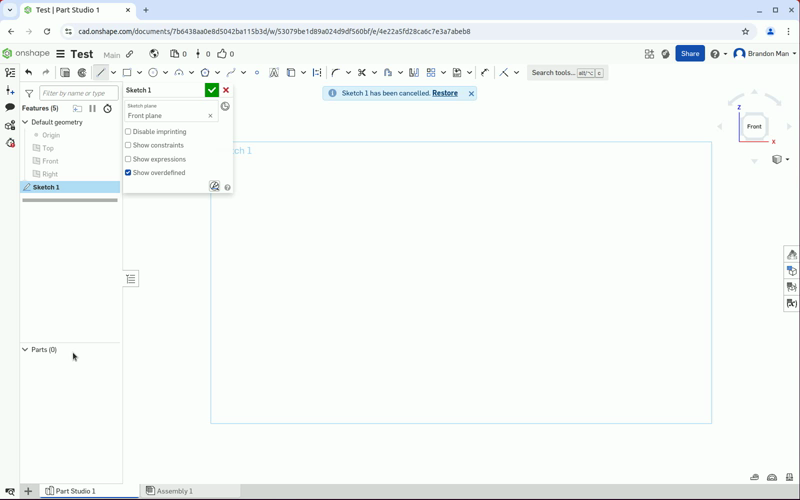
key_down(shift)
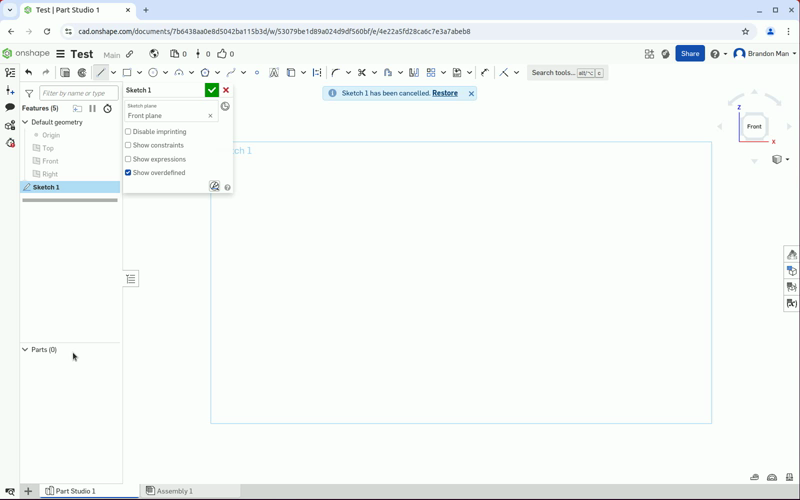
mouse_move(348, 359)
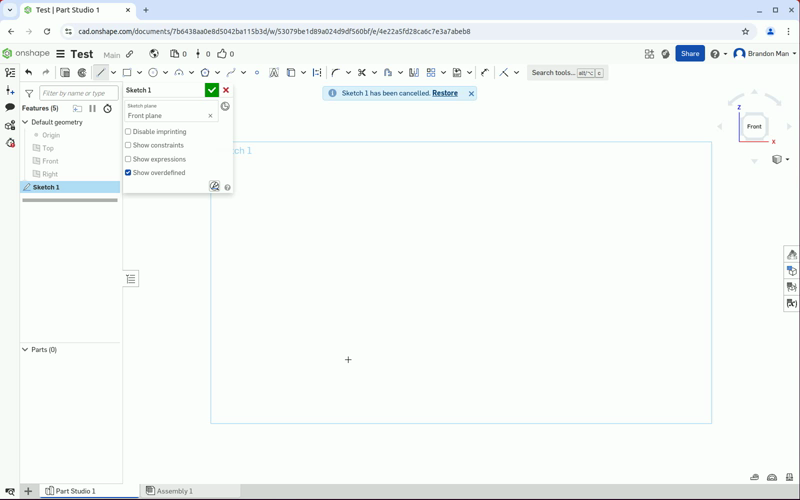
click(348, 359)
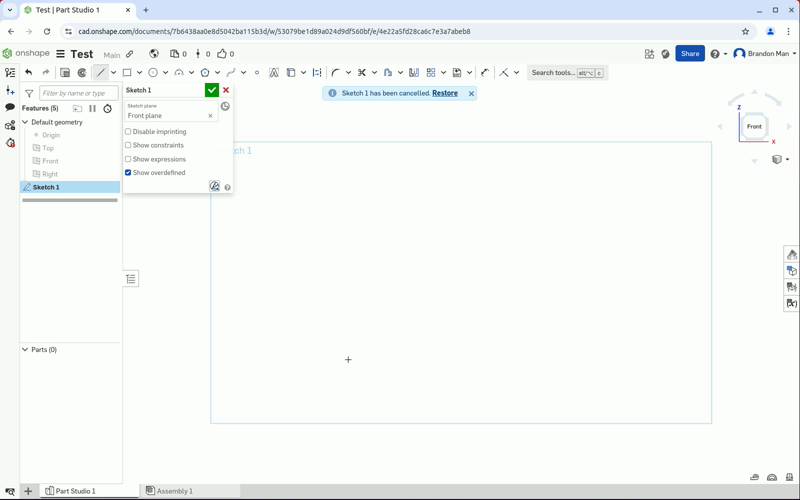
key_up(shift)
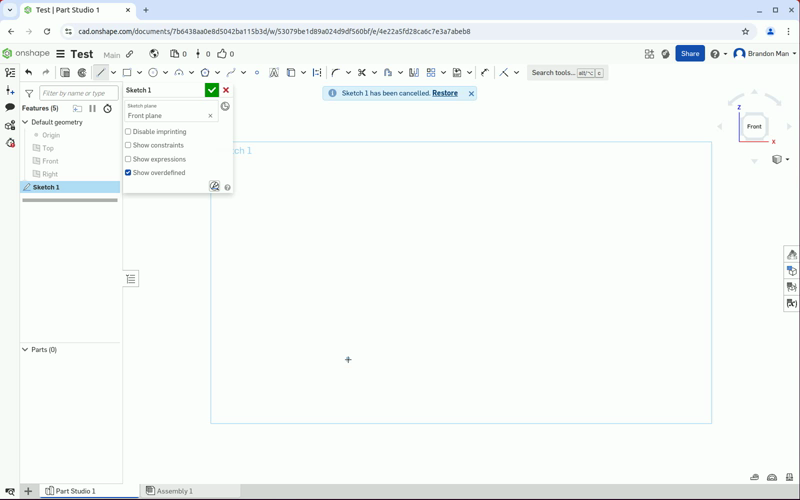
key_down(shift)
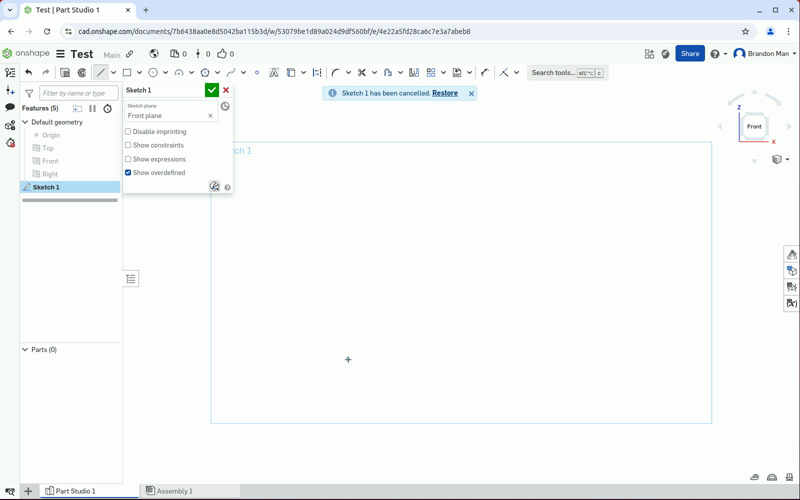
mouse_move(378, 359)
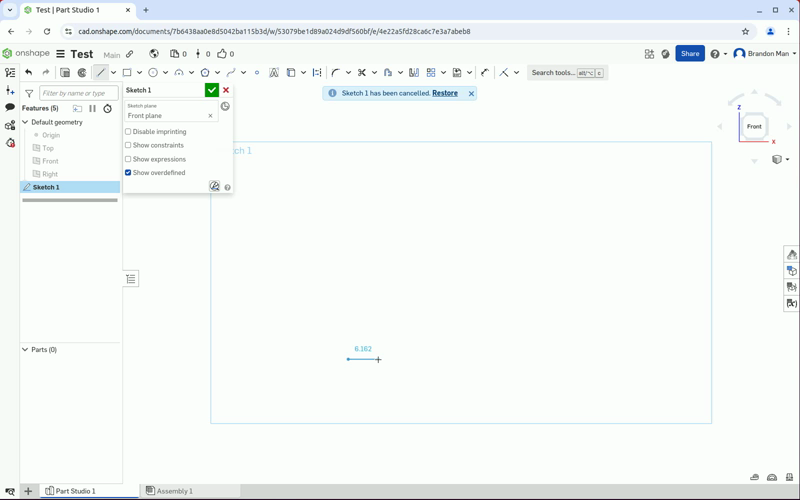
mouse_move(376, 359)
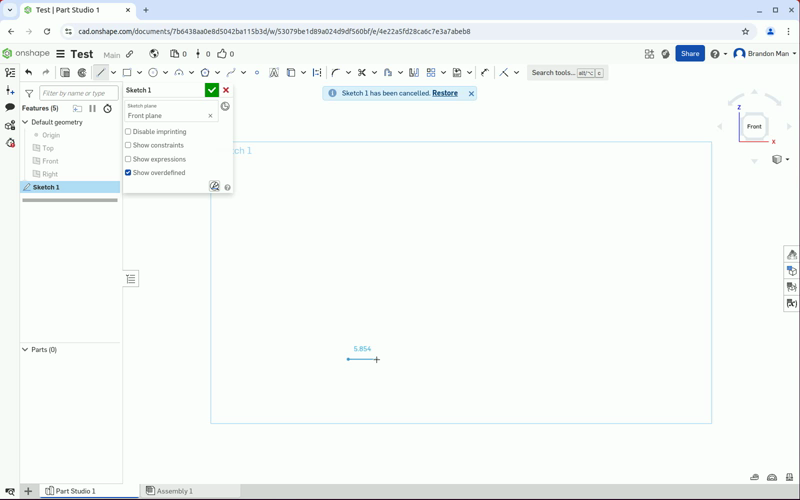
click(376, 359)
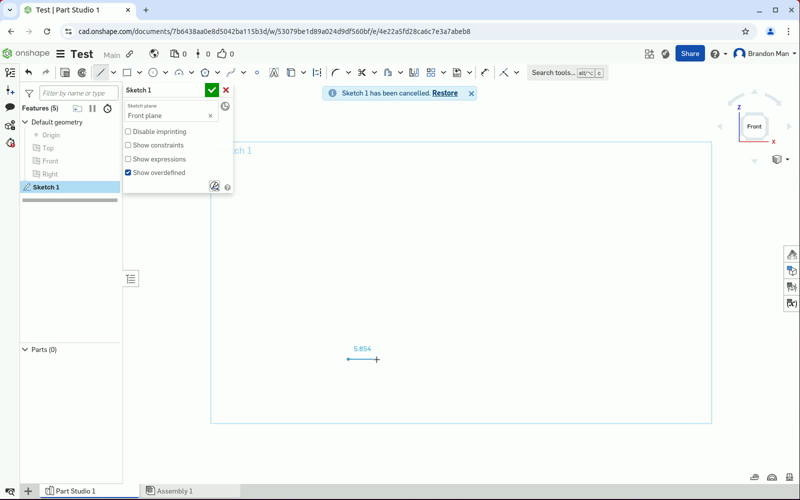
key_up(shift)
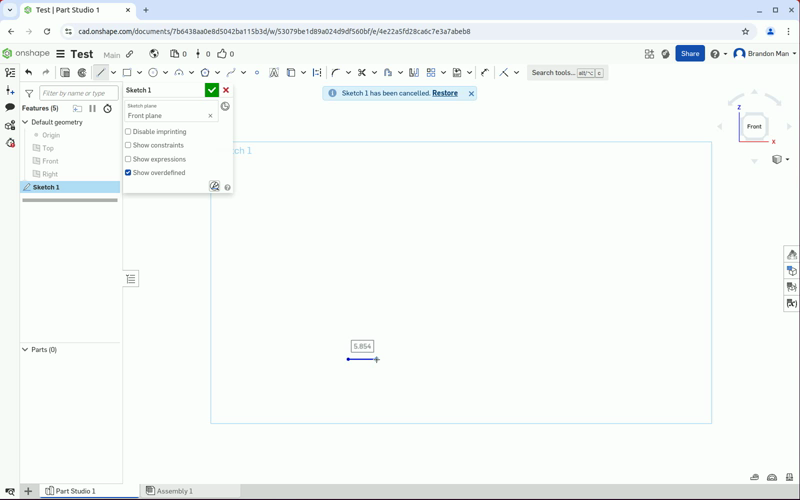
key_down(shift)
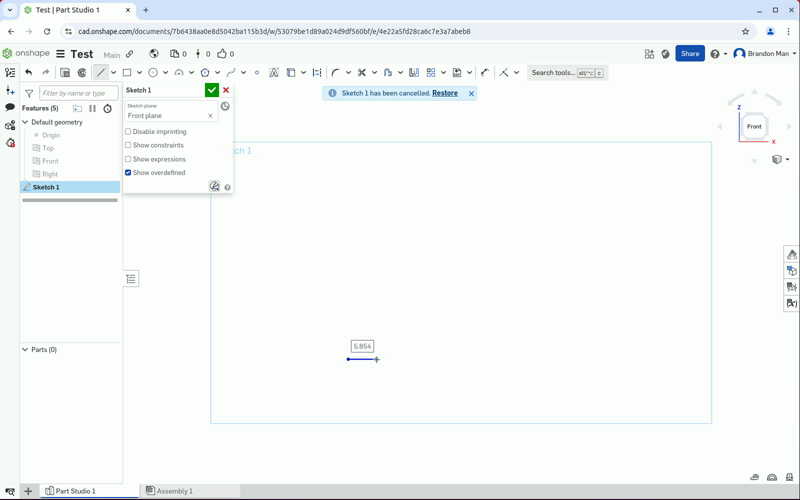
mouse_move(406, 359)
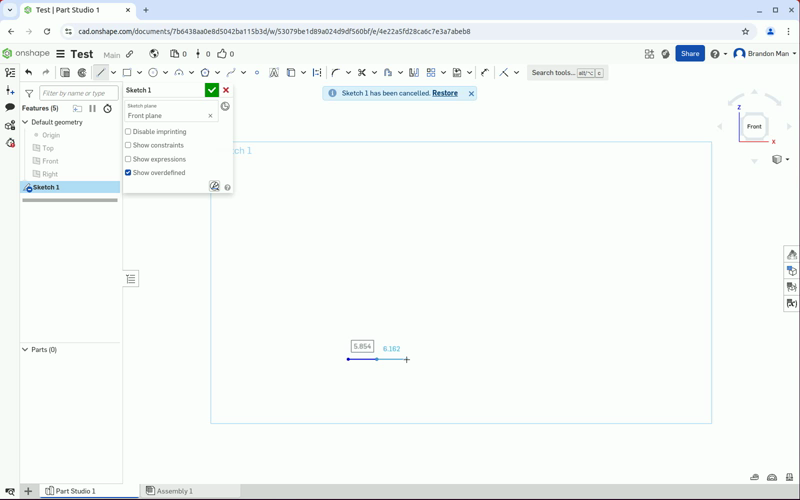
mouse_move(391, 333)
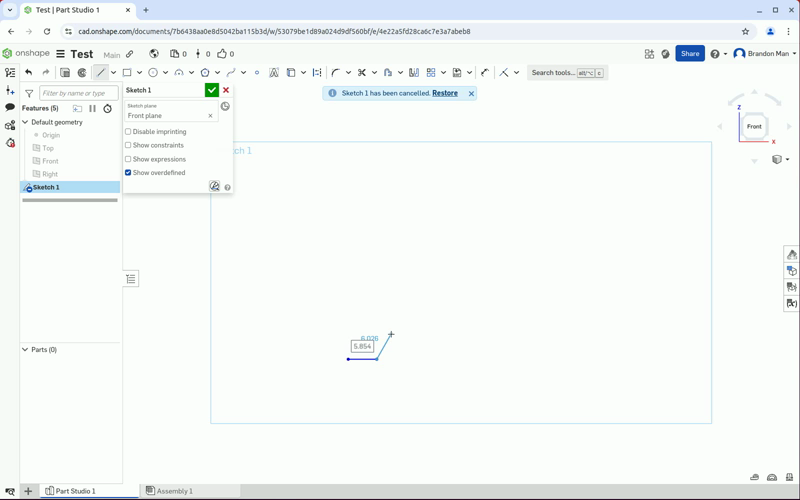
click(391, 333)
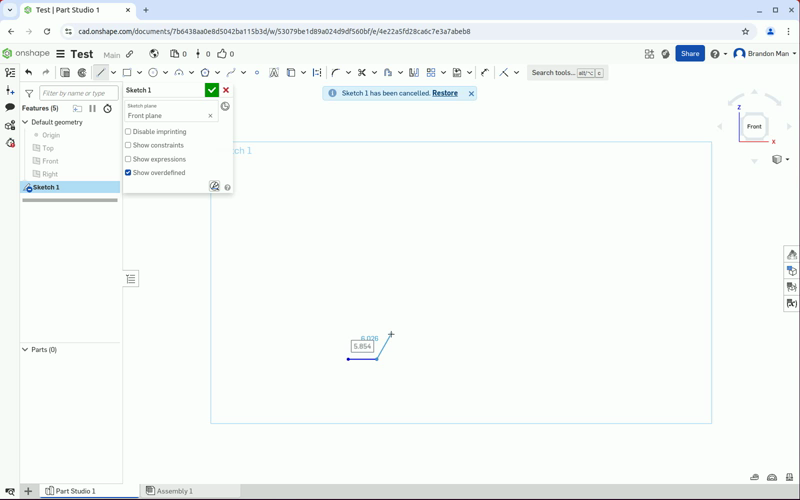
key_up(shift)
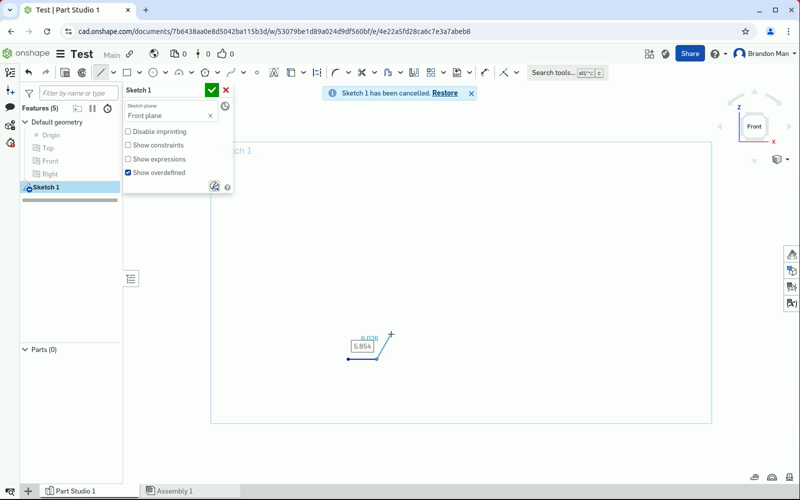
key_down(shift)
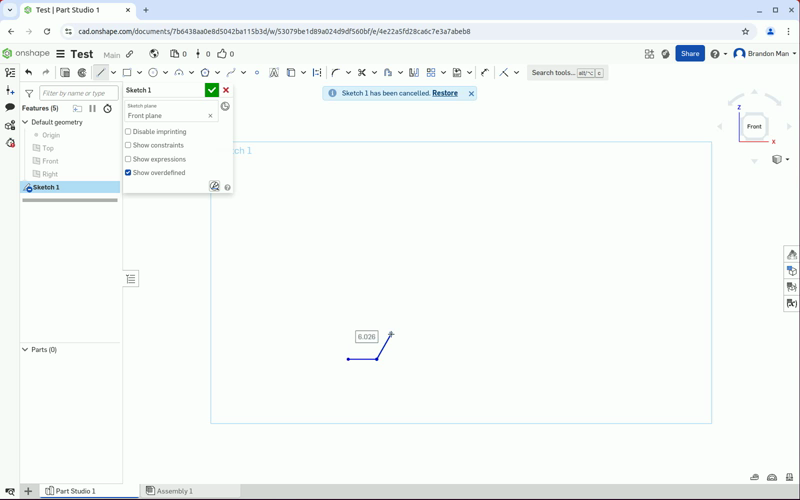
mouse_move(421, 333)
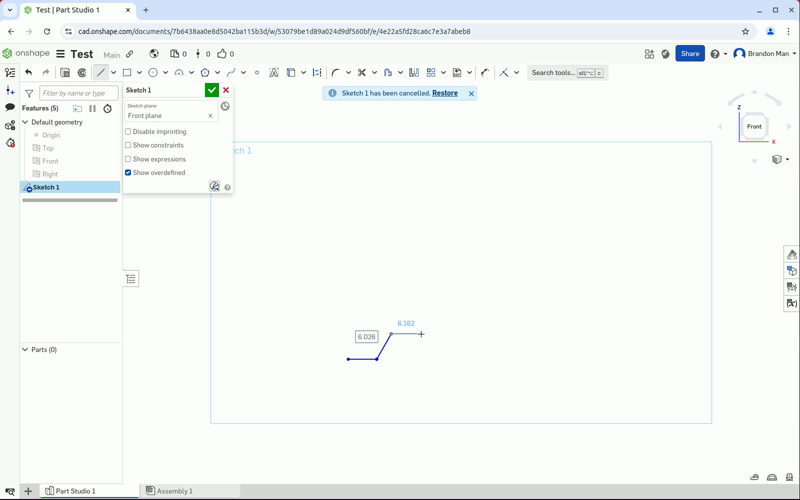
mouse_move(407, 308)
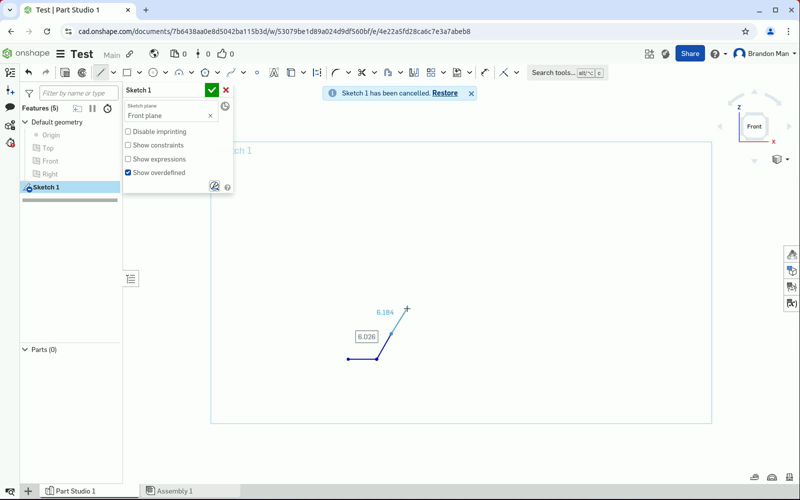
click(407, 308)
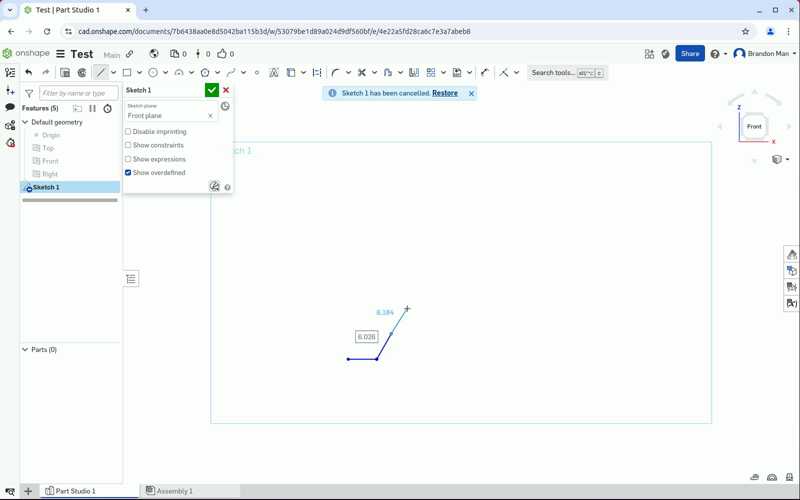
key_up(shift)
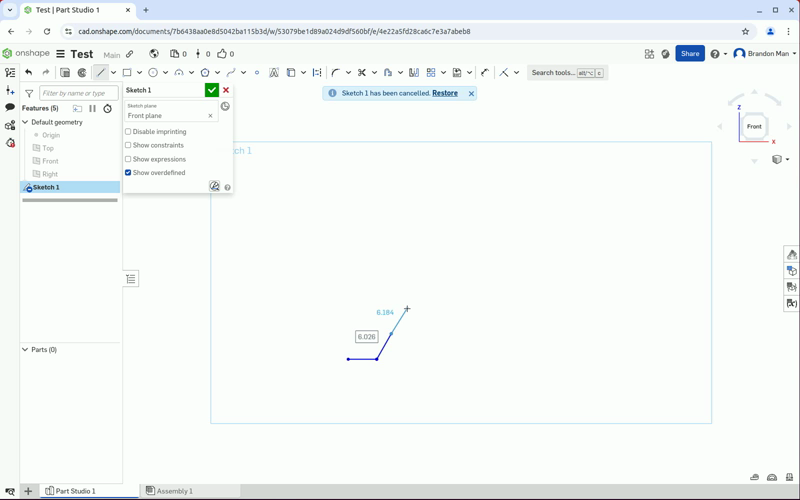
key_down(shift)
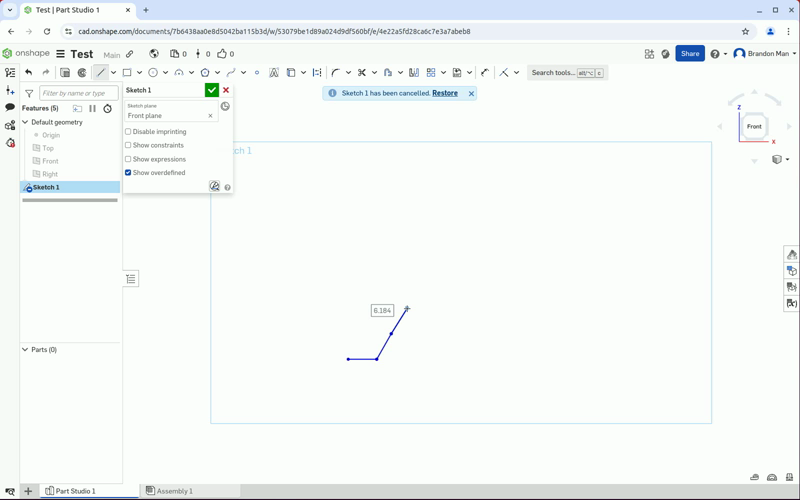
mouse_move(437, 308)
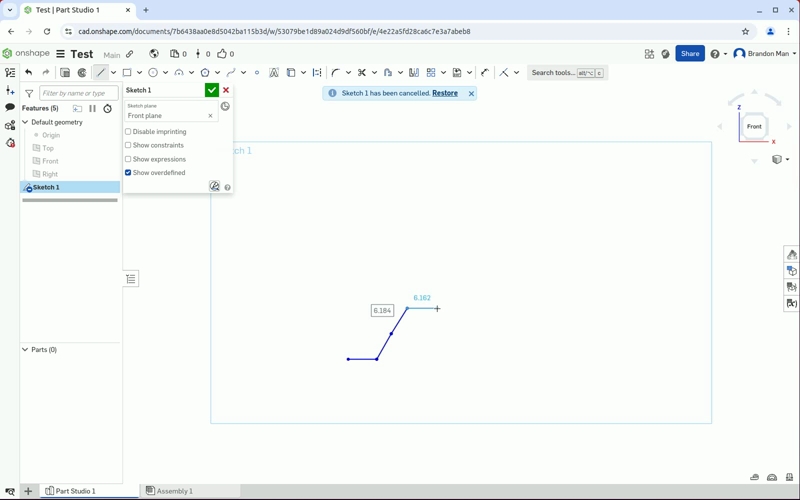
mouse_move(435, 259)
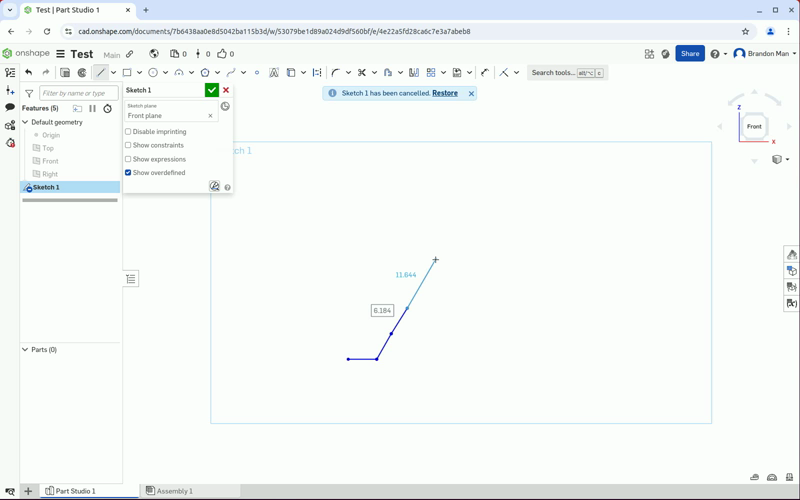
click(435, 259)
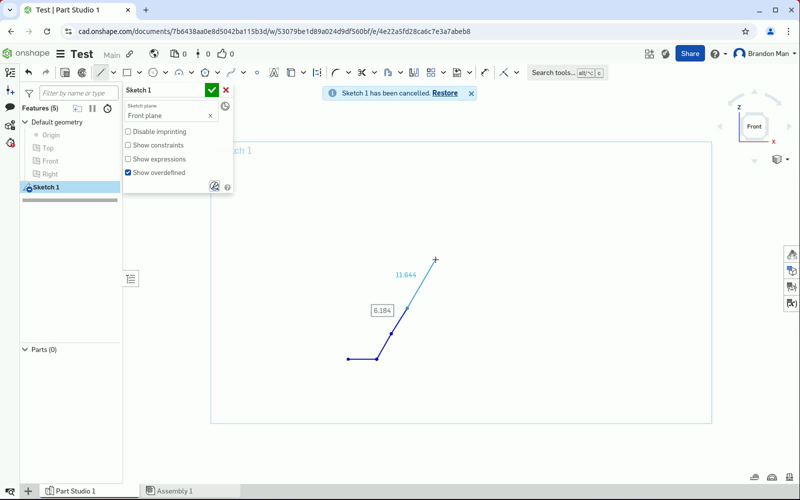
key_up(shift)
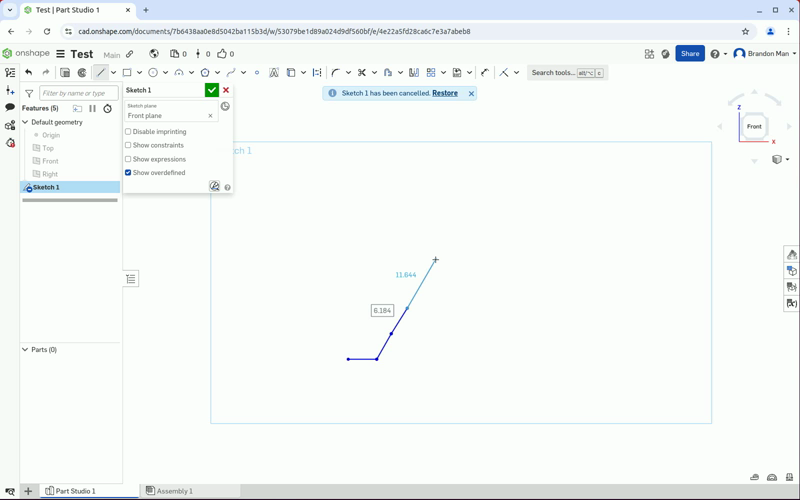
key_down(shift)
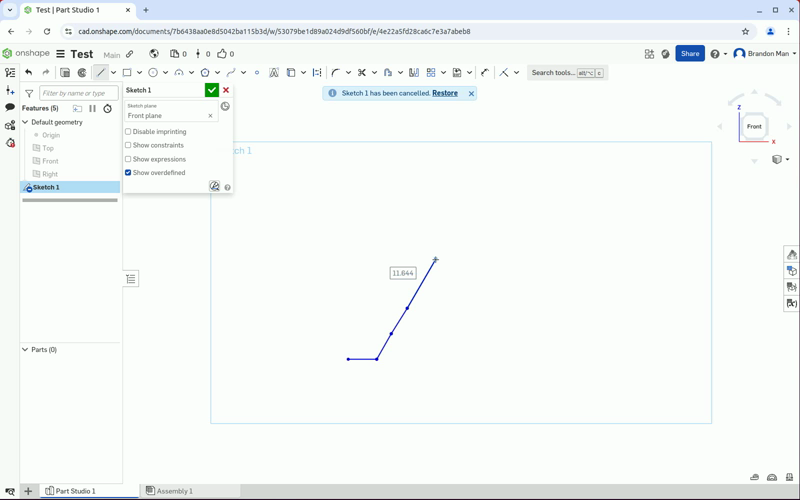
mouse_move(465, 259)
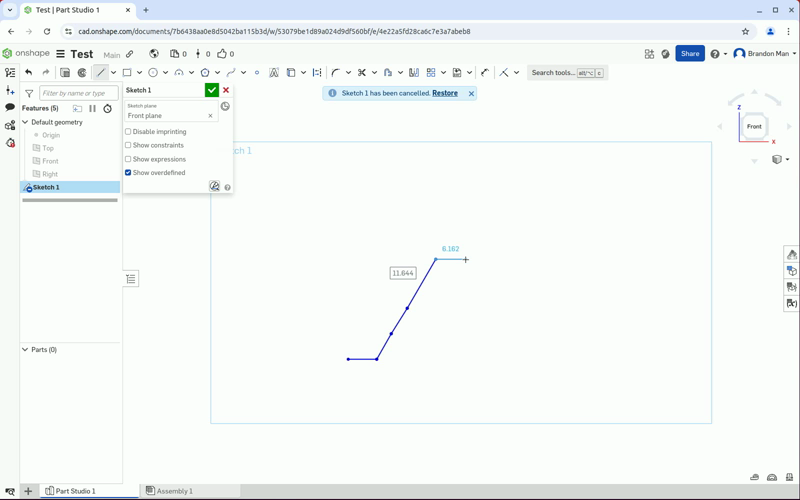
mouse_move(435, 208)
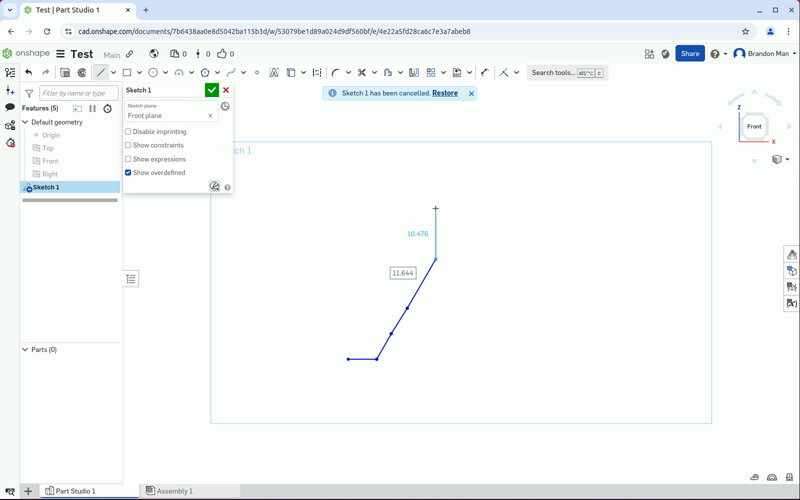
click(435, 208)
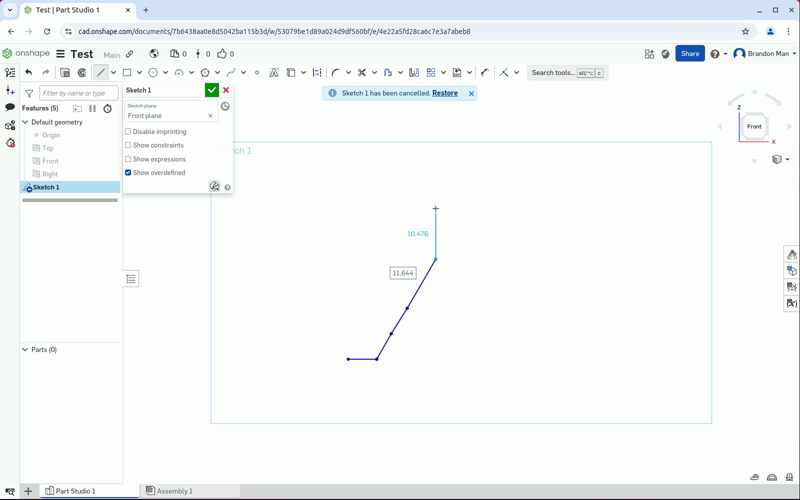
key_up(shift)
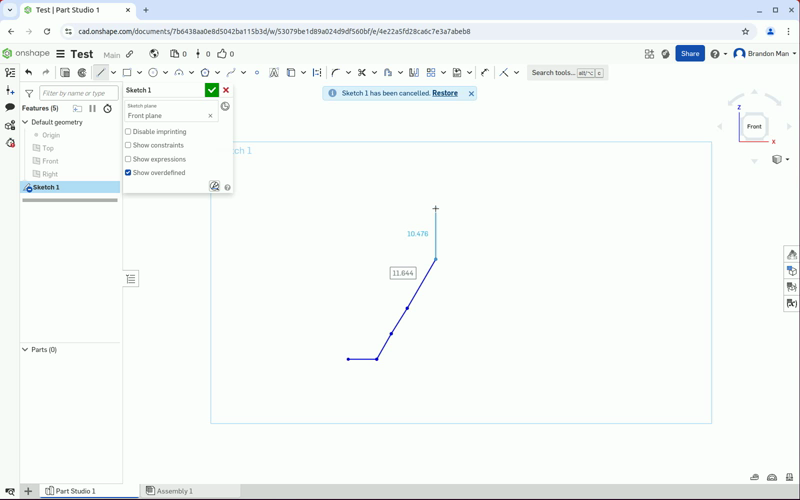
key_down(shift)
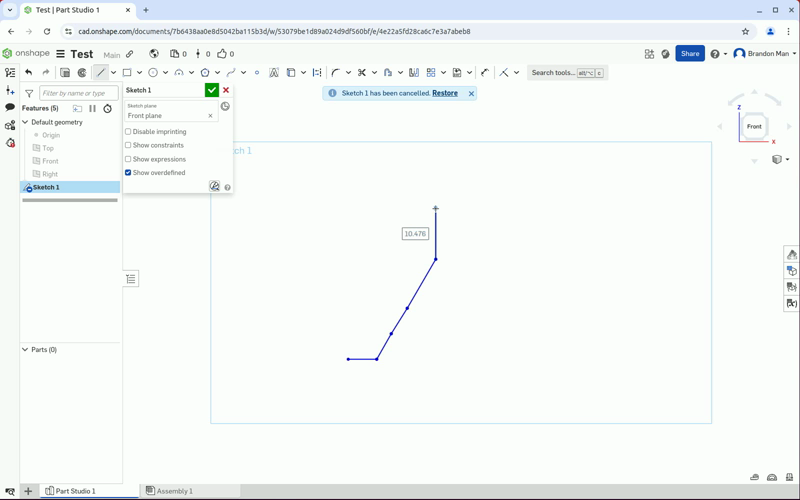
mouse_move(348, 359)
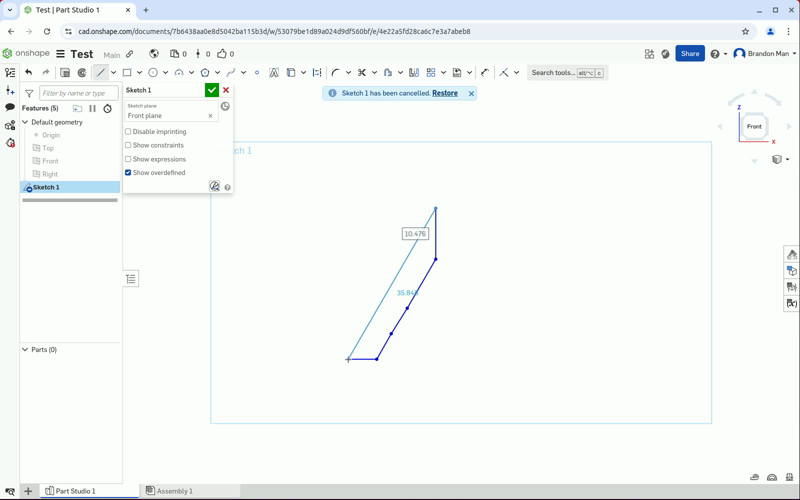
key_up(shift)
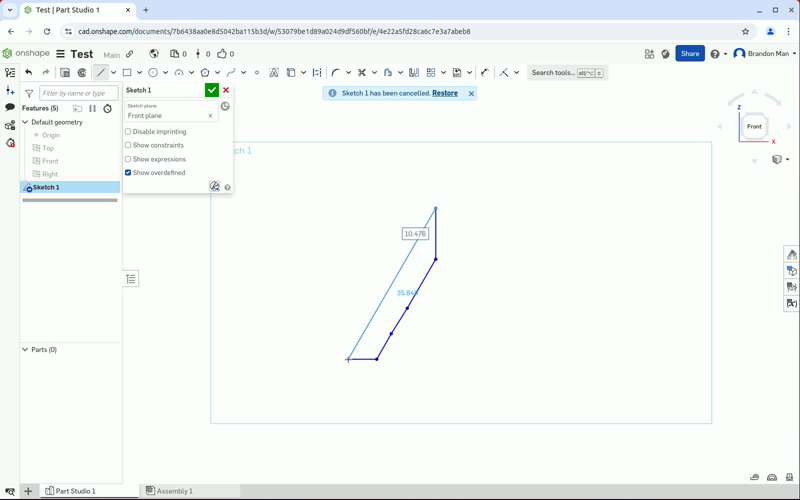
click(348, 359)
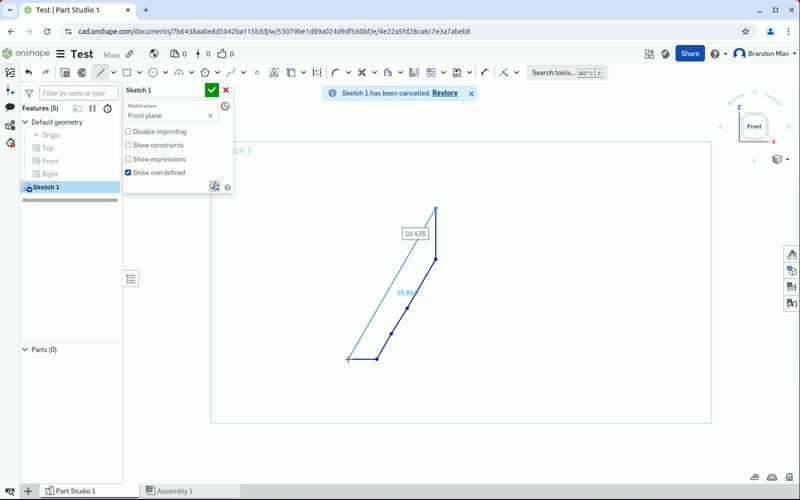
key(esc)
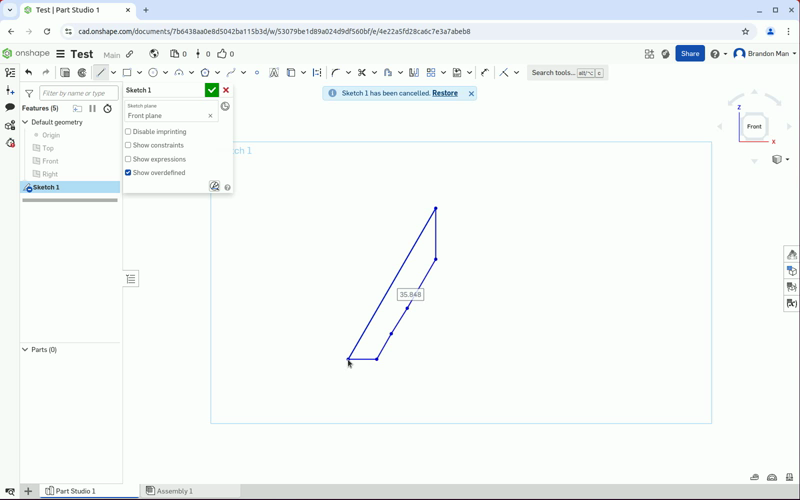
mouse_move(425, 252)
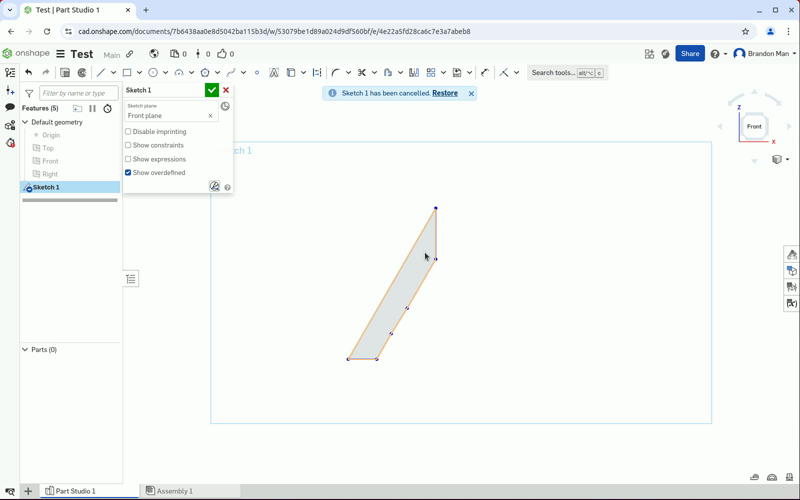
click(425, 252)
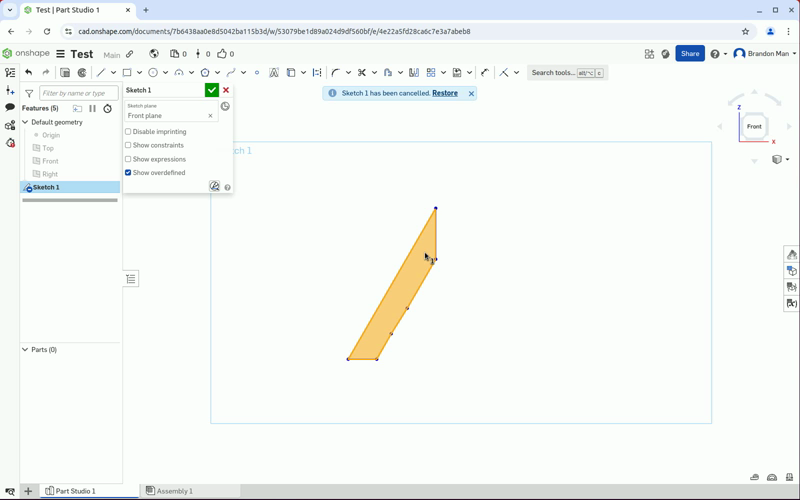
mouse_move(73, 352)
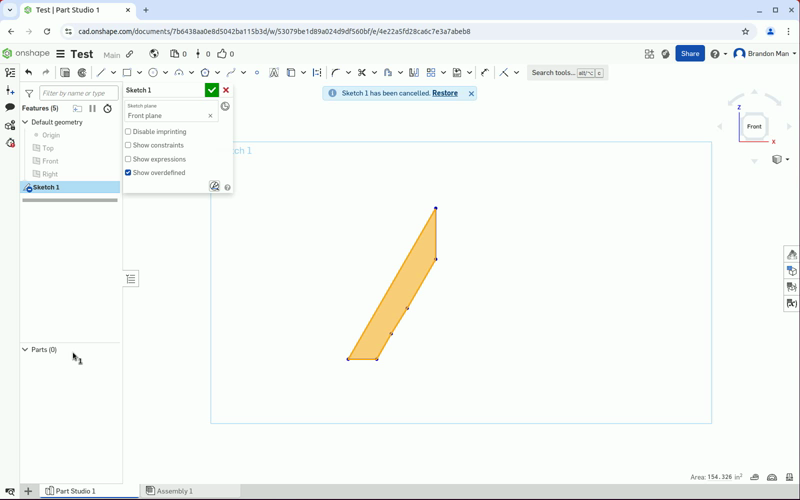
key(shift+y)
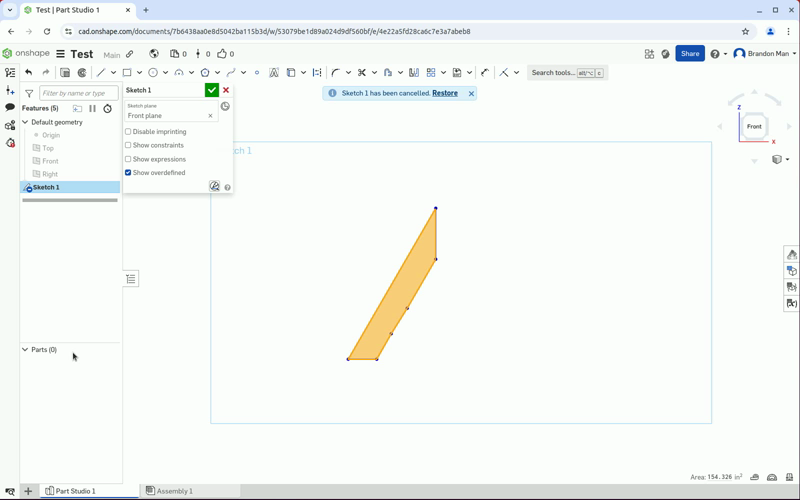
key(shift+e)
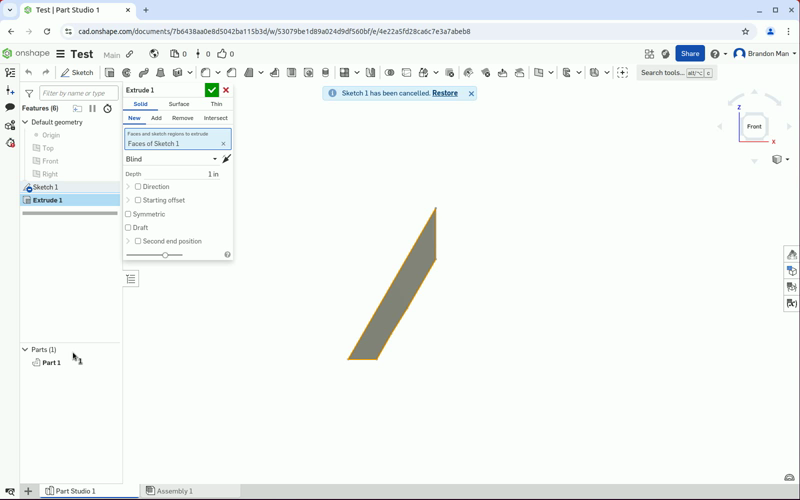
mouse_move(143, 106)
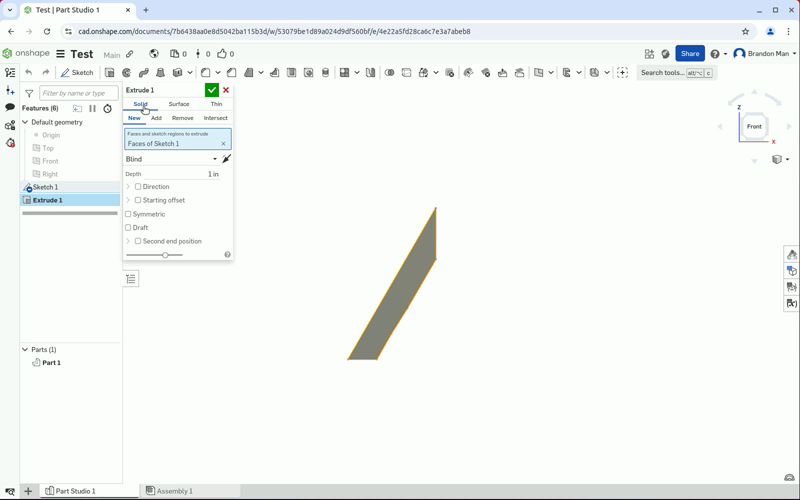
click(143, 106)
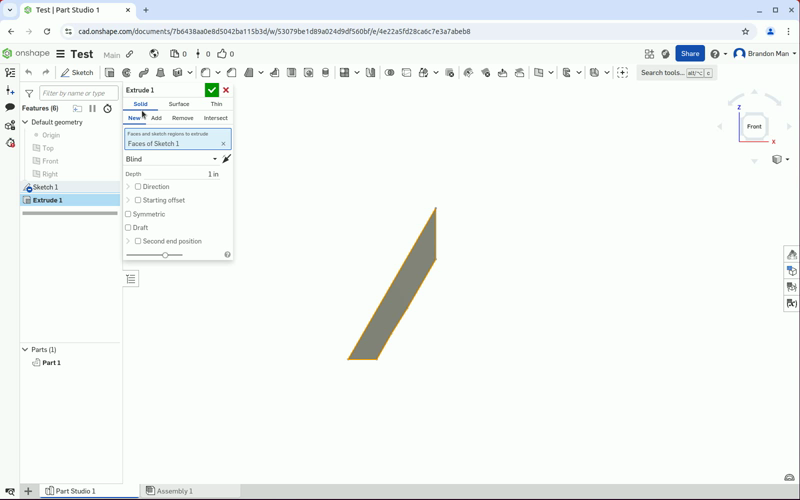
mouse_move(137, 120)
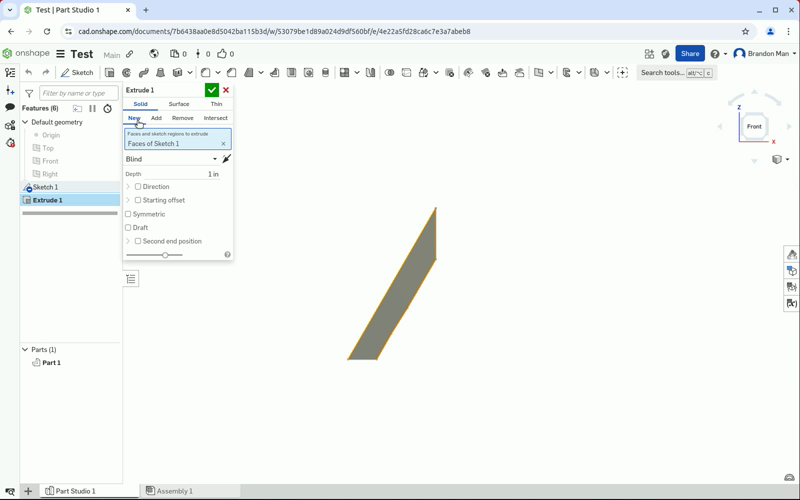
click(137, 120)
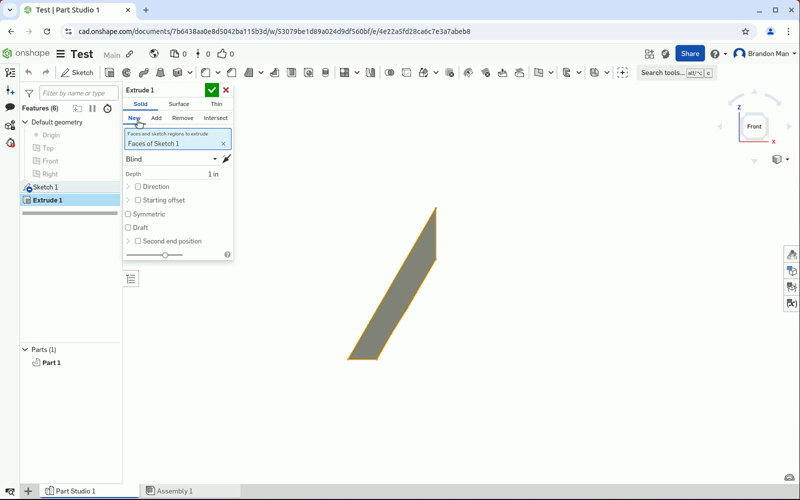
key(tab, 4)
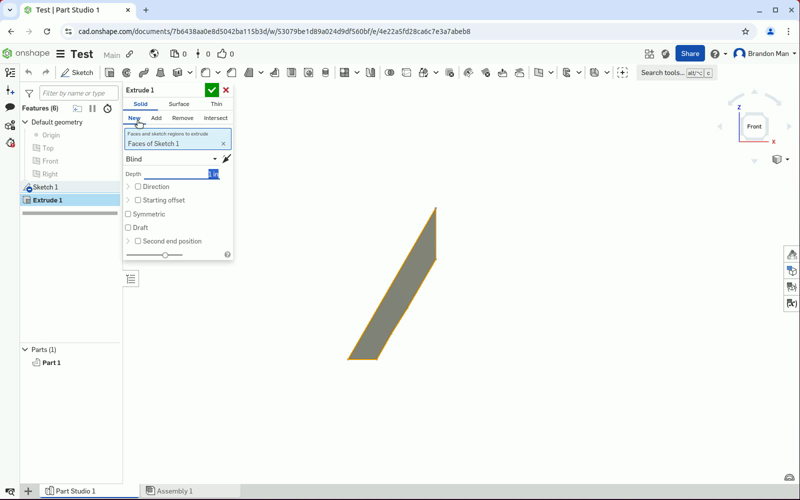
text(2.648)
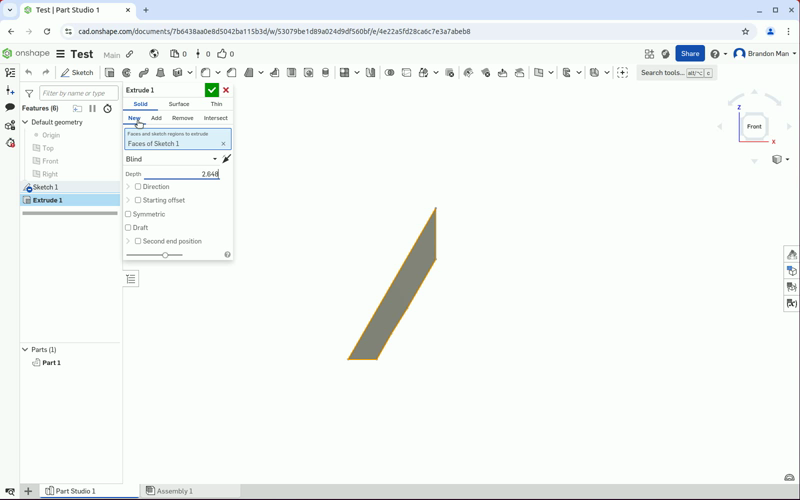
key(enter)
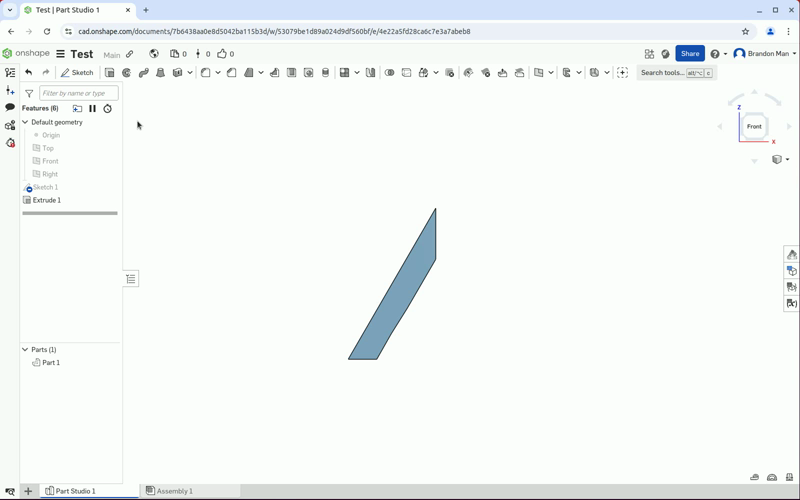
key(shift+h)
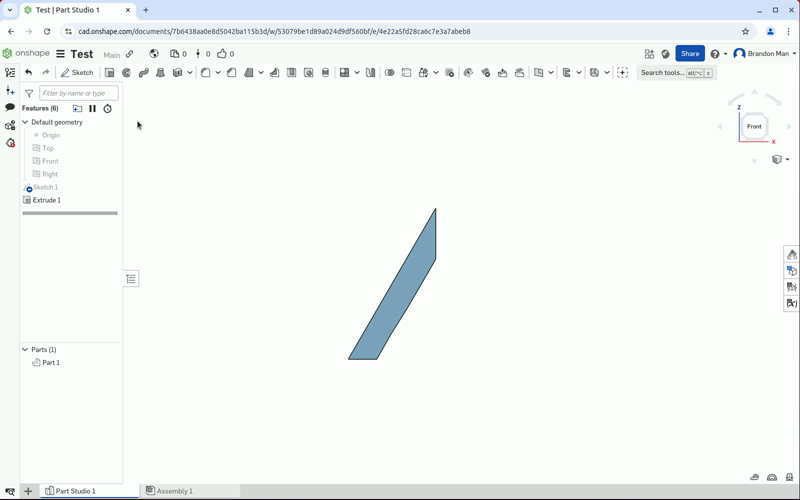
key(shift+h)
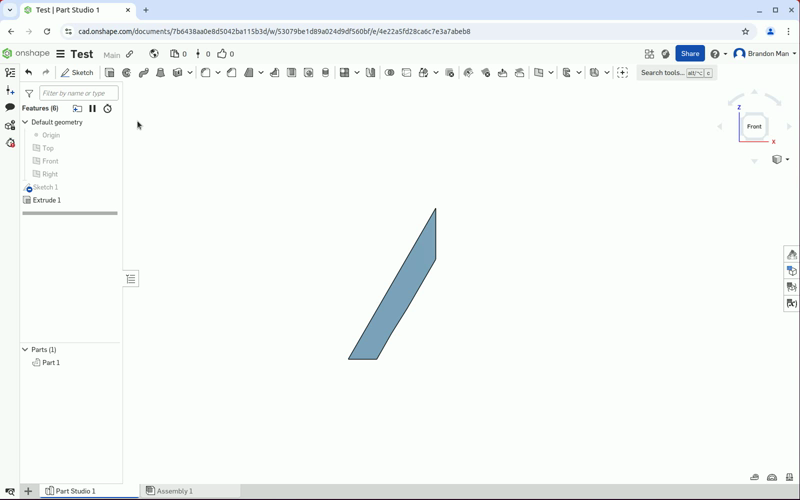
mouse_move(73, 189)
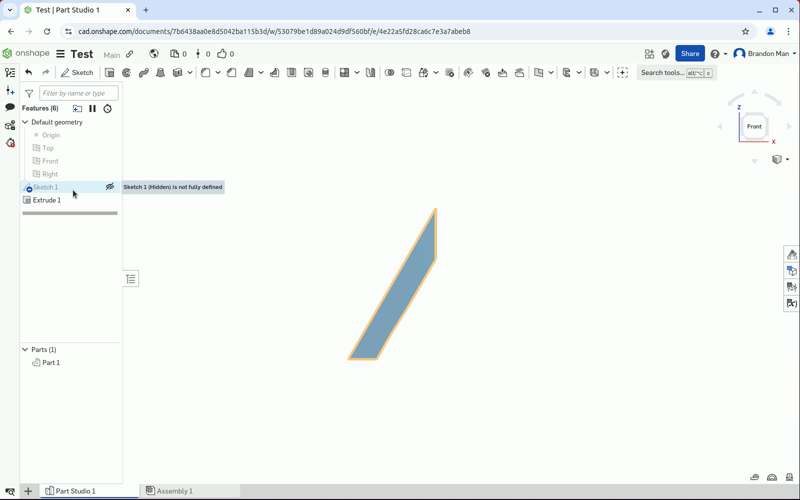
click(73, 189)
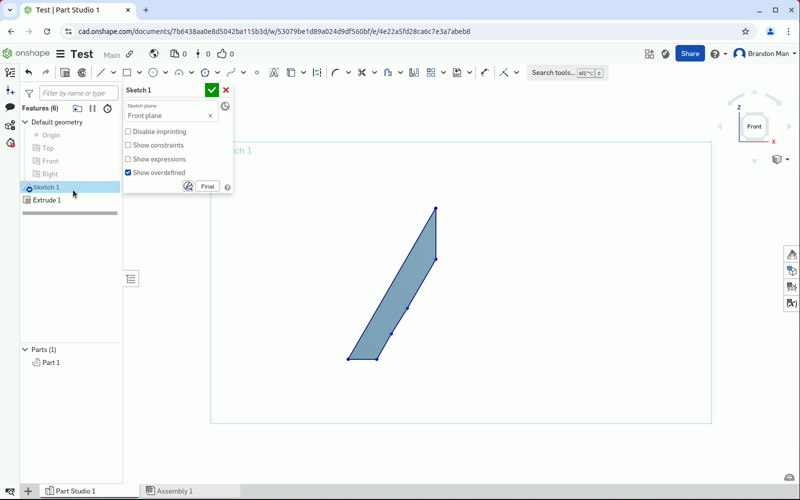
mouse_move(229, 92)
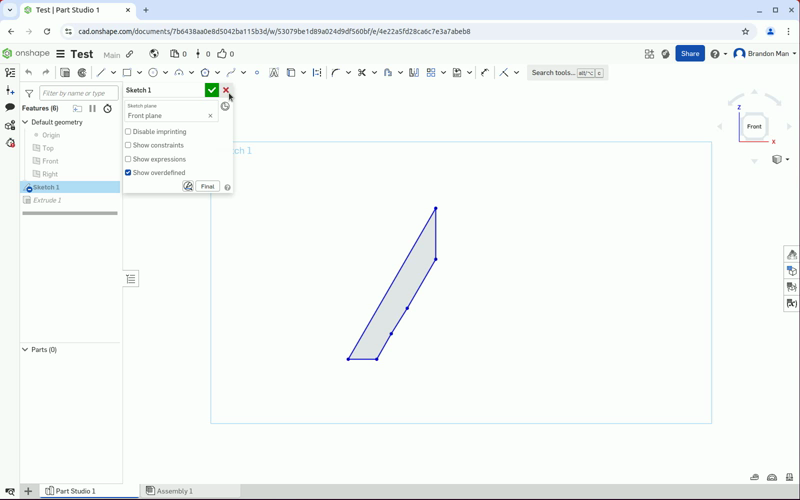
click(229, 92)
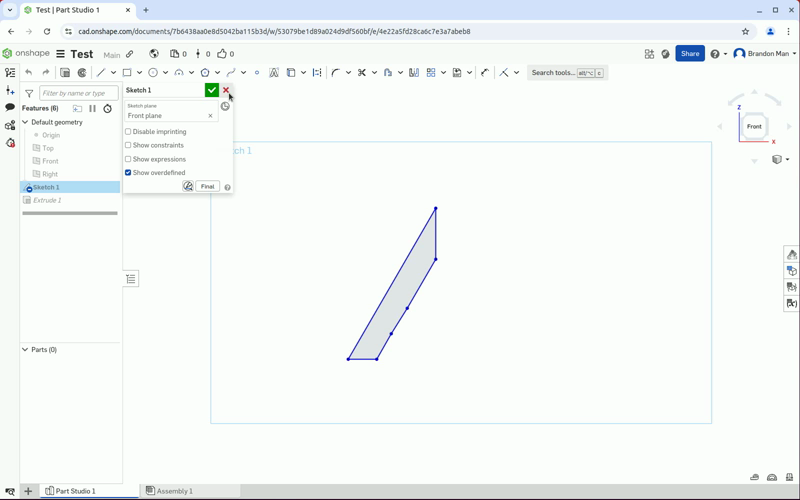
key(shift+s)
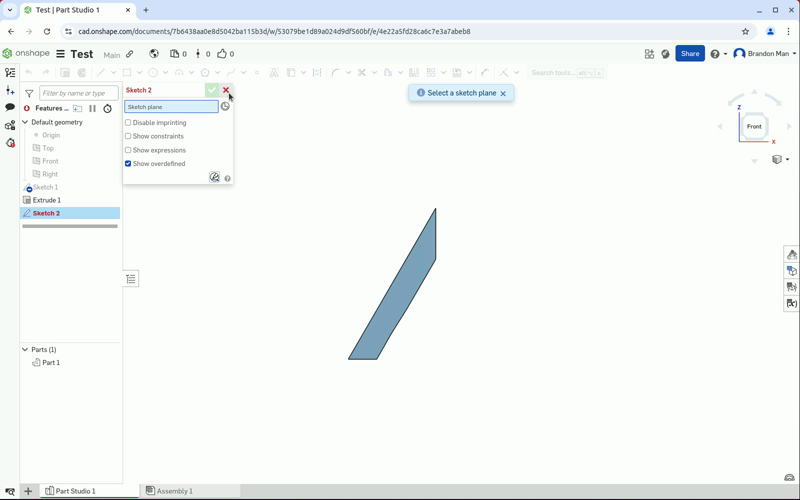
mouse_move(73, 163)
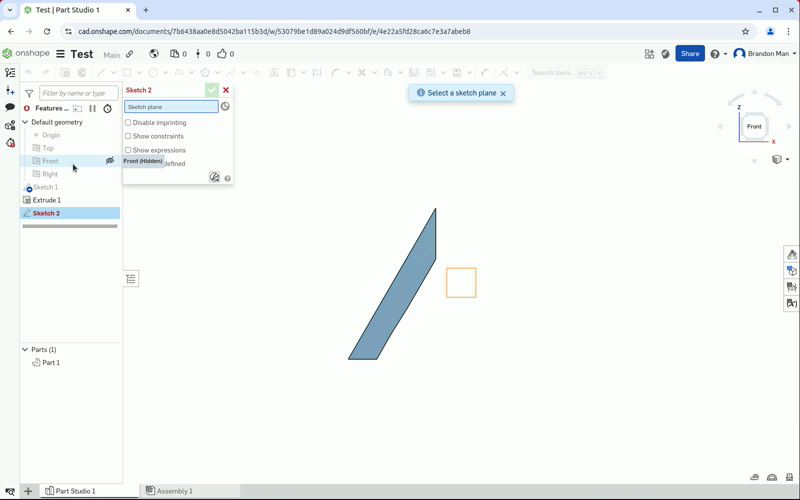
click(73, 163)
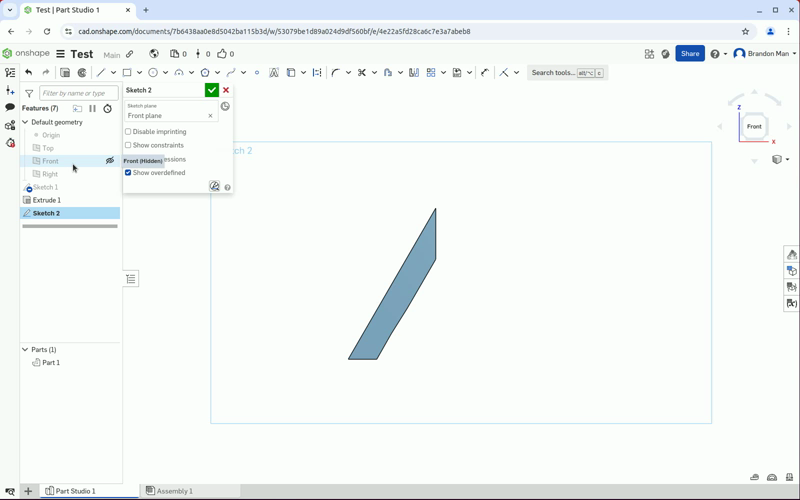
mouse_move(73, 352)
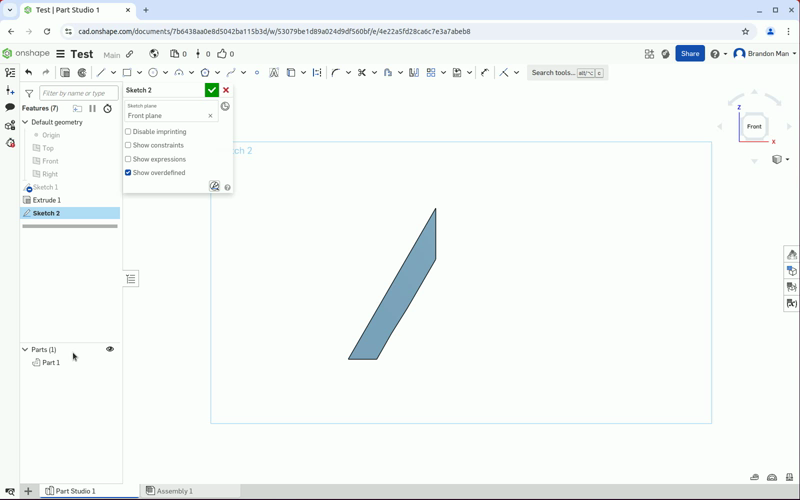
key(y)
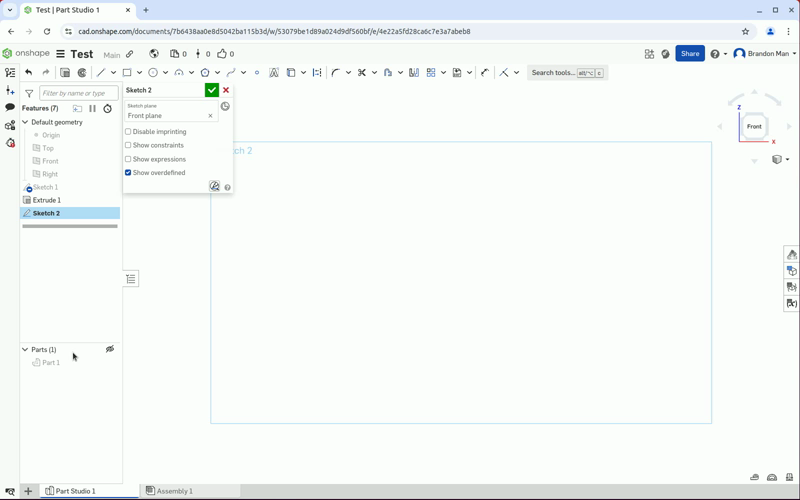
key(l)
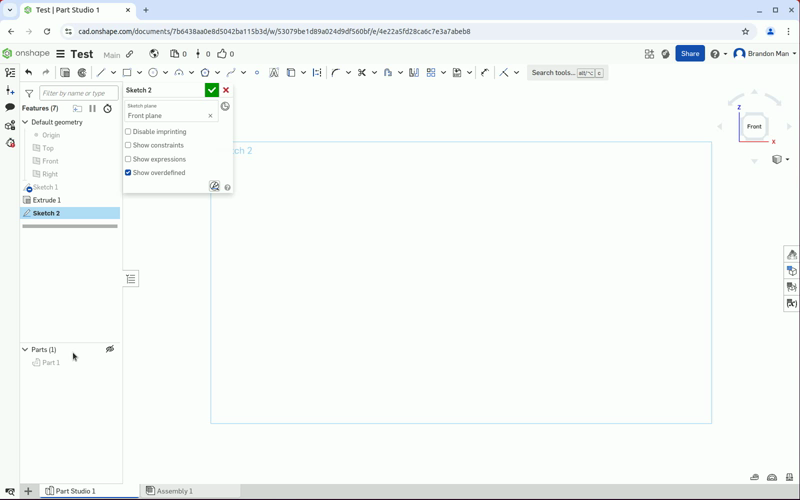
key_down(shift)
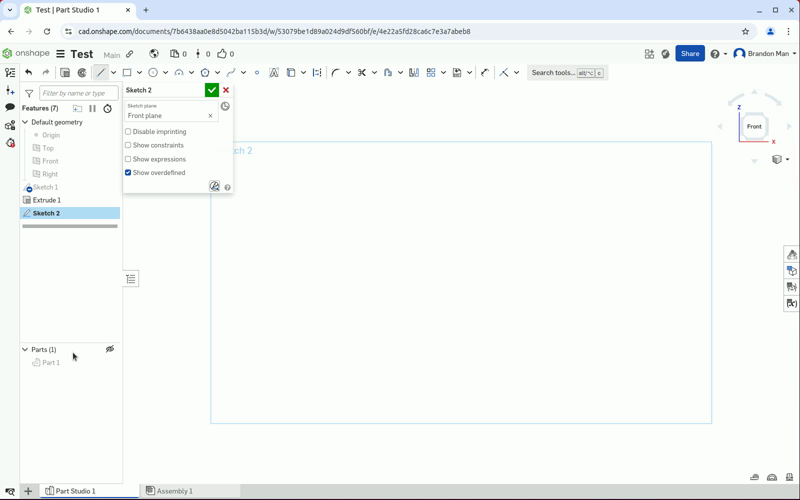
mouse_move(447, 359)
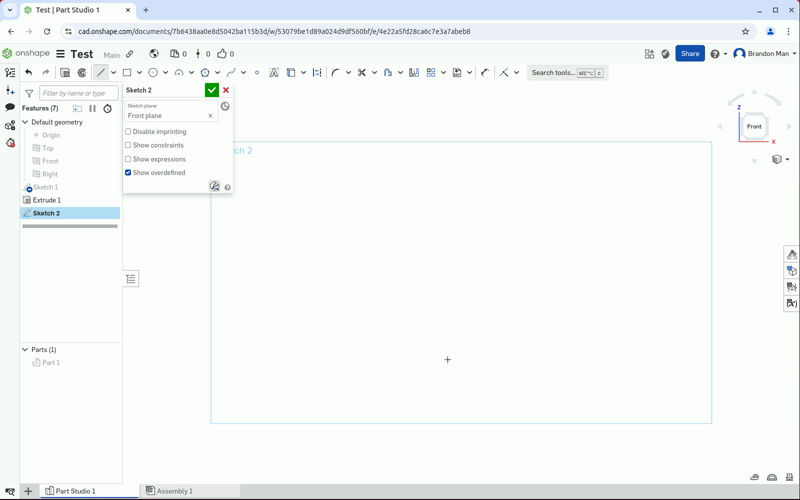
click(447, 359)
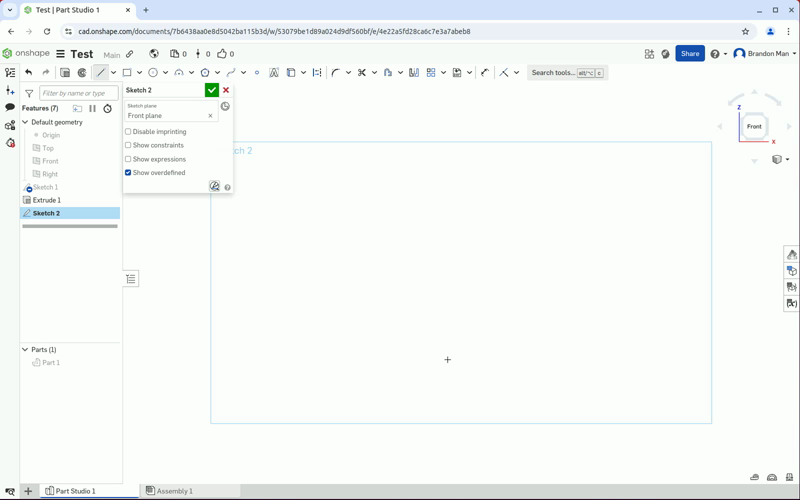
key_up(shift)
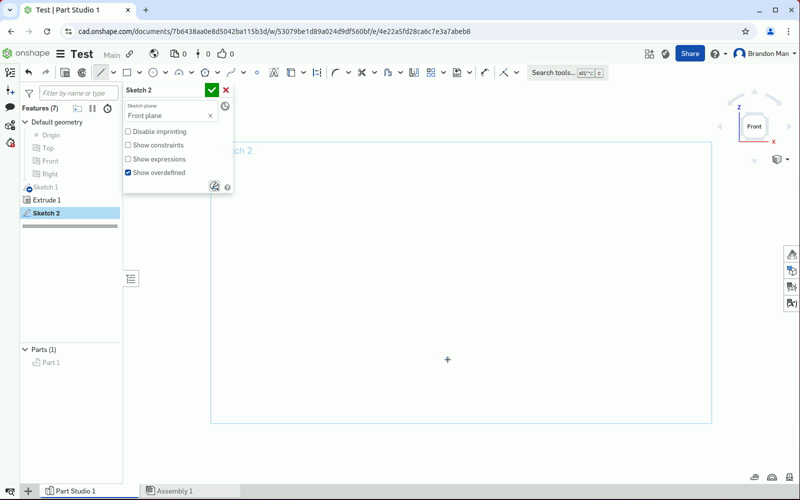
key_down(shift)
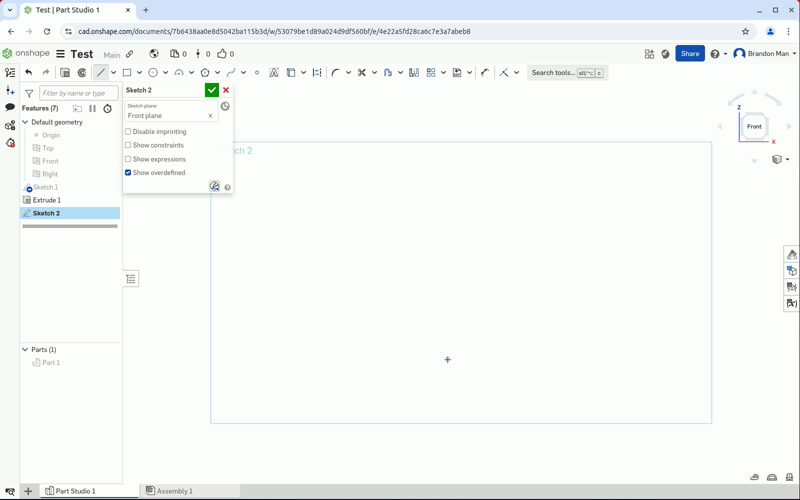
mouse_move(477, 359)
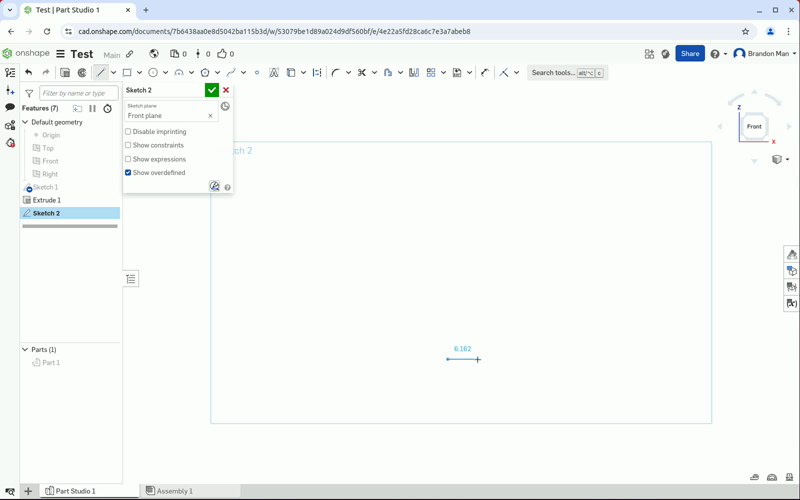
mouse_move(473, 359)
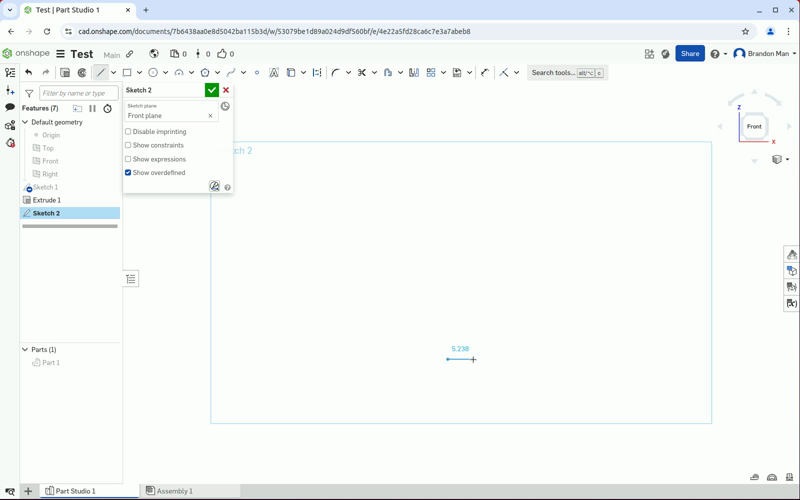
click(473, 359)
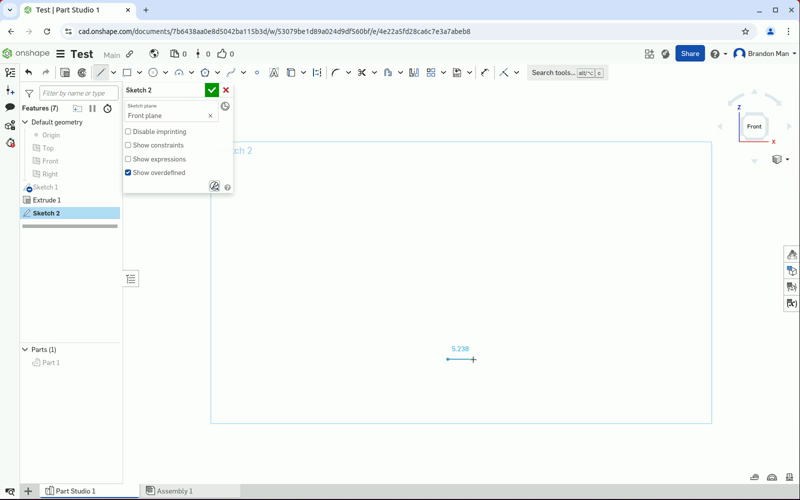
key_up(shift)
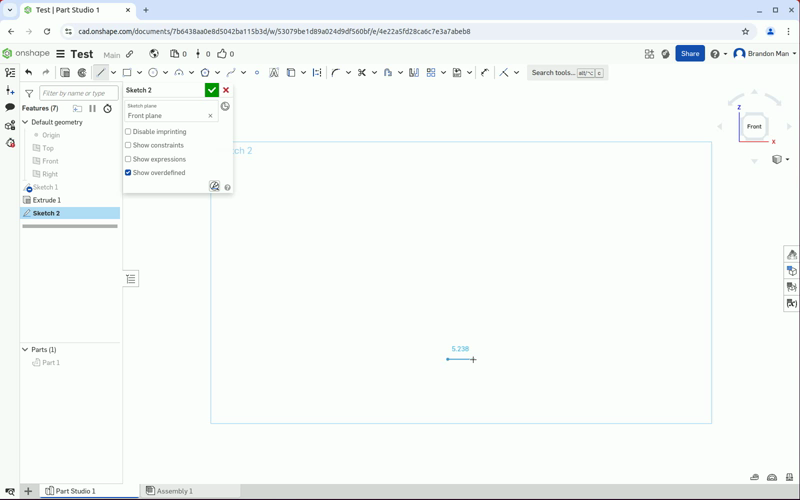
key_down(shift)
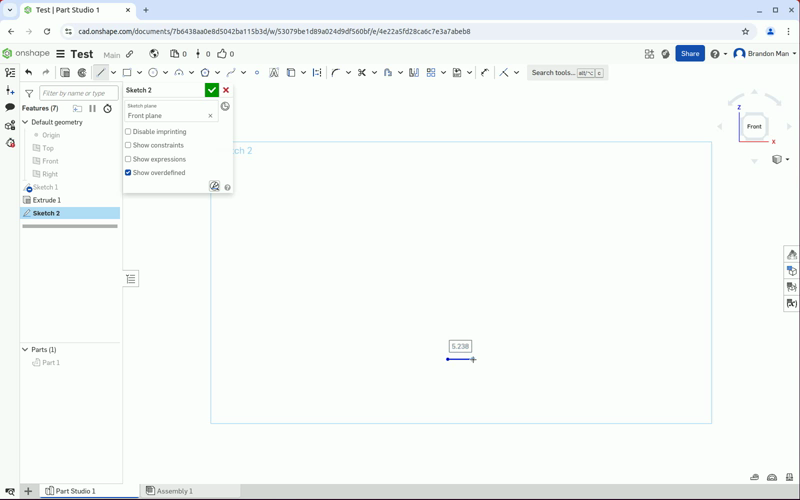
mouse_move(473, 295)
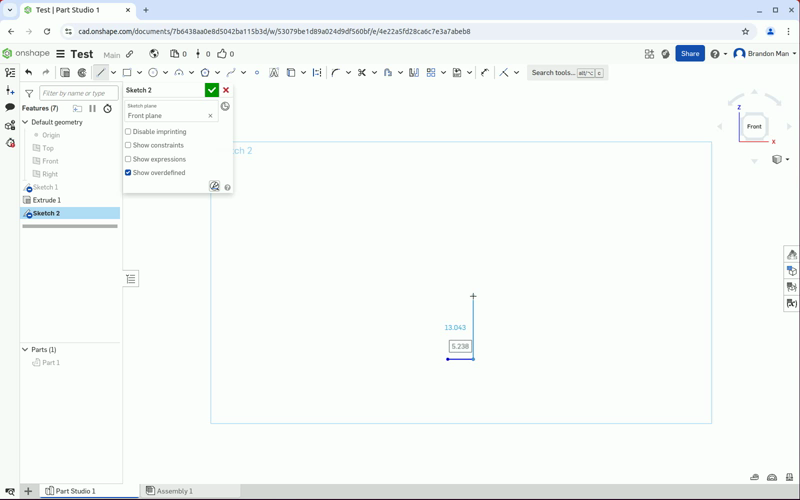
click(473, 295)
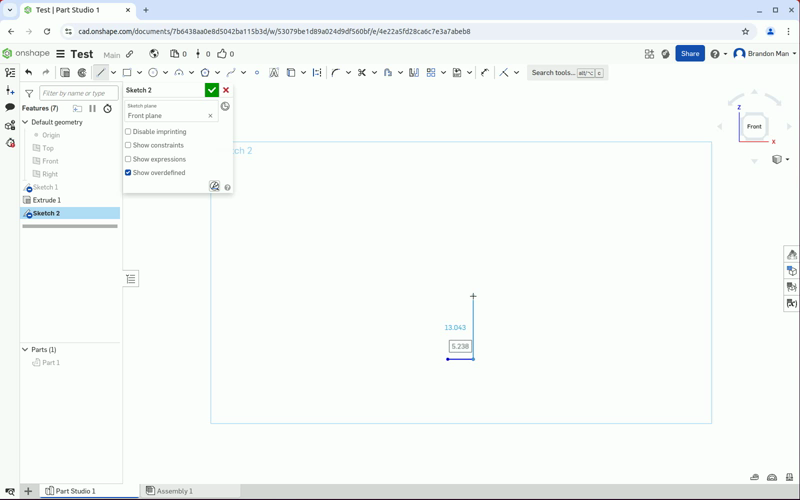
key_up(shift)
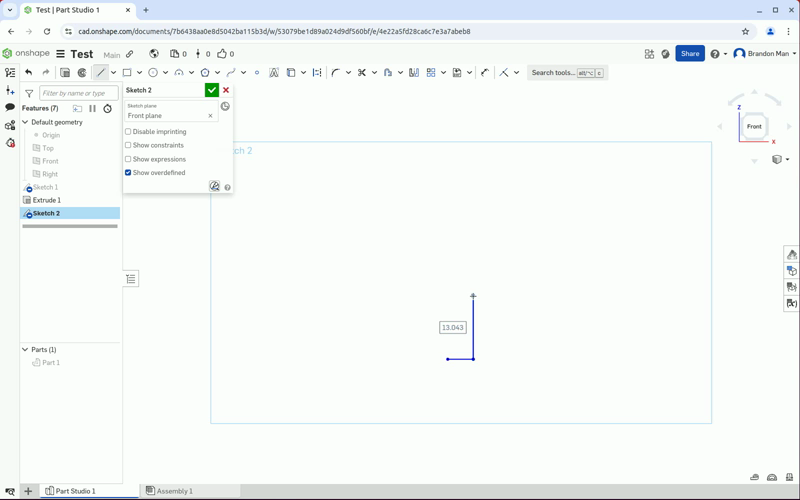
key_down(shift)
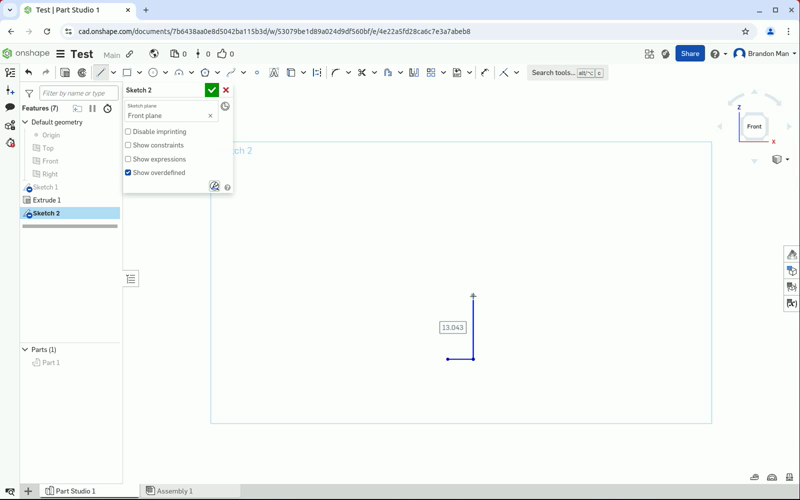
mouse_move(503, 295)
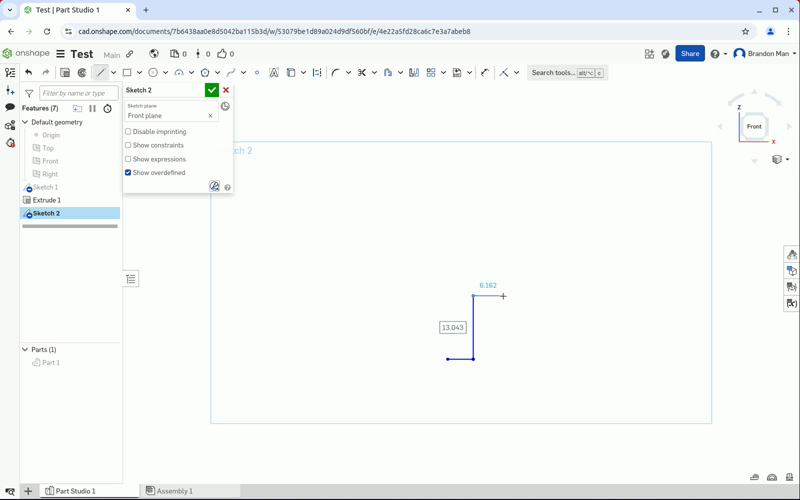
mouse_move(473, 271)
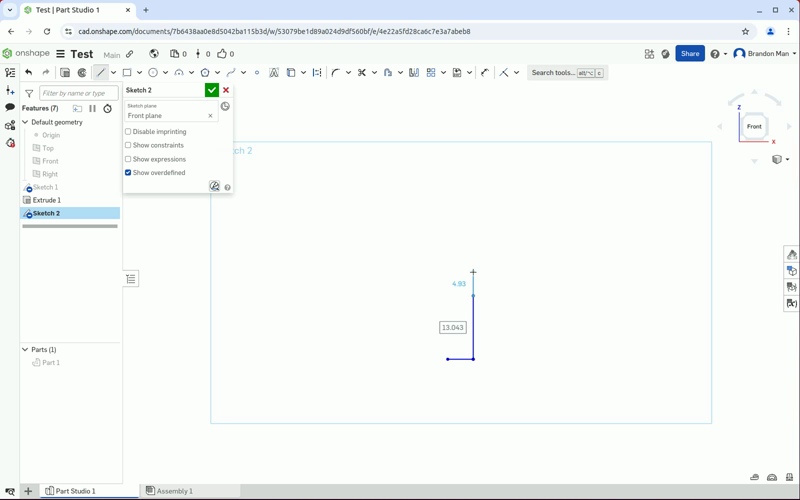
click(473, 271)
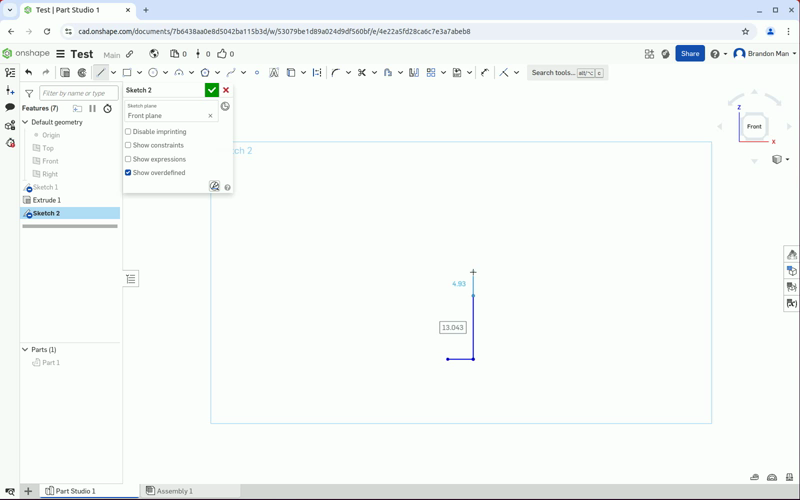
key_up(shift)
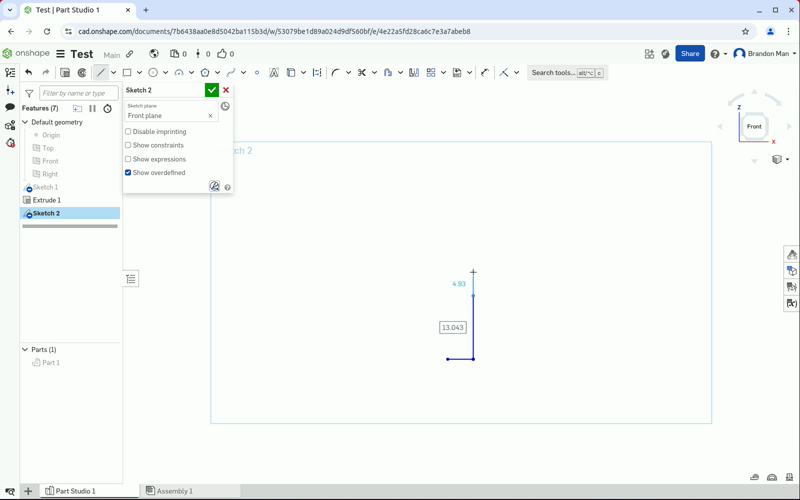
key_down(shift)
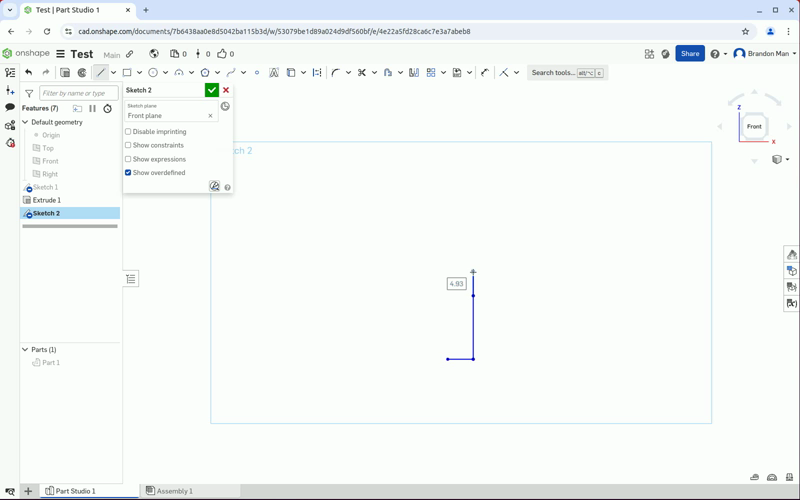
mouse_move(503, 271)
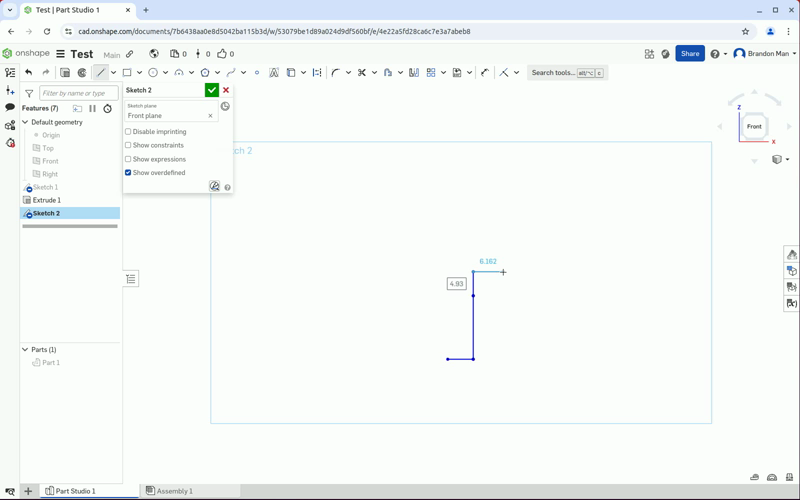
mouse_move(473, 233)
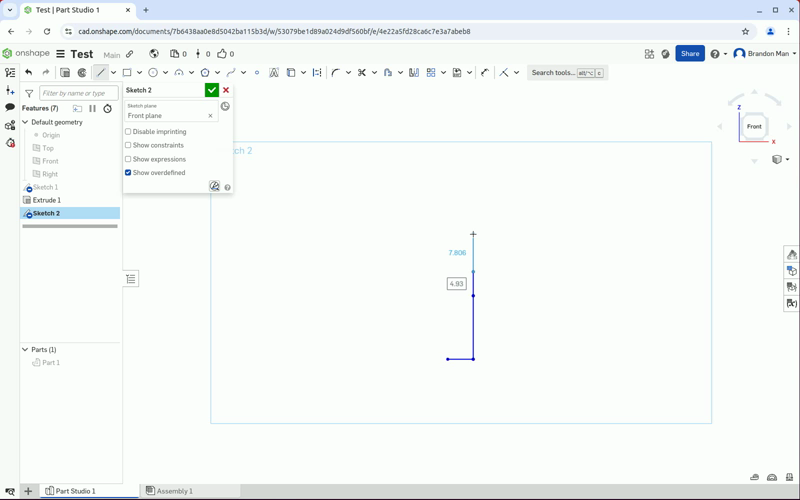
click(473, 233)
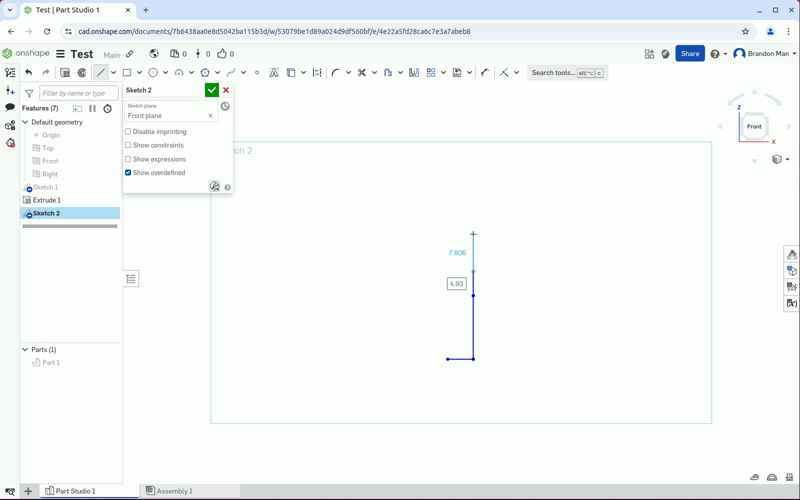
key_up(shift)
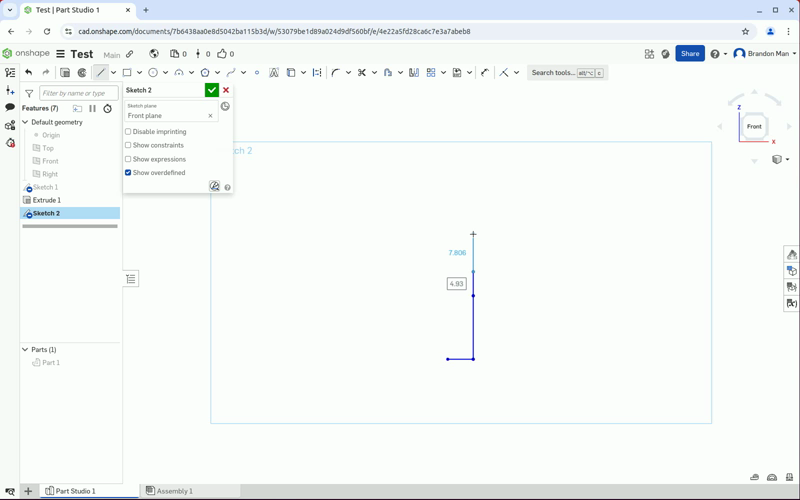
key_down(shift)
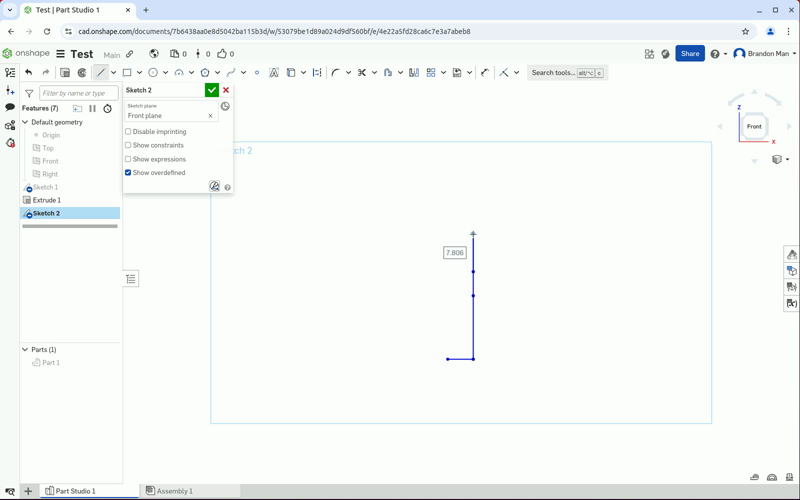
mouse_move(503, 233)
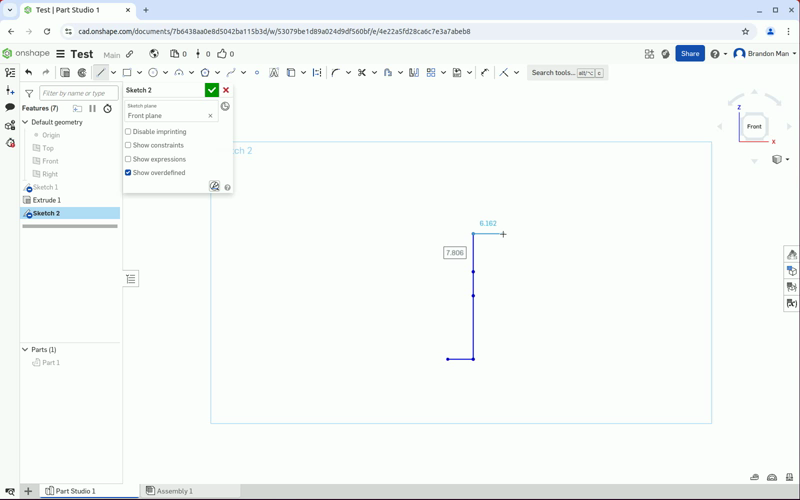
mouse_move(473, 208)
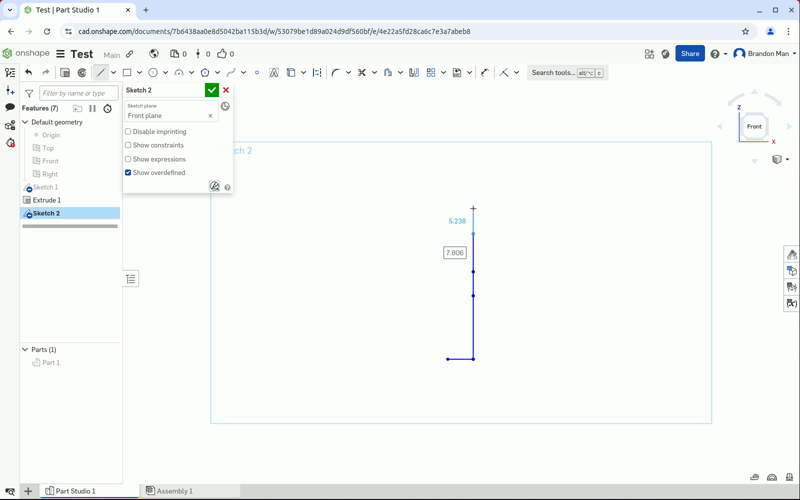
click(473, 208)
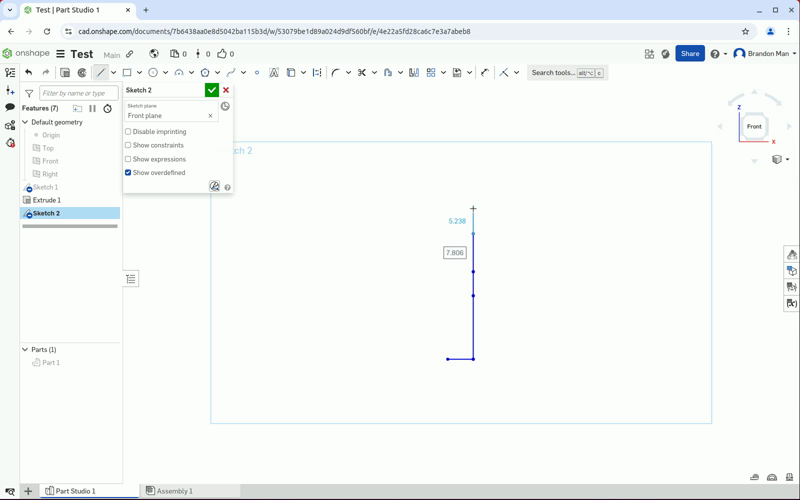
key_up(shift)
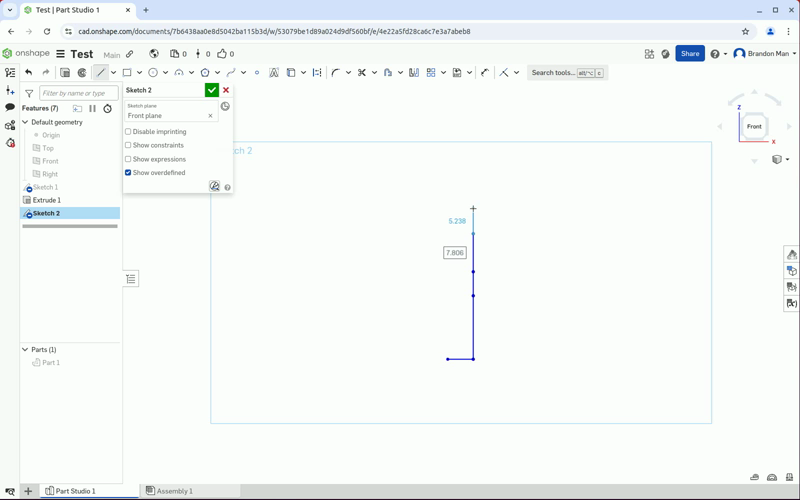
key_down(shift)
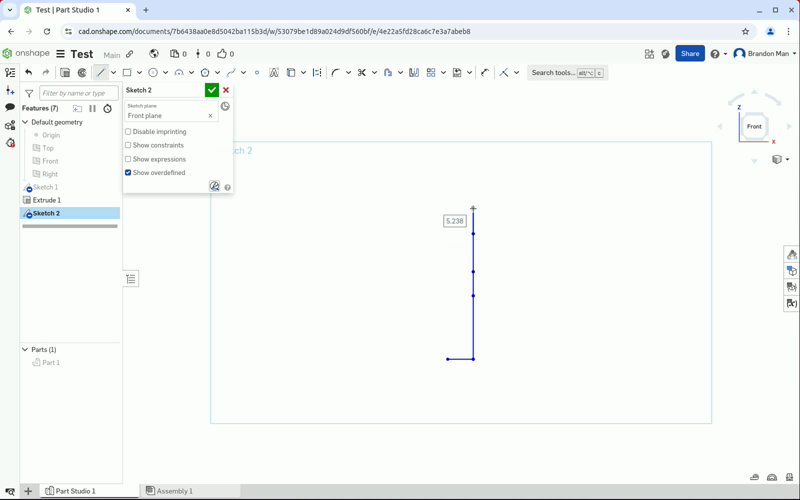
mouse_move(503, 208)
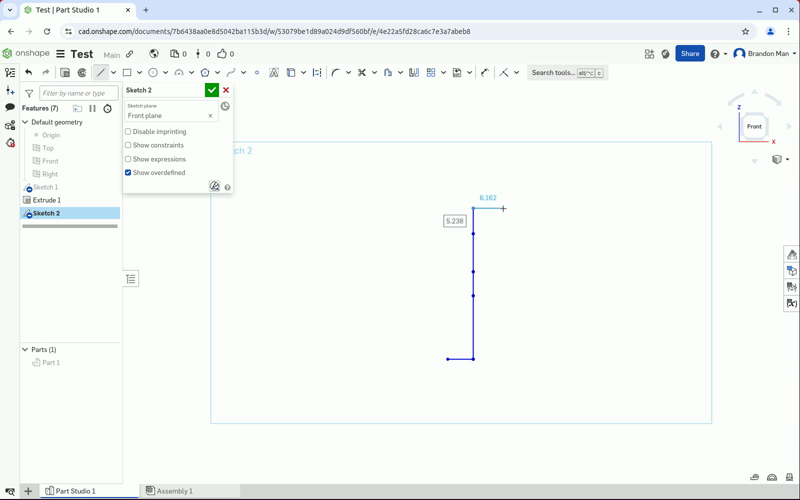
mouse_move(447, 208)
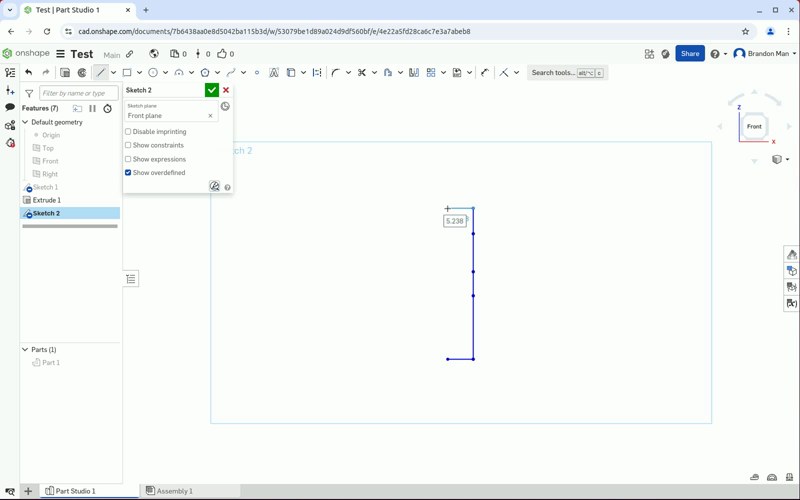
click(447, 208)
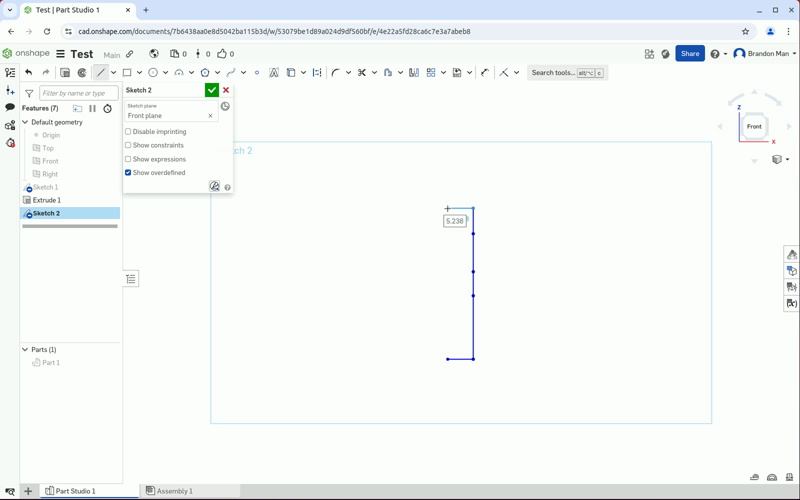
key_up(shift)
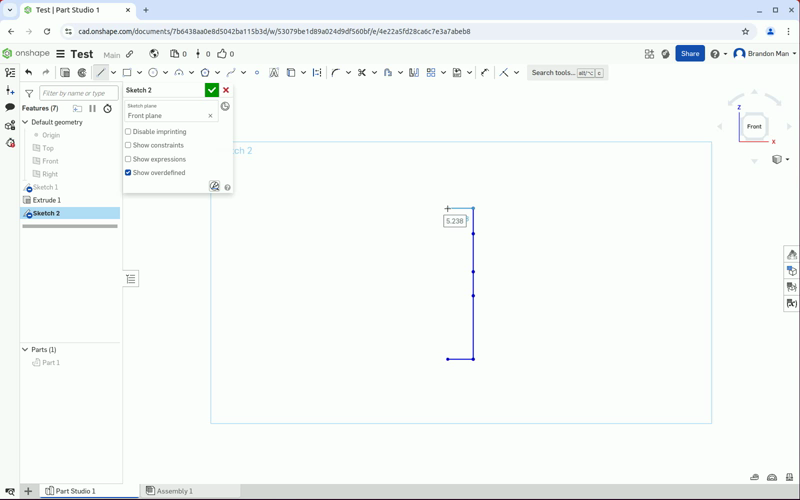
key_down(shift)
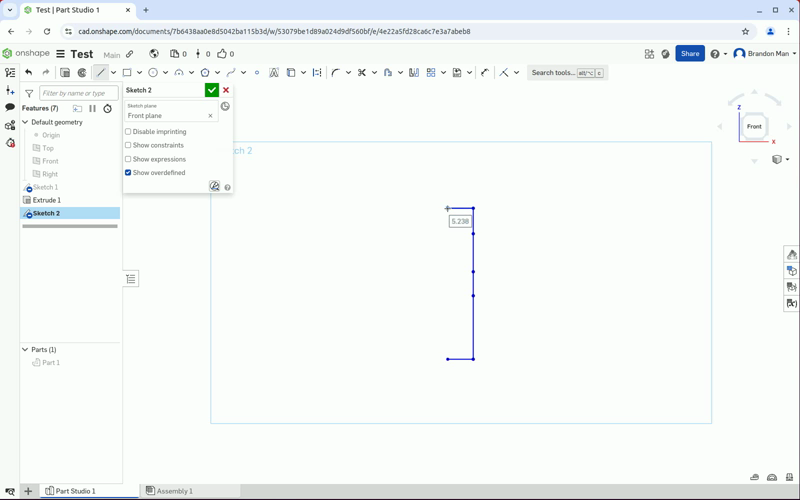
mouse_move(477, 208)
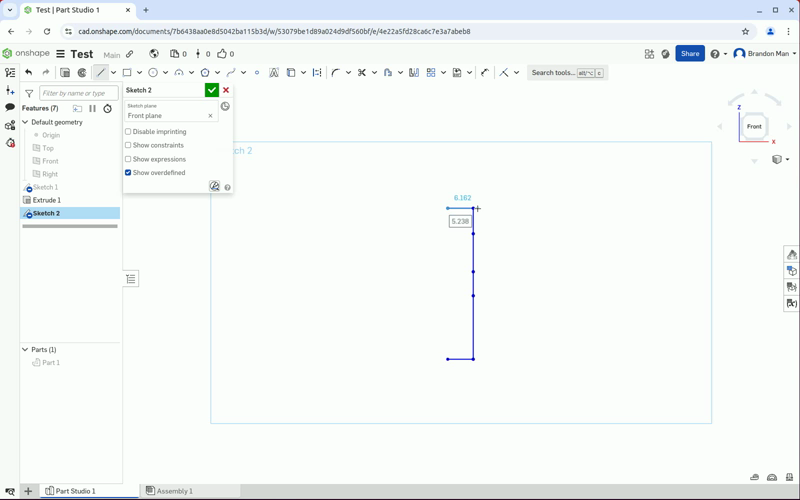
mouse_move(447, 259)
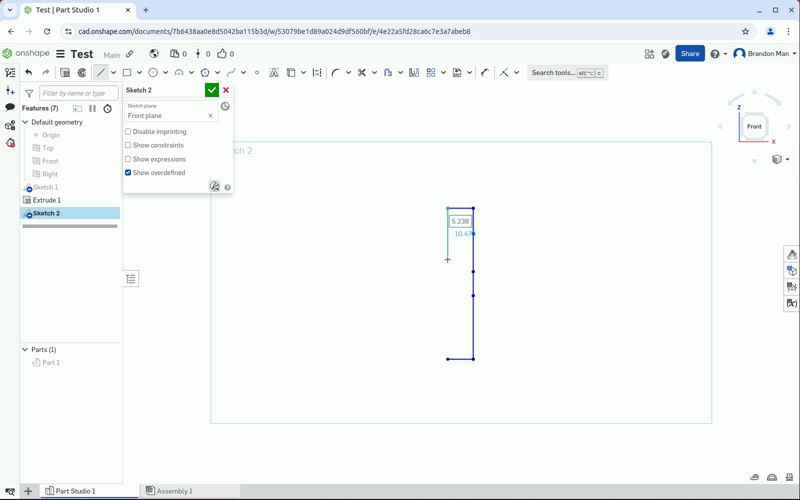
click(447, 259)
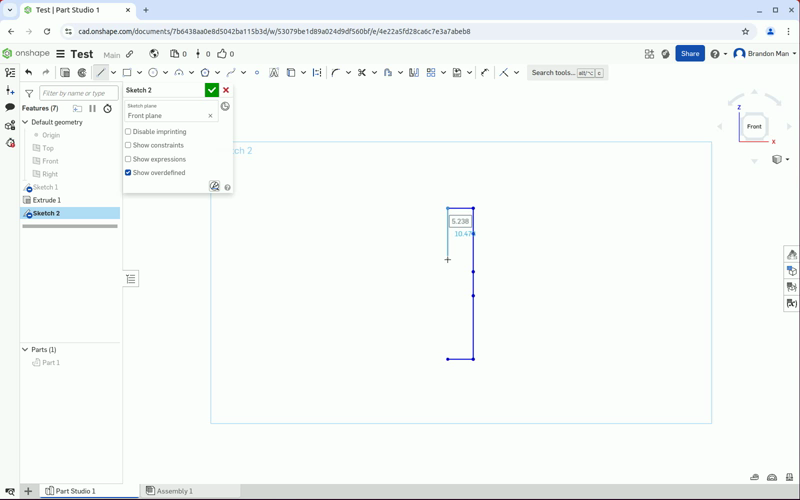
key_up(shift)
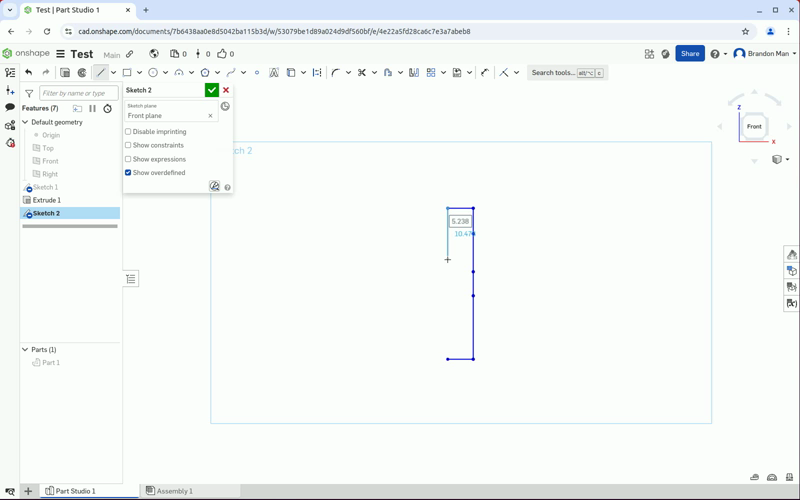
key_down(shift)
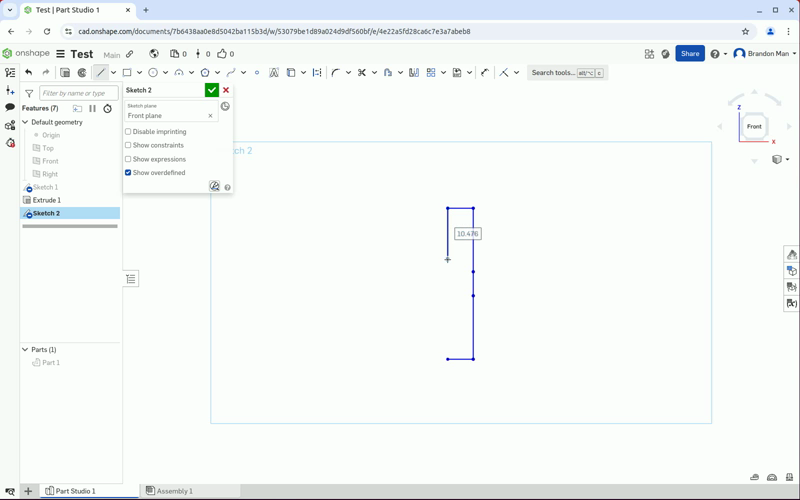
mouse_move(477, 259)
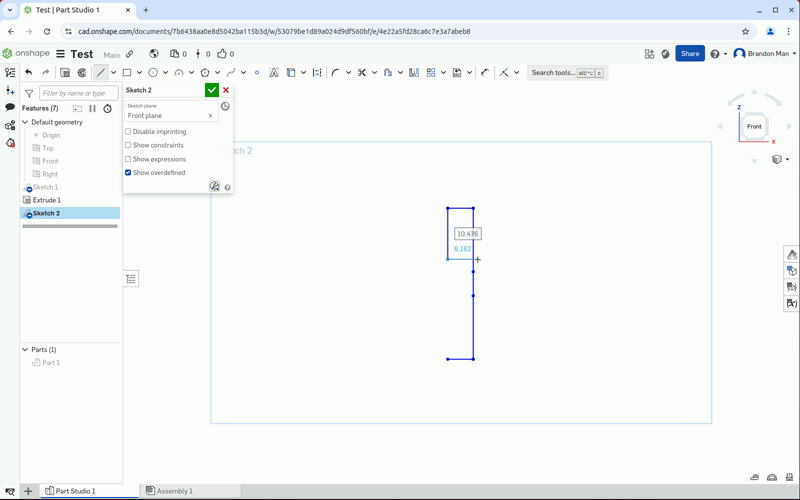
mouse_move(447, 308)
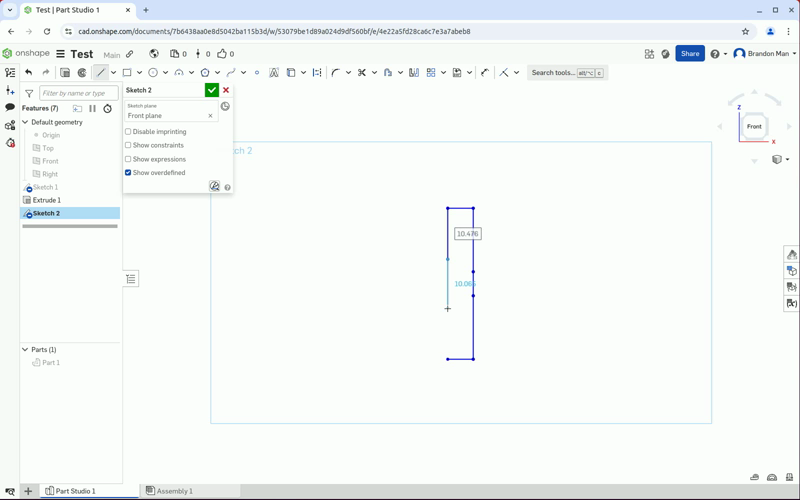
click(447, 308)
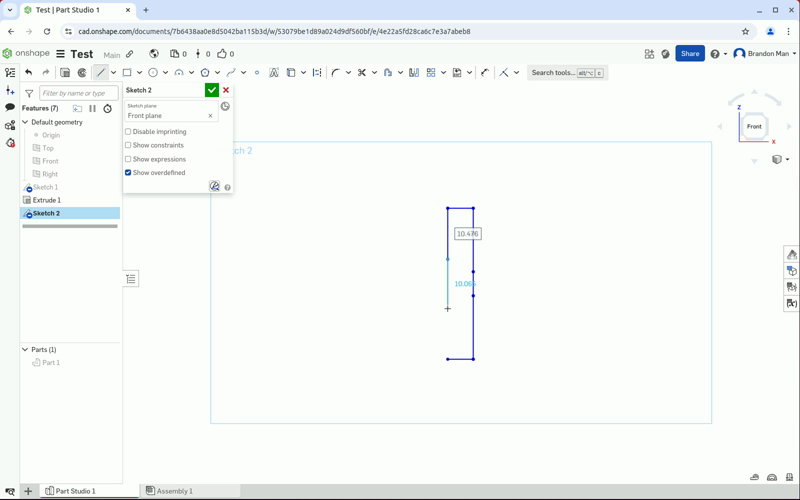
key_up(shift)
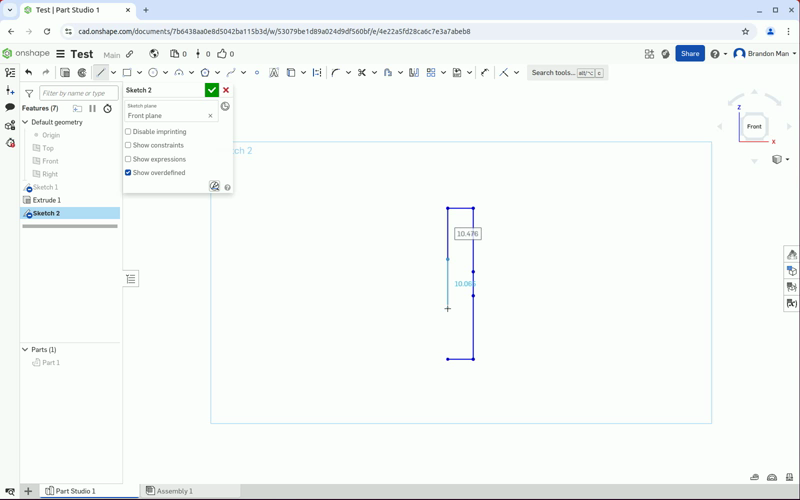
key_down(shift)
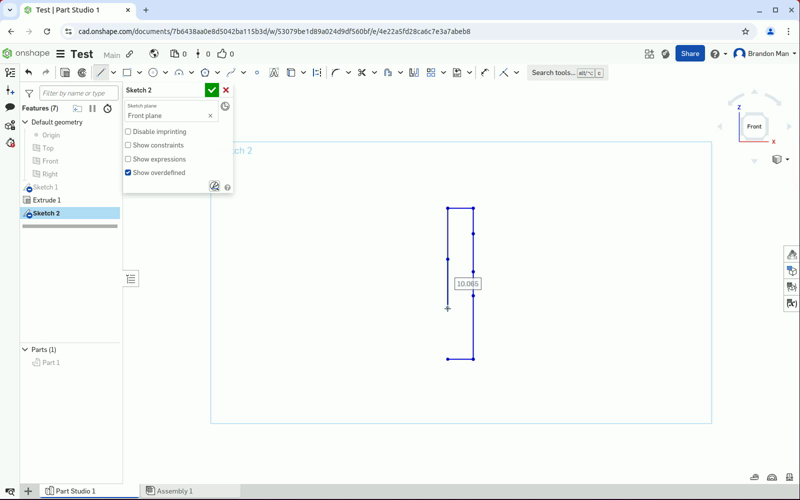
mouse_move(477, 308)
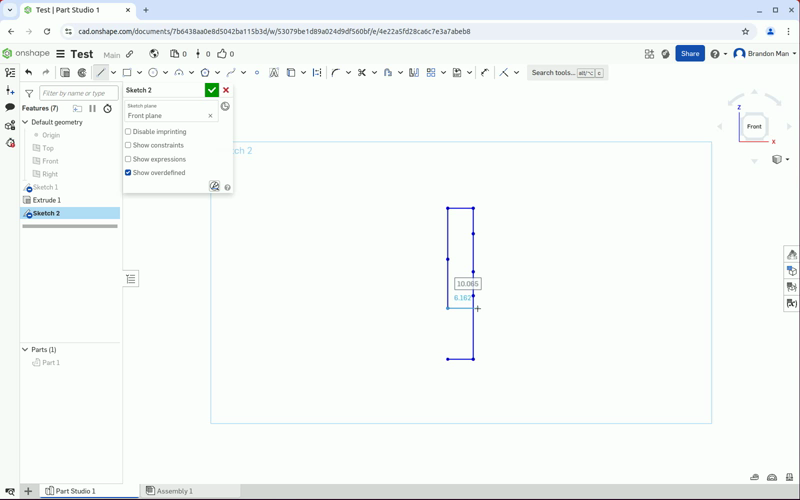
mouse_move(447, 333)
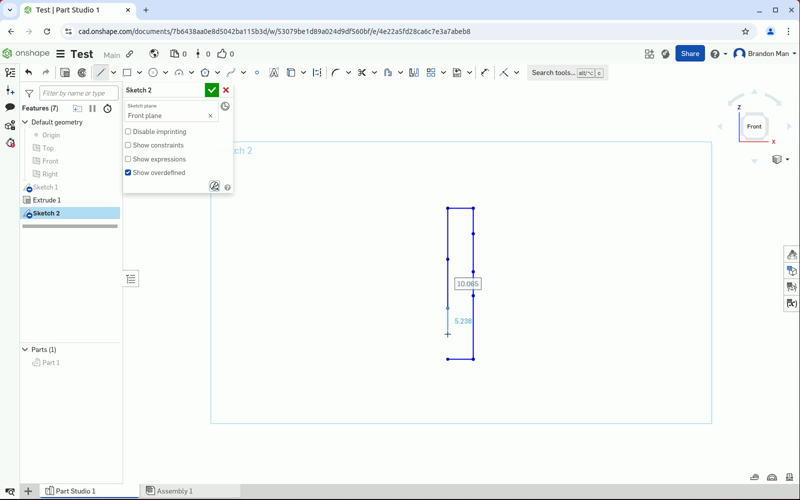
click(447, 333)
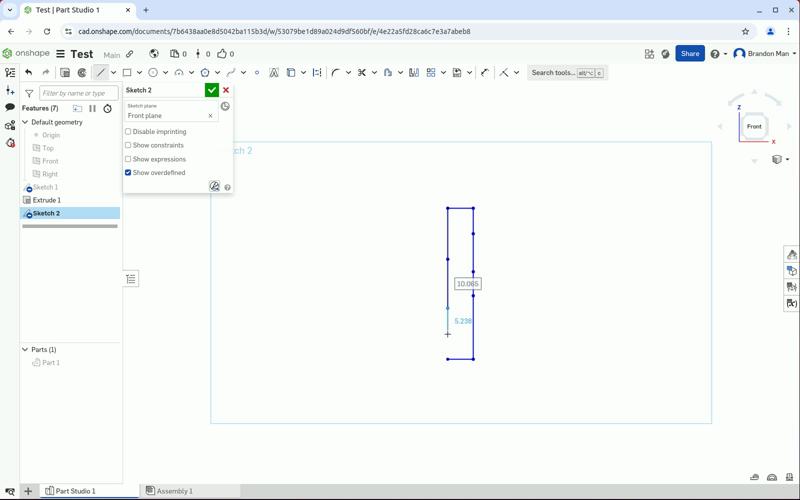
key_up(shift)
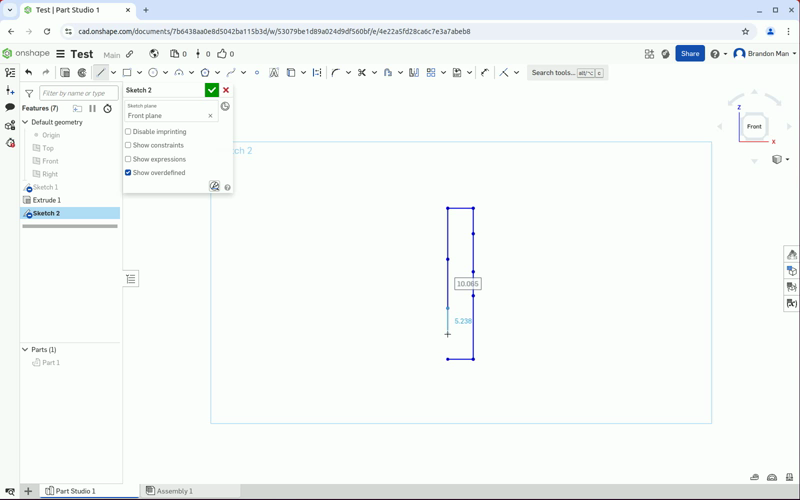
mouse_move(477, 333)
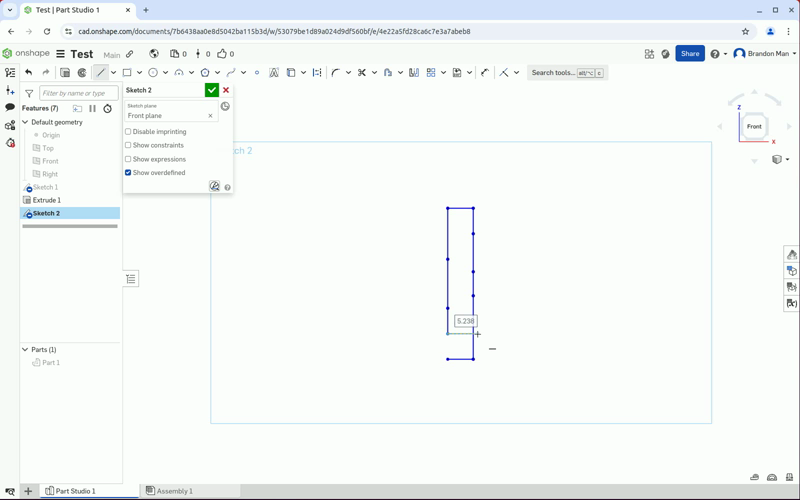
key_down(shift)
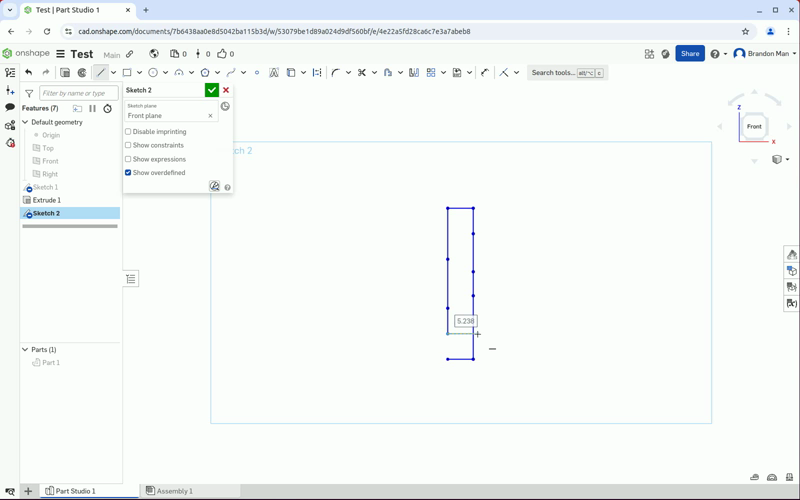
mouse_move(447, 359)
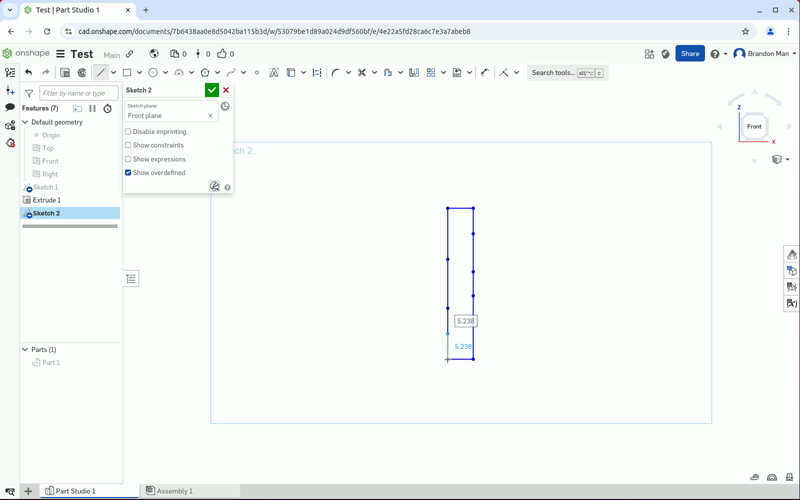
key_up(shift)
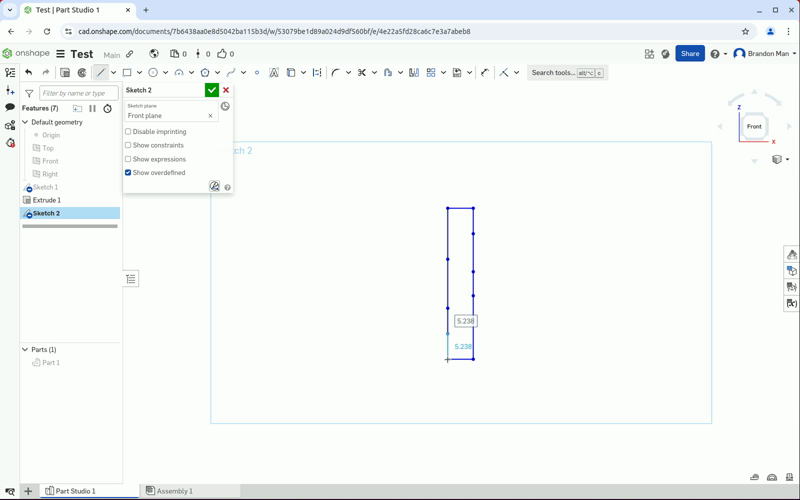
click(447, 359)
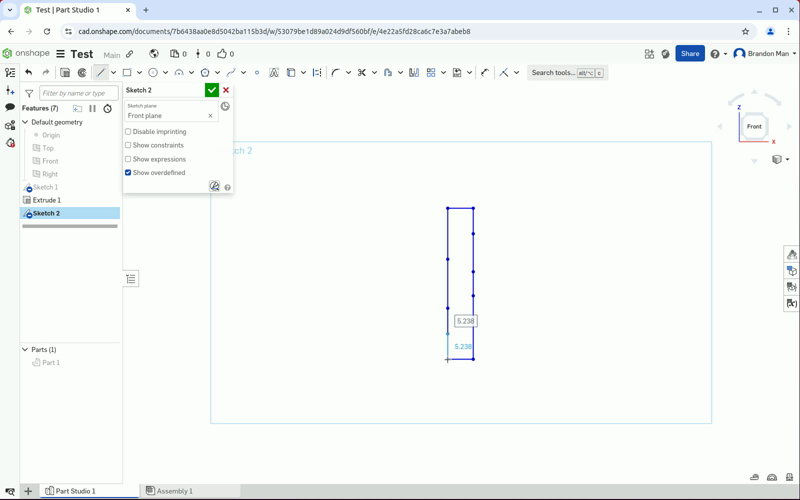
key(esc)
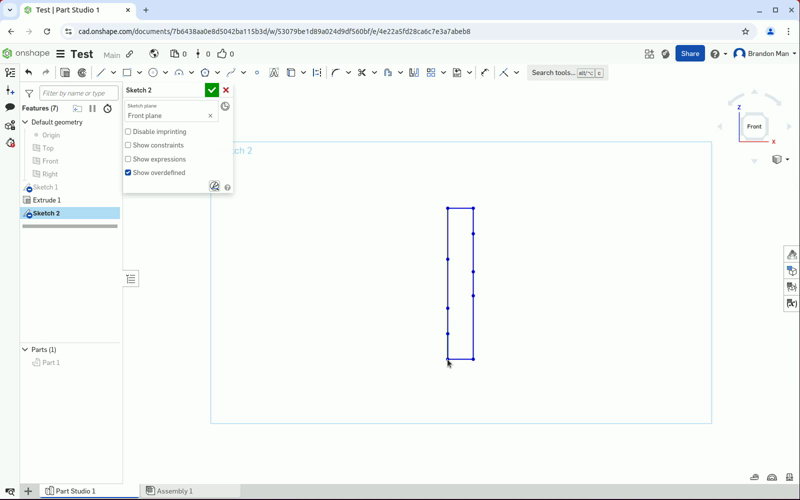
mouse_move(455, 307)
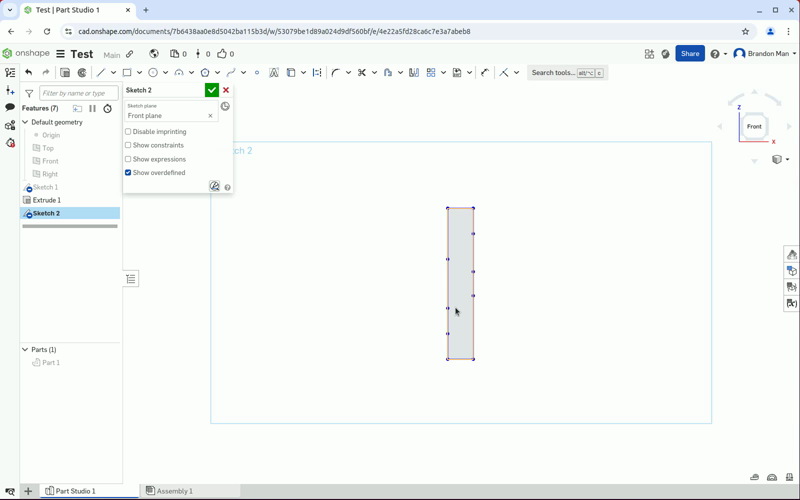
click(455, 307)
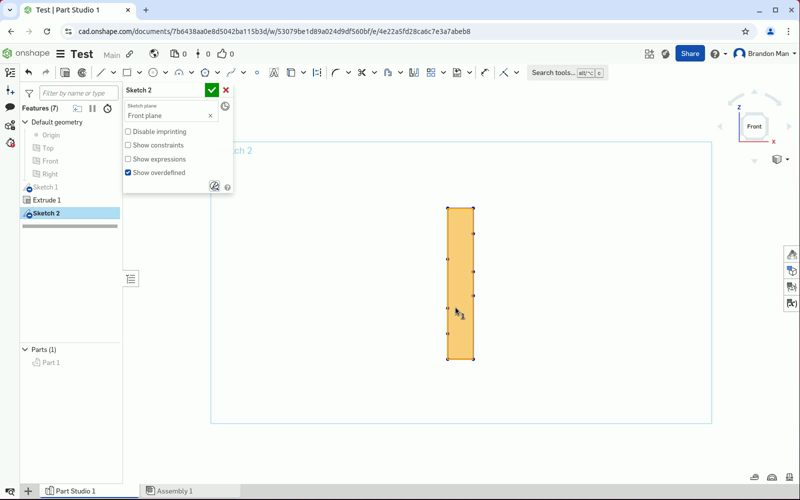
mouse_move(73, 352)
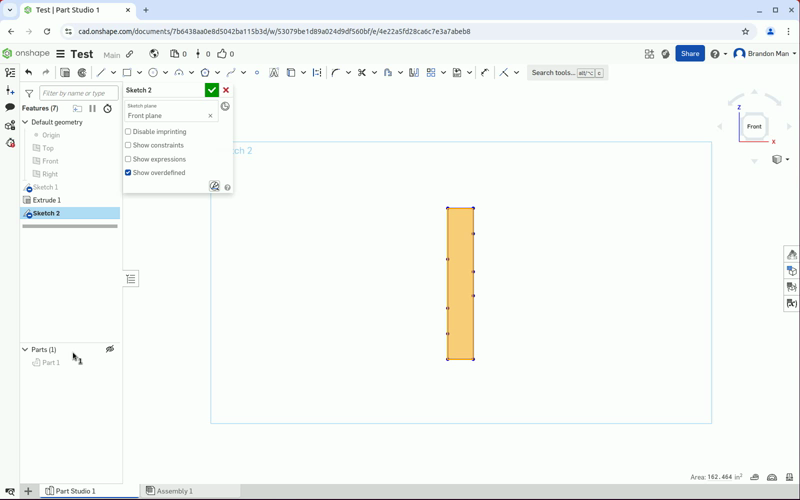
key(shift+y)
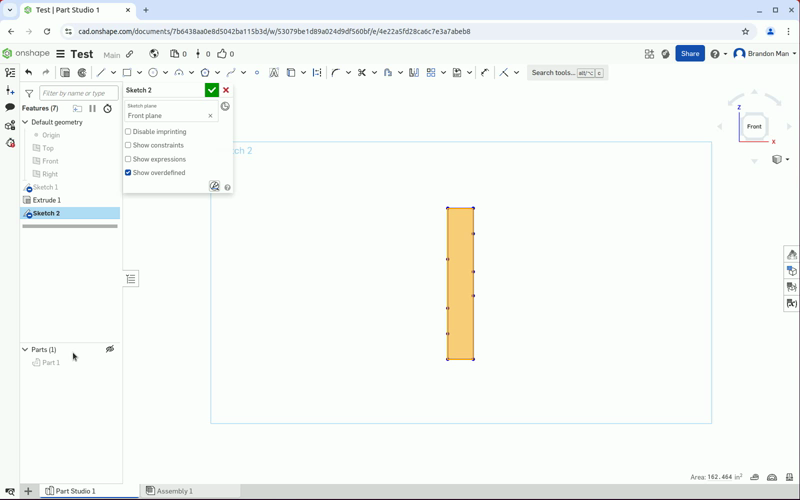
key(shift+e)
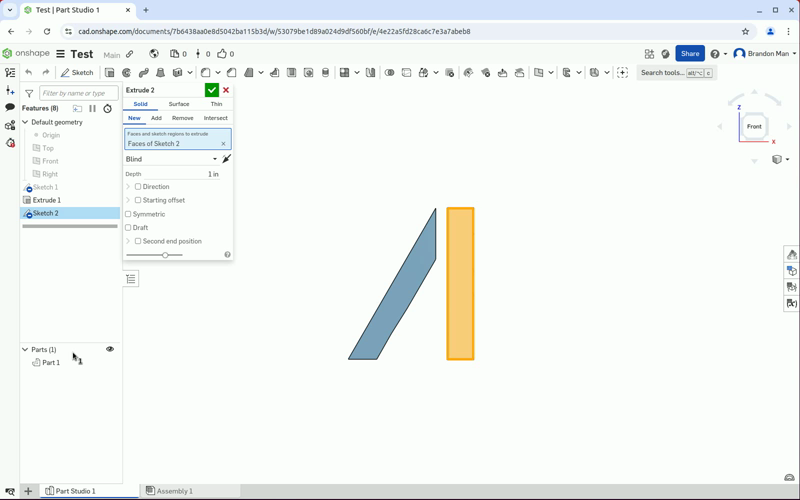
mouse_move(143, 106)
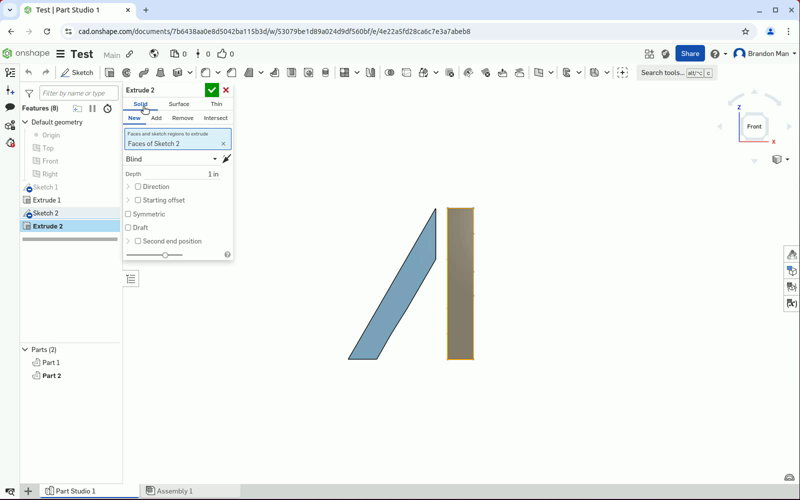
click(143, 106)
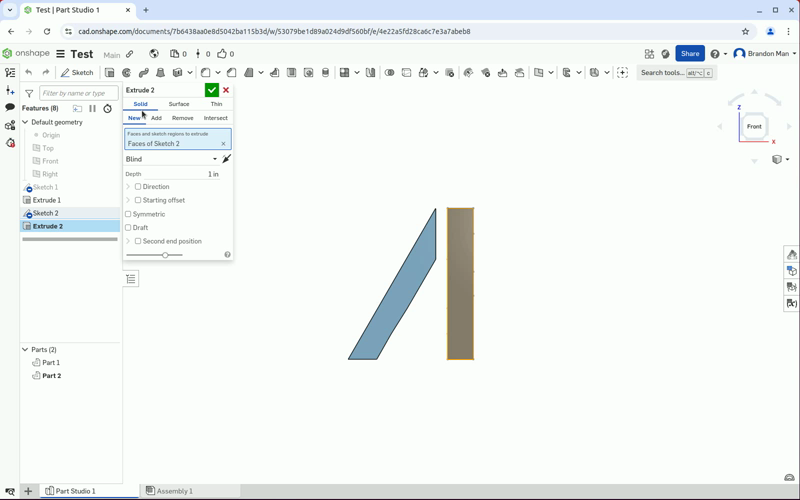
mouse_move(137, 120)
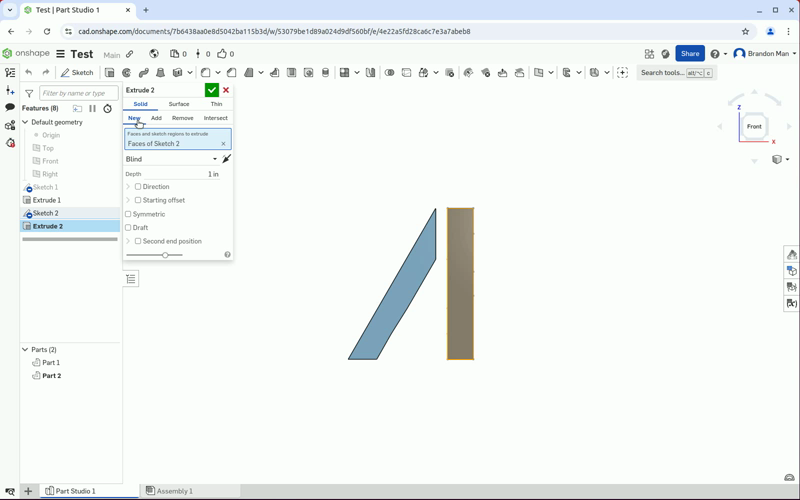
click(137, 120)
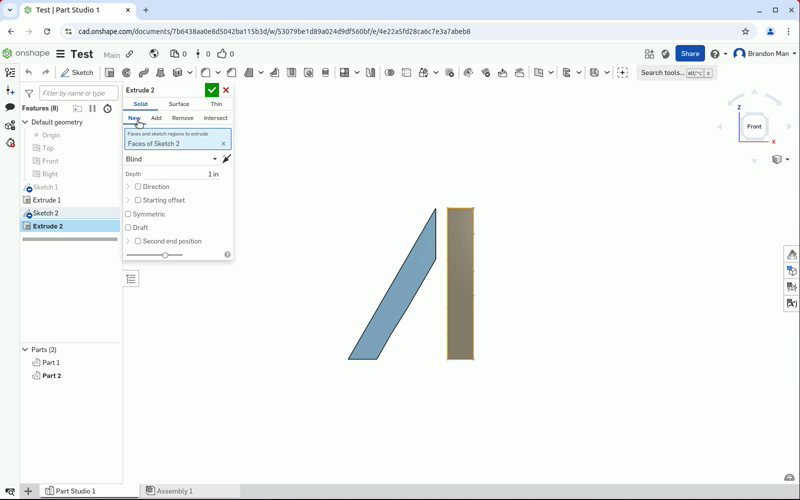
key(tab, 4)
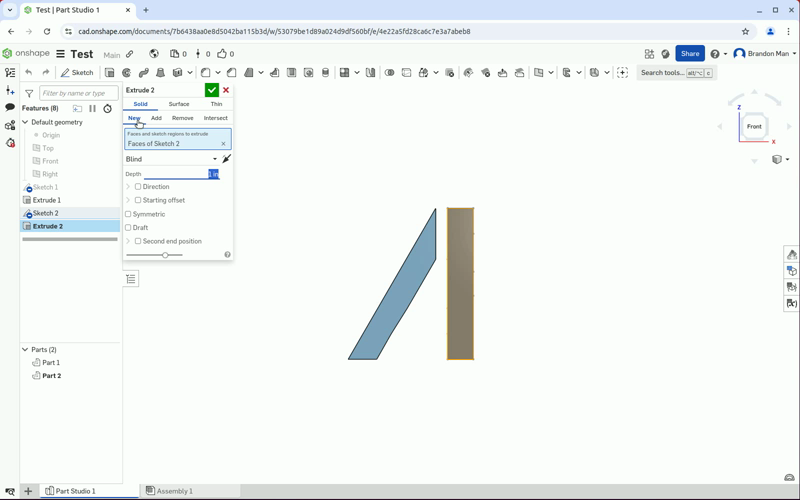
text(2.648)
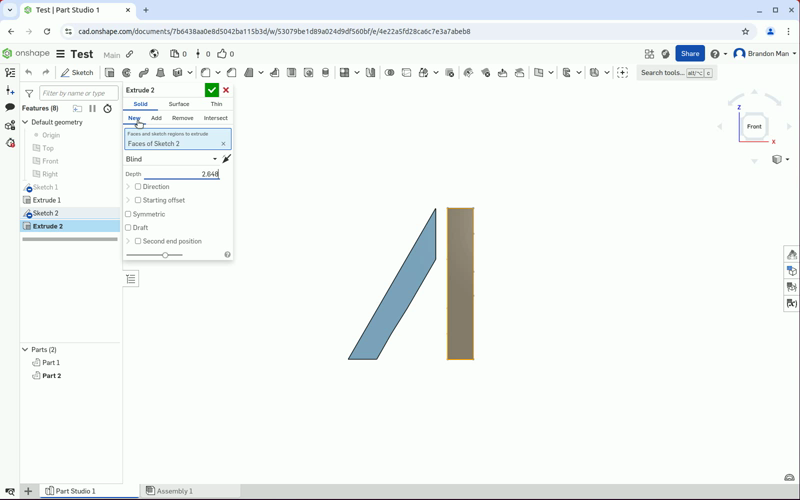
key(enter)
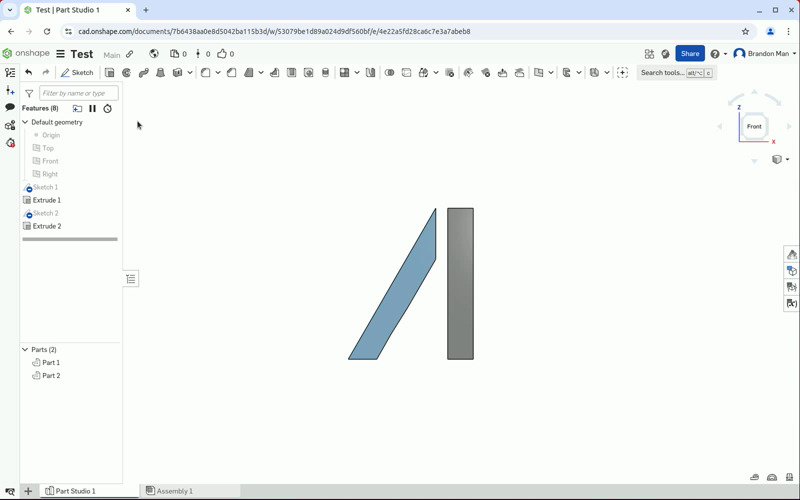
key(shift+h)
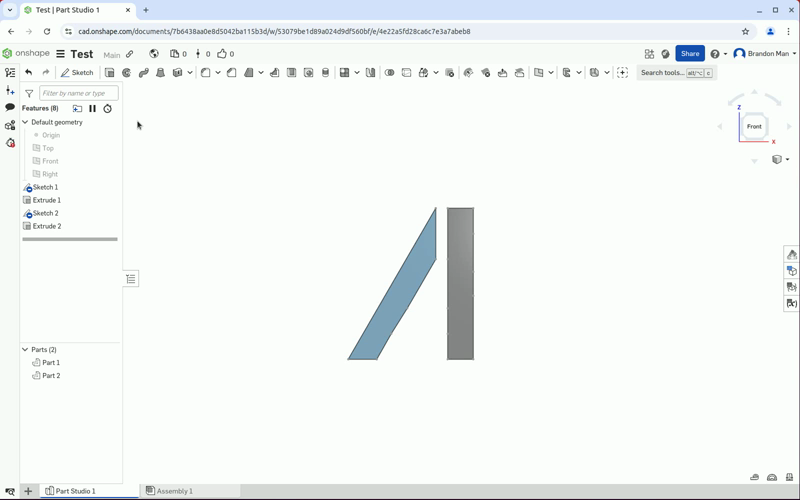
key(shift+h)
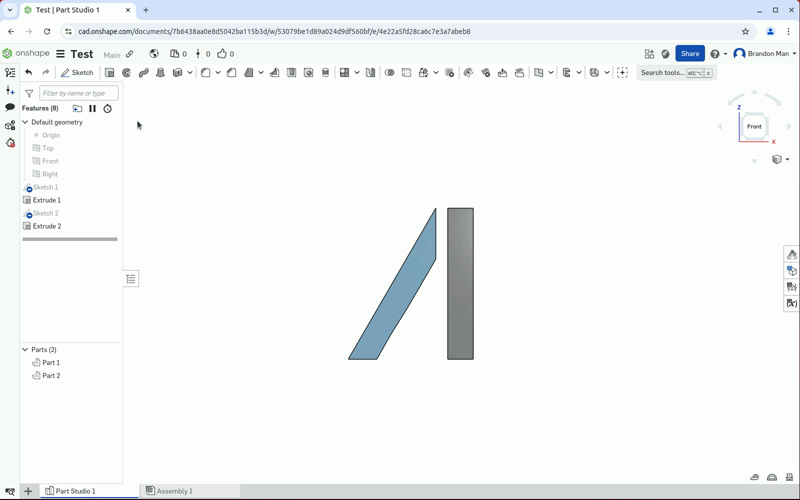
mouse_move(73, 189)
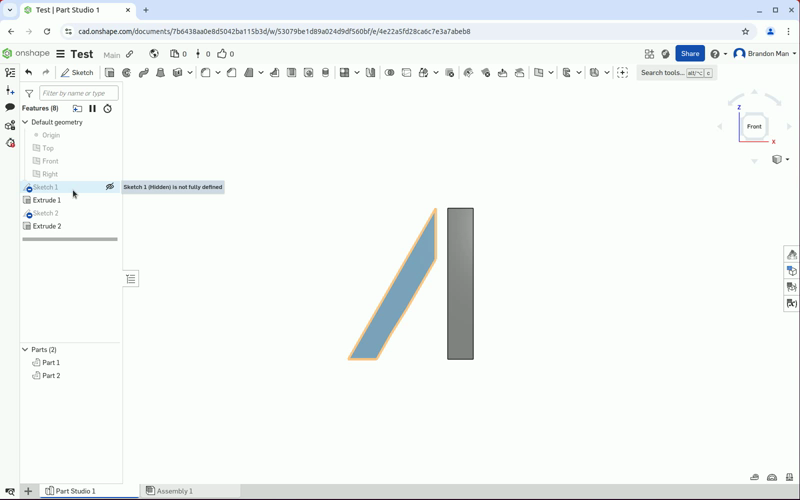
click(73, 189)
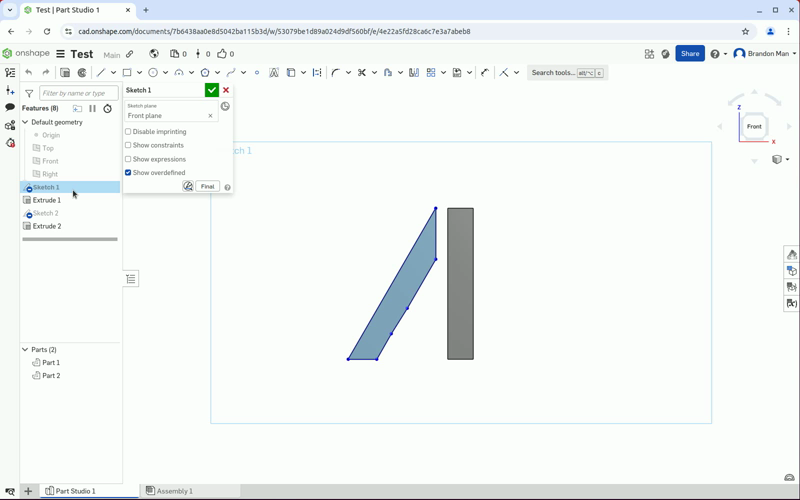
mouse_move(229, 92)
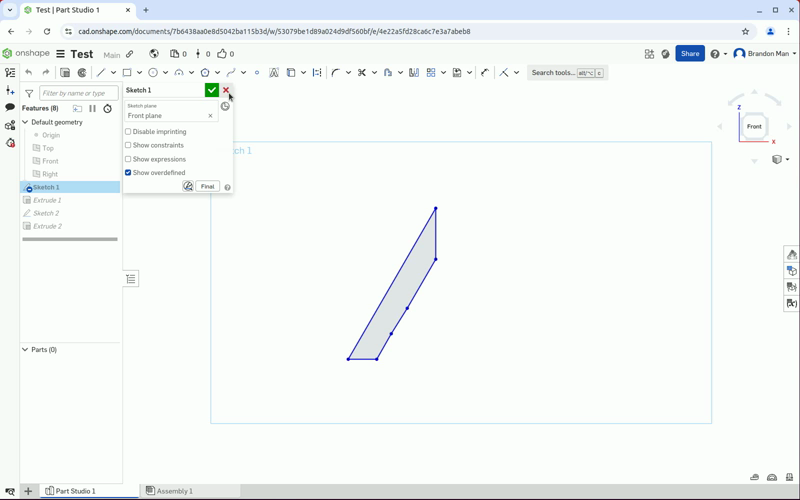
click(229, 92)
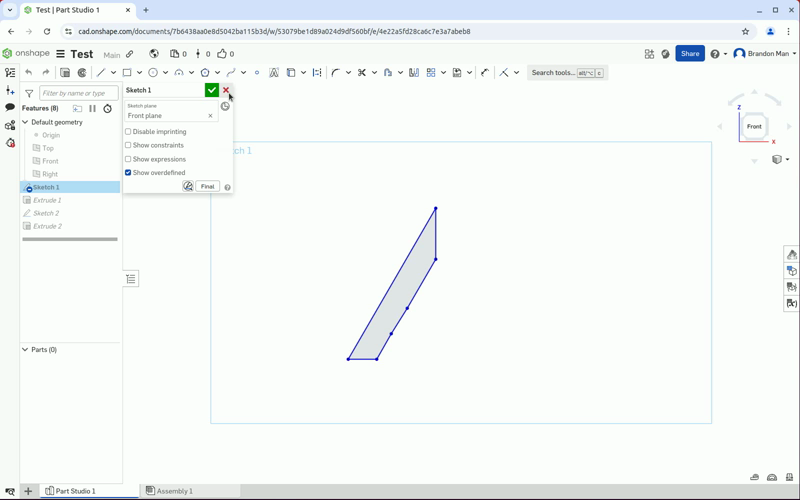
key(shift+s)
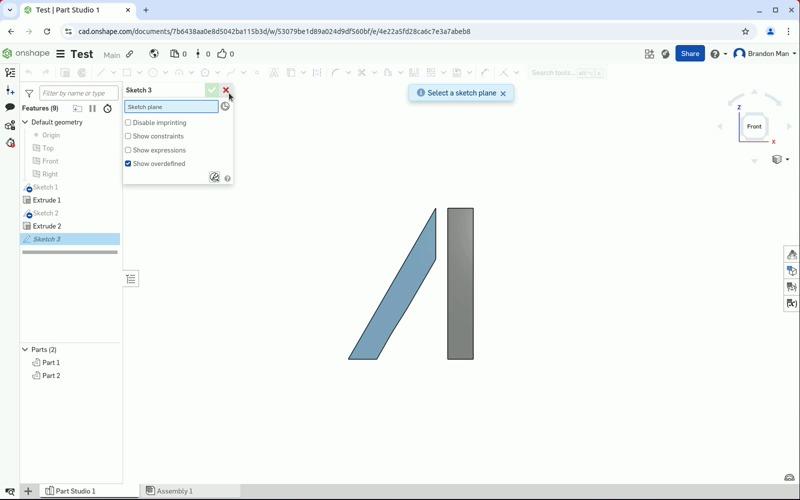
mouse_move(73, 163)
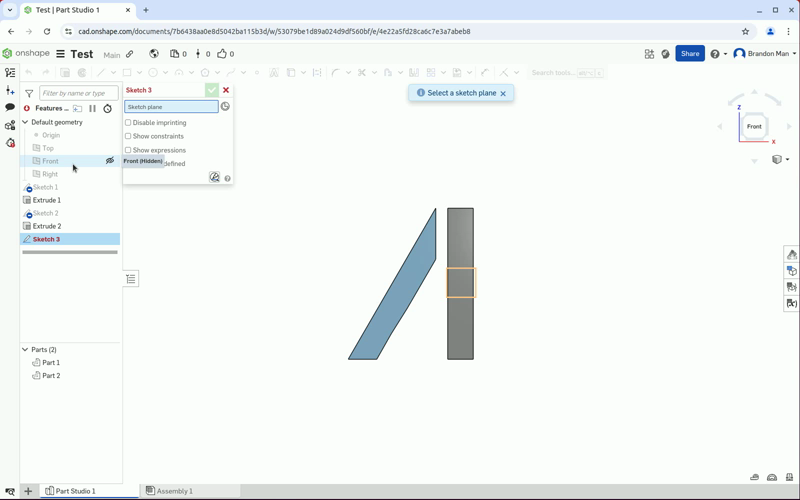
click(73, 163)
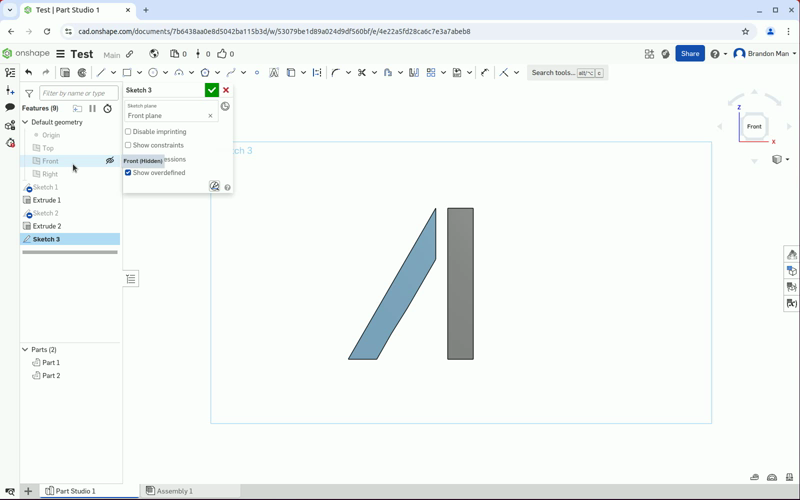
mouse_move(73, 352)
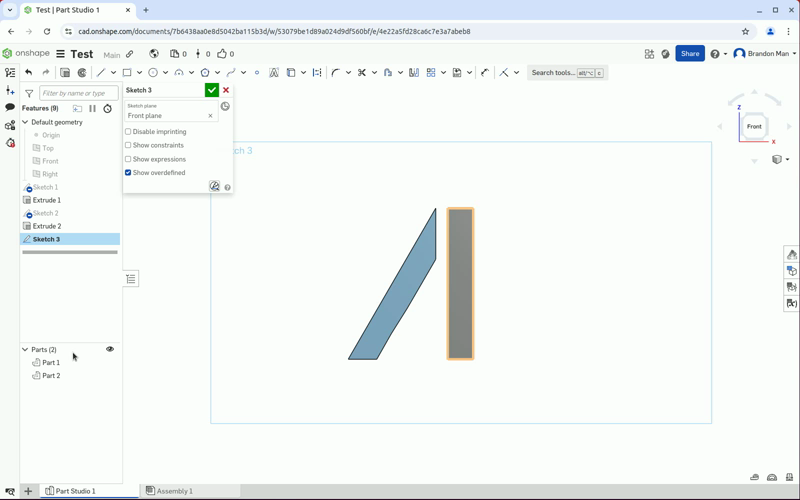
key(y)
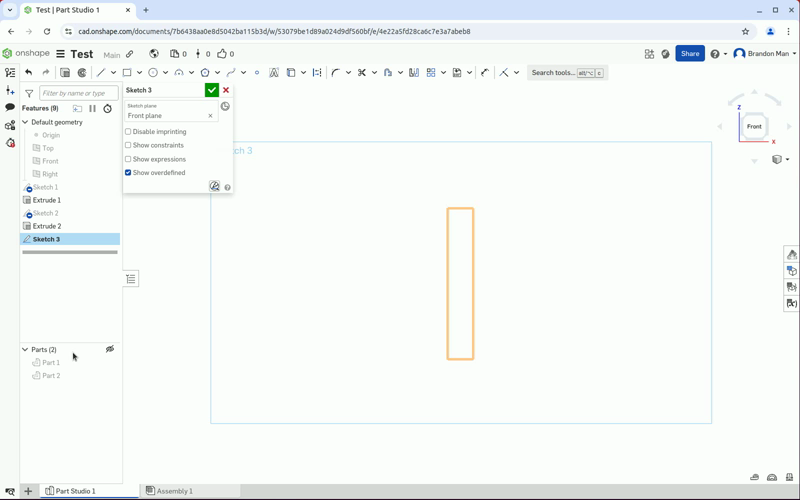
key(a)
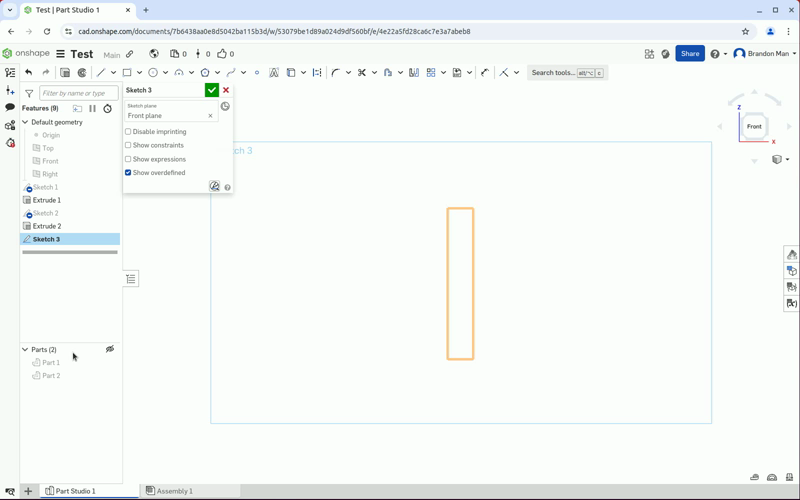
key_down(shift)
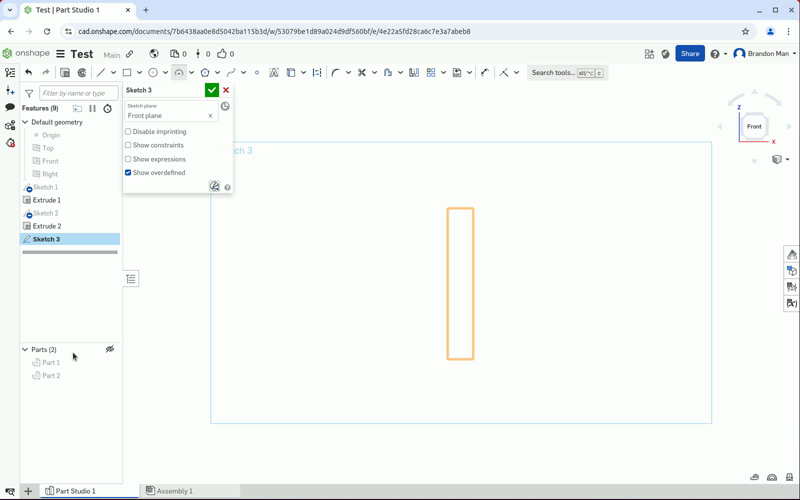
mouse_move(486, 295)
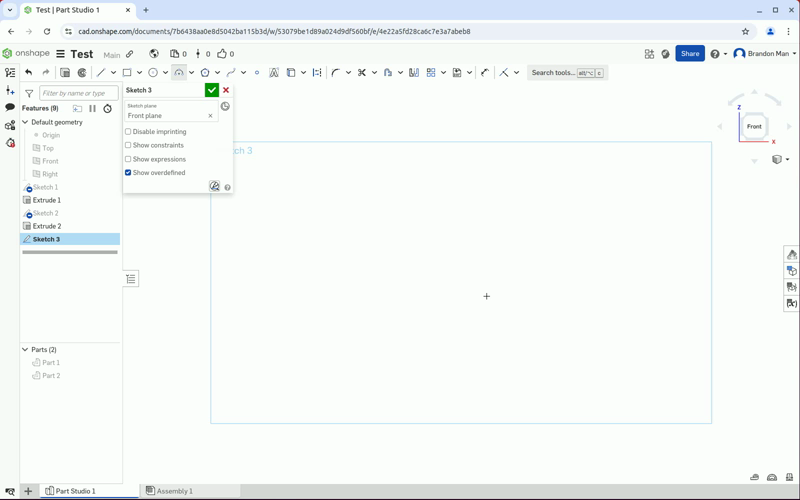
click(486, 295)
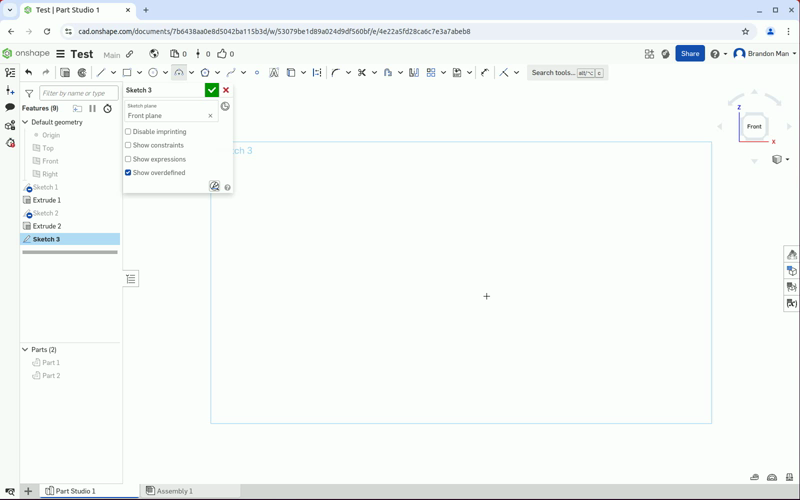
key_up(shift)
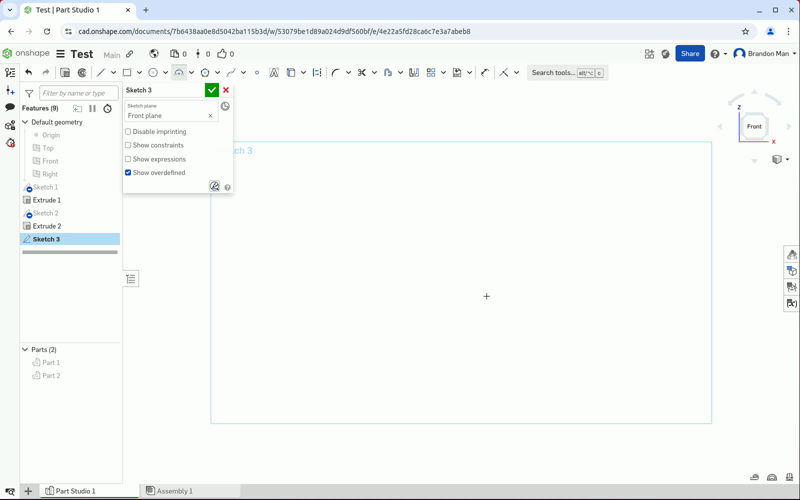
key_down(shift)
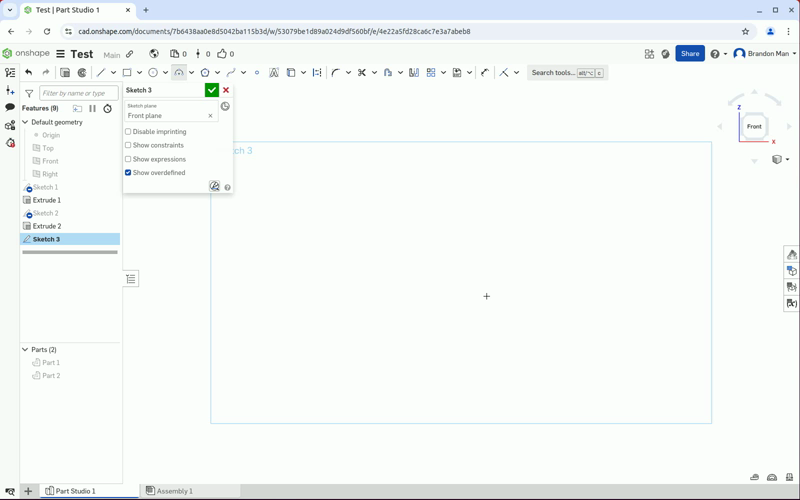
mouse_move(486, 207)
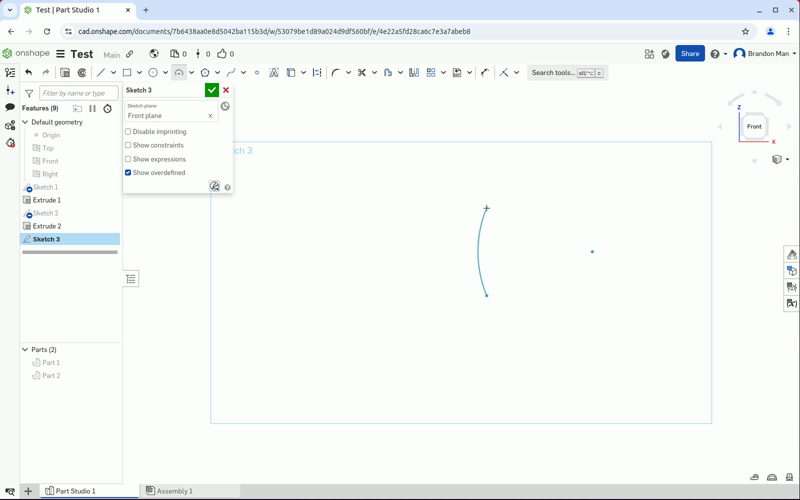
click(486, 207)
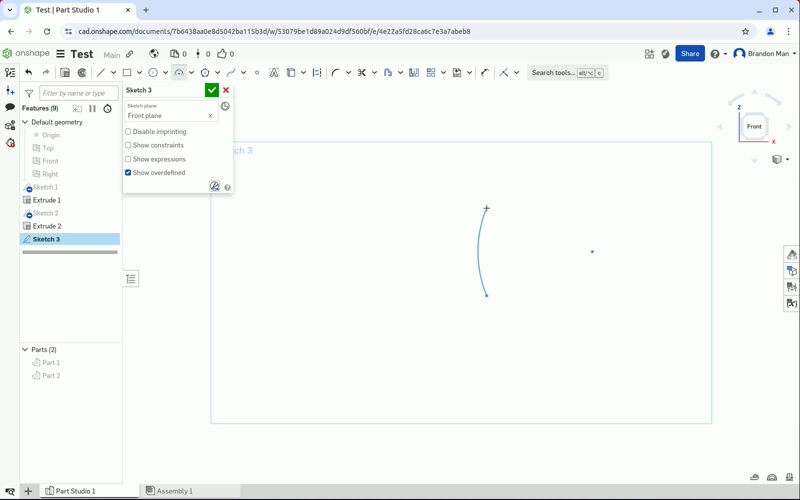
mouse_move(530, 251)
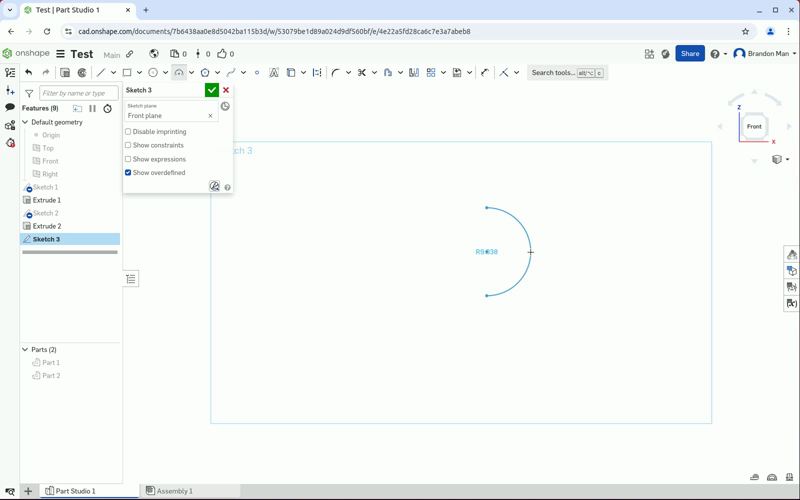
click(530, 251)
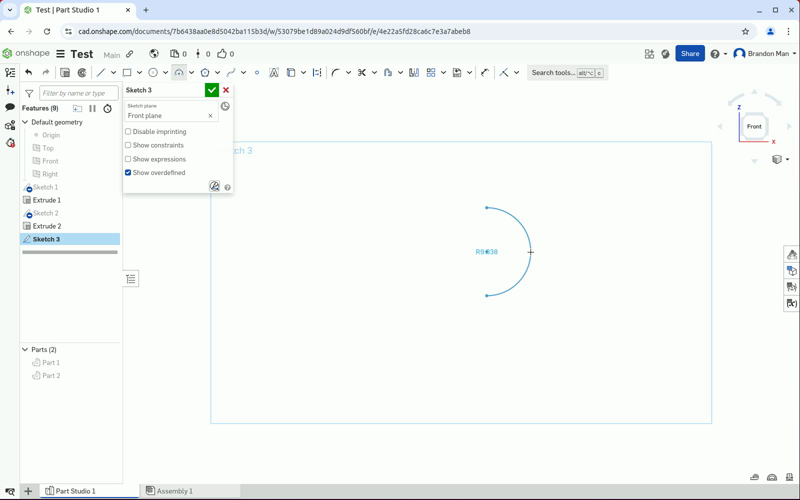
key_up(shift)
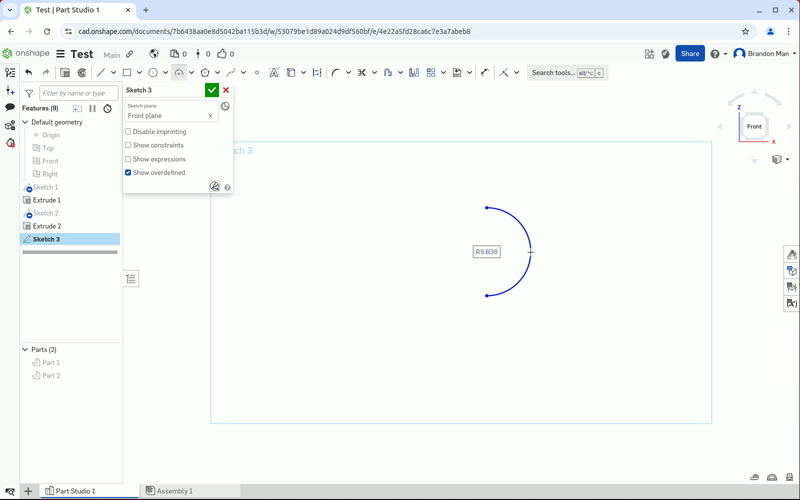
key(esc)
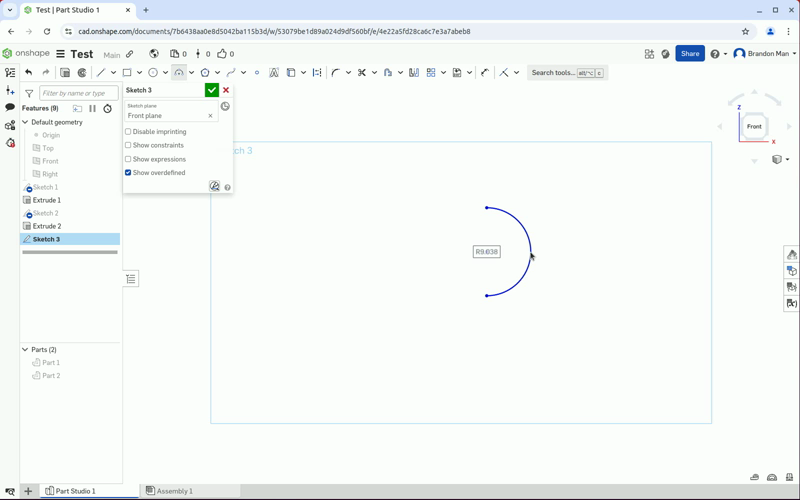
key(l)
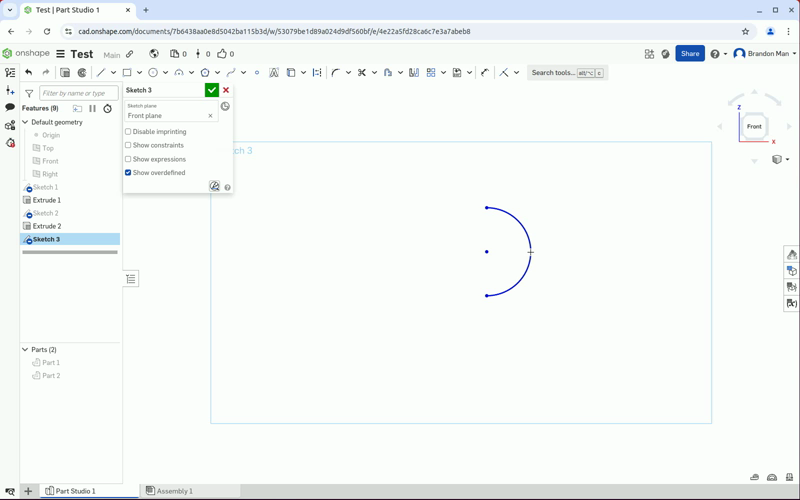
mouse_move(486, 207)
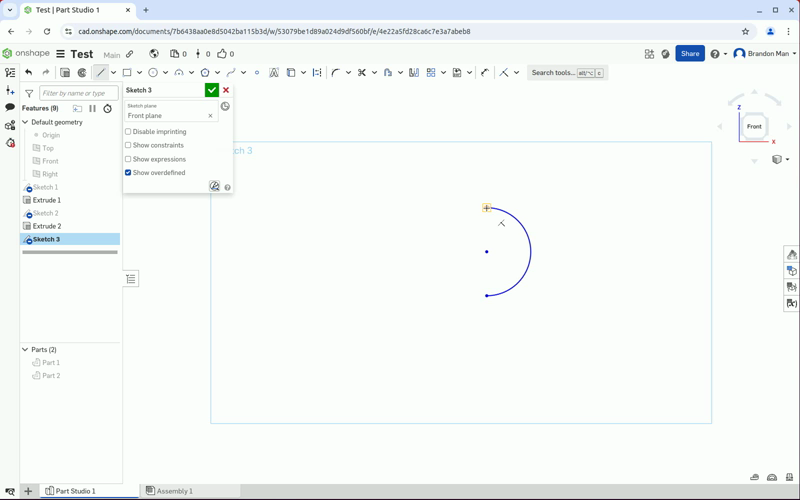
click(486, 207)
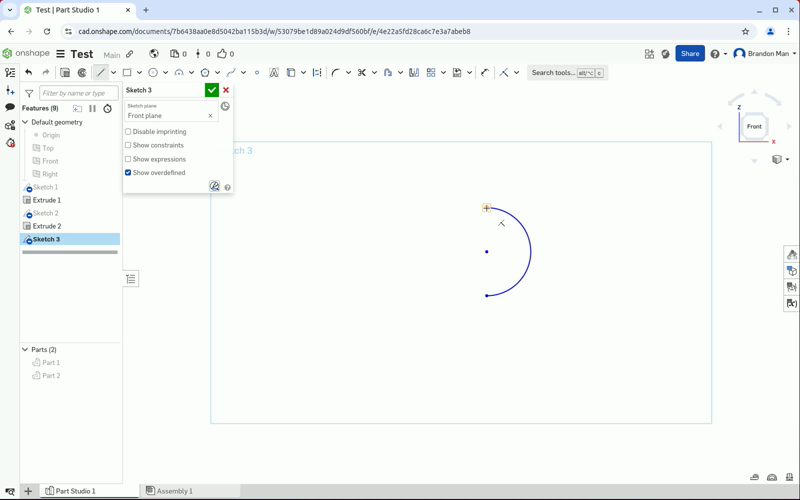
key_down(shift)
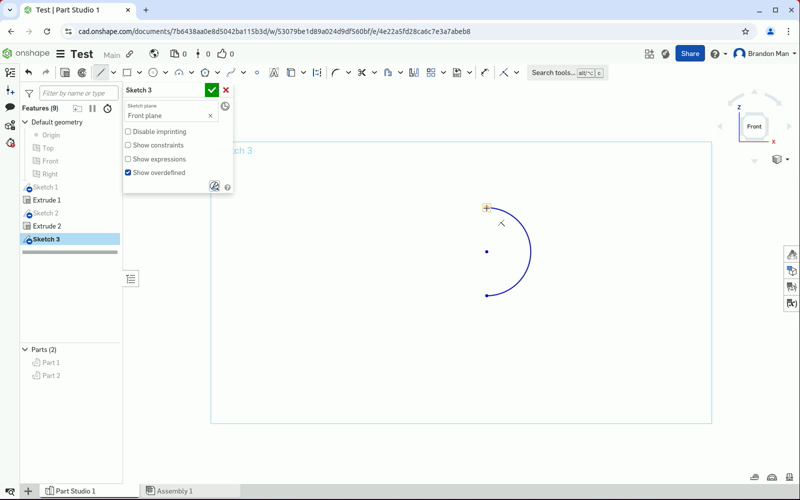
mouse_move(516, 207)
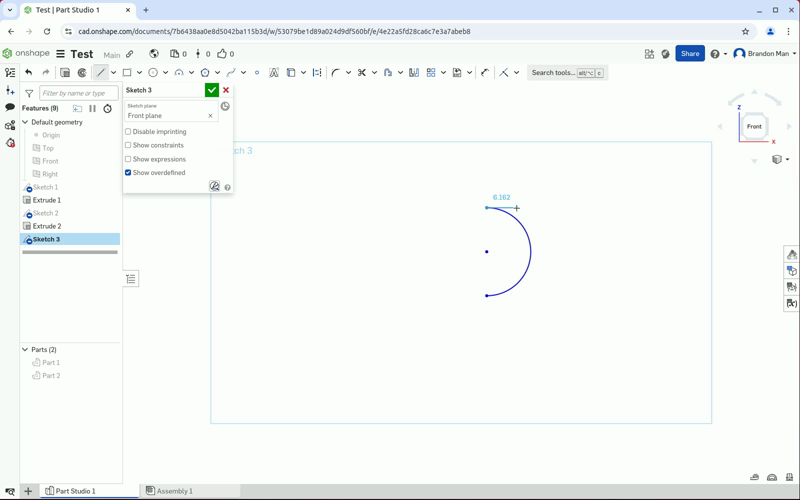
mouse_move(486, 232)
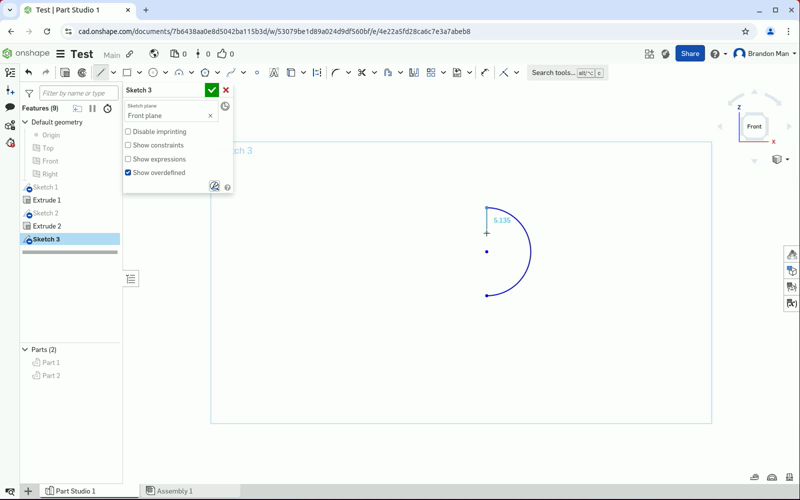
click(486, 232)
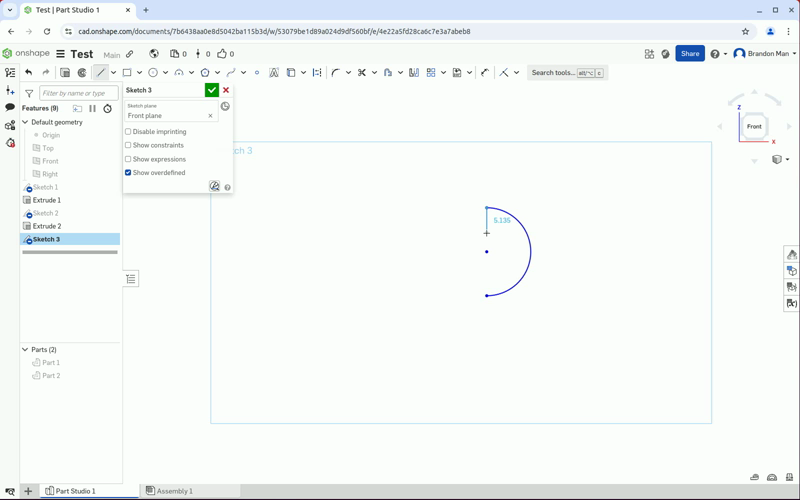
key_up(shift)
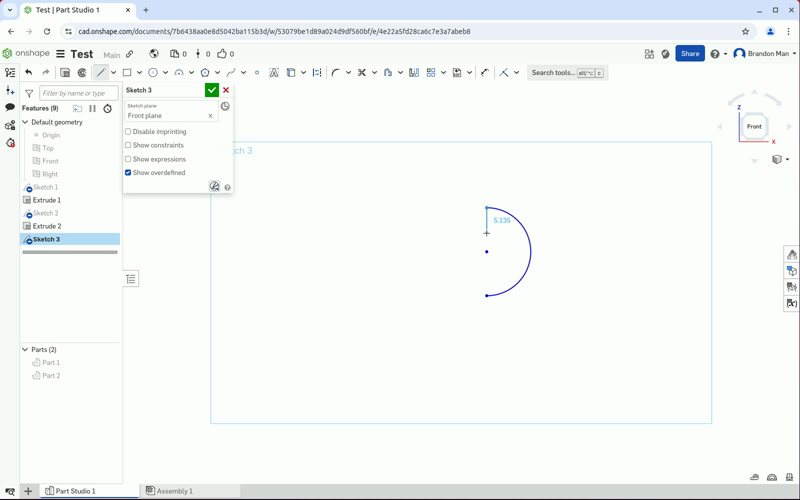
key(esc)
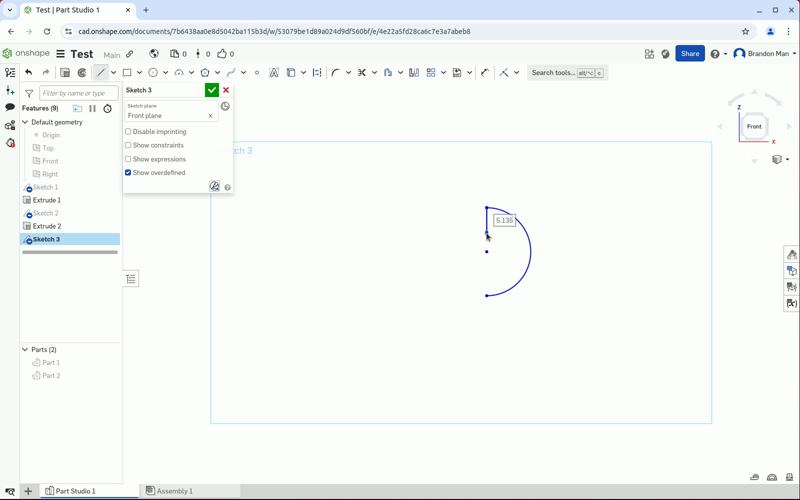
key(a)
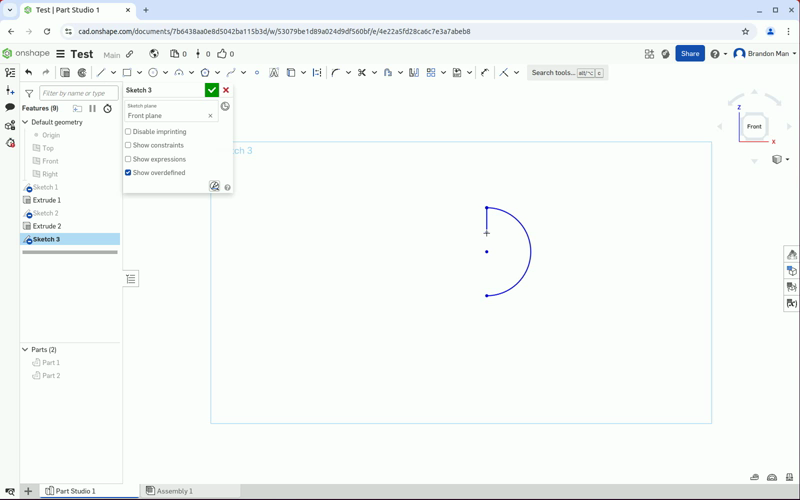
mouse_move(486, 232)
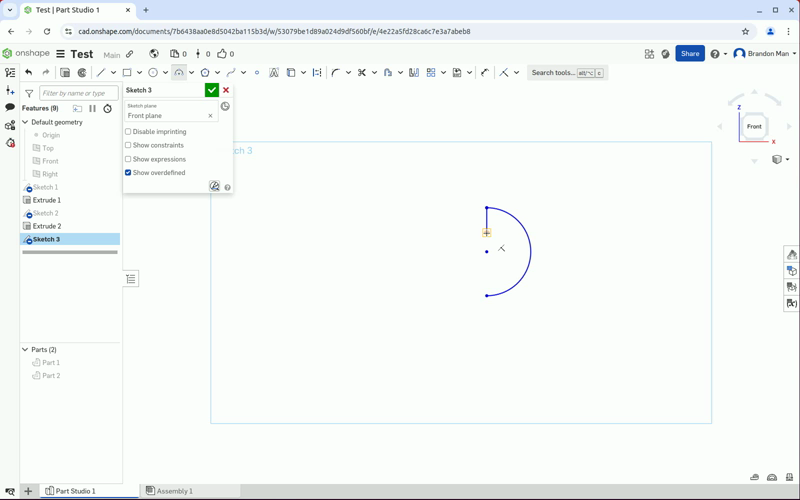
click(486, 232)
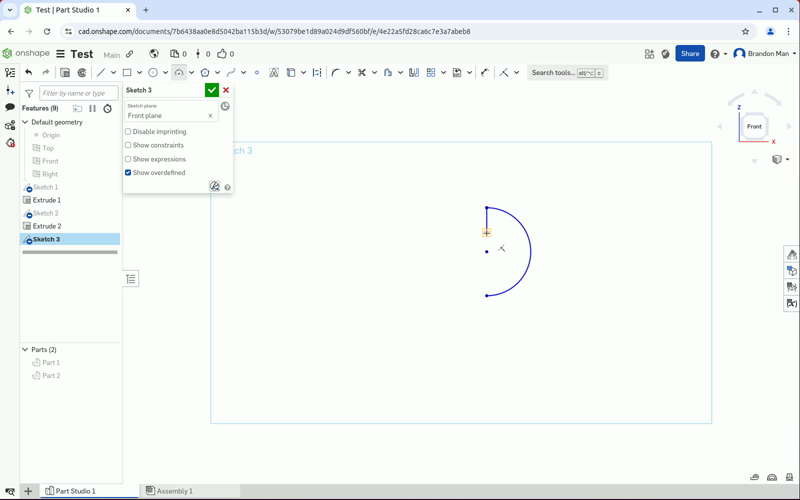
key_down(shift)
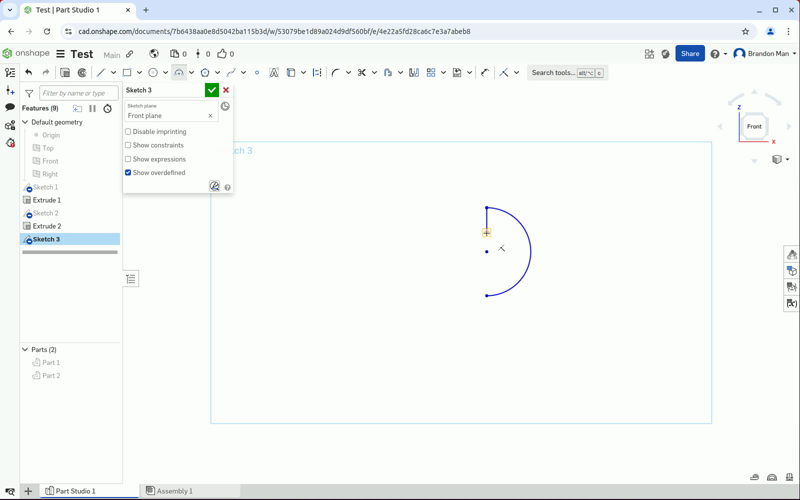
mouse_move(486, 270)
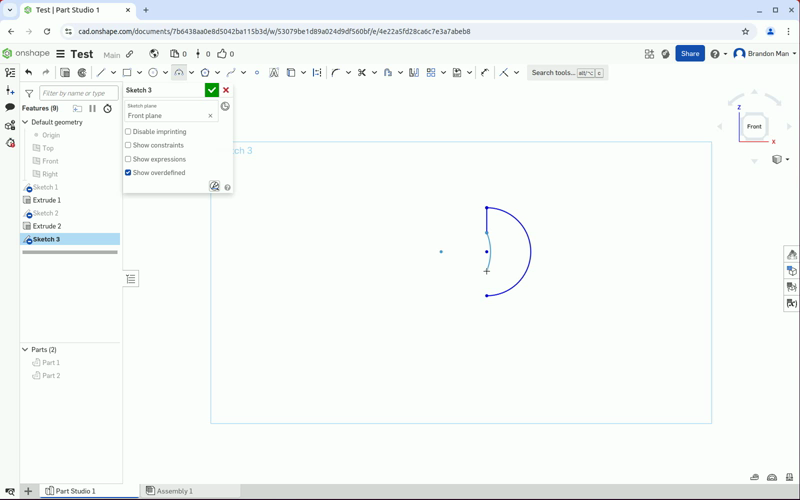
click(486, 270)
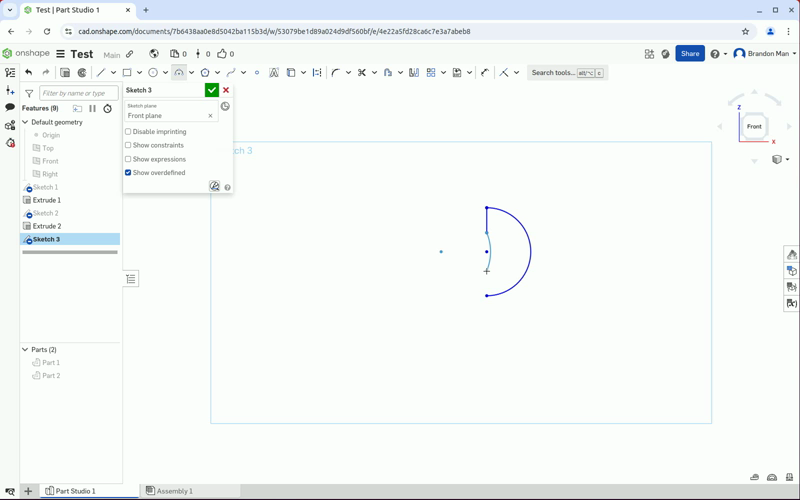
mouse_move(505, 251)
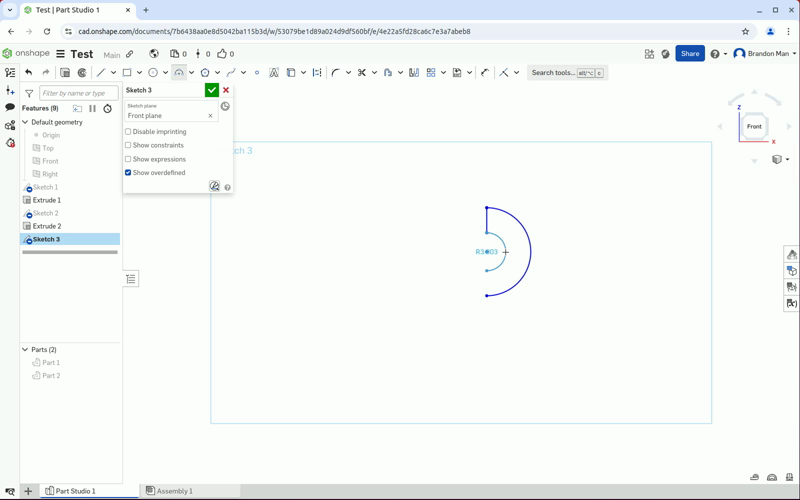
click(505, 251)
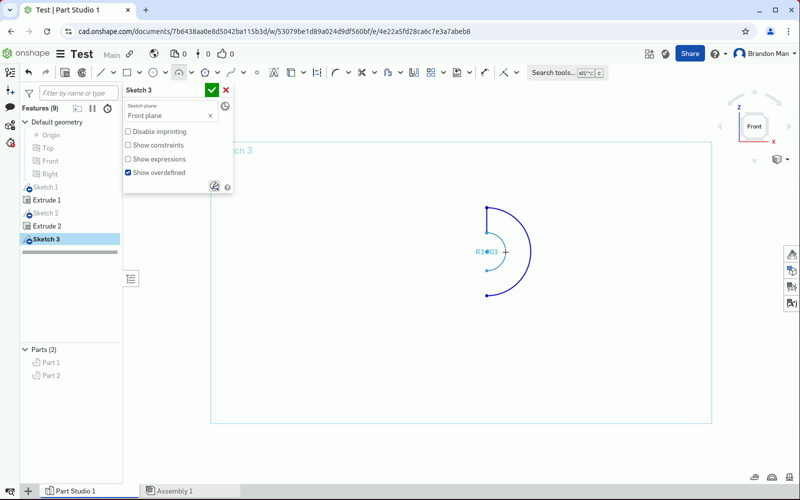
key_up(shift)
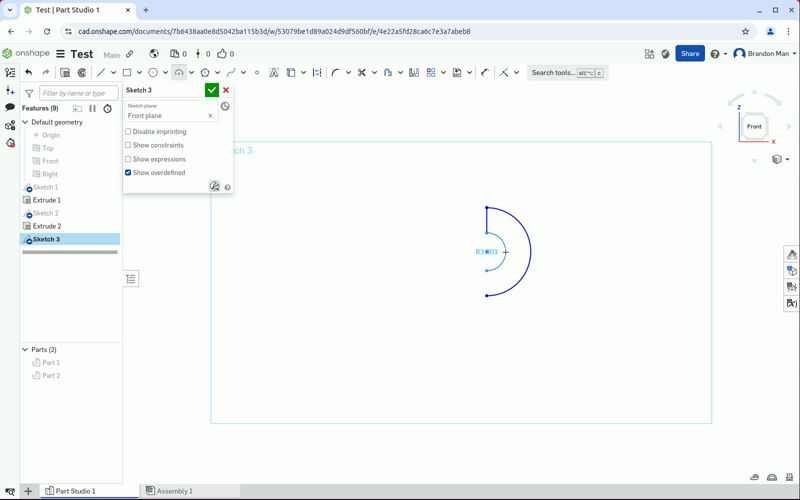
key(esc)
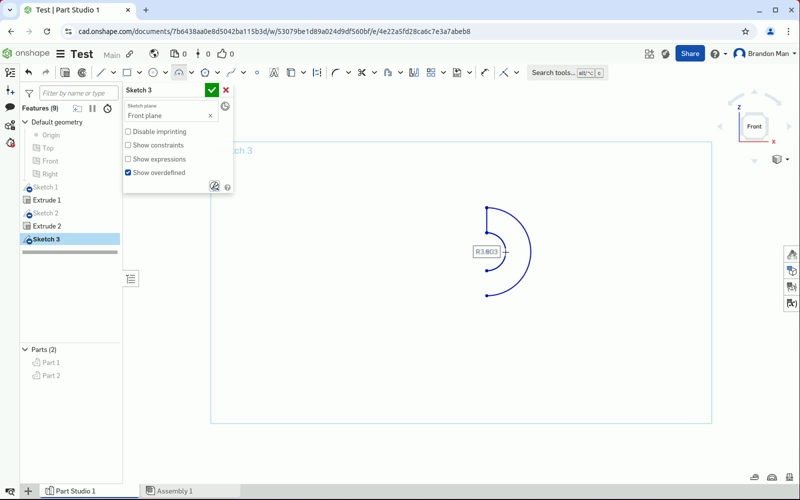
key(l)
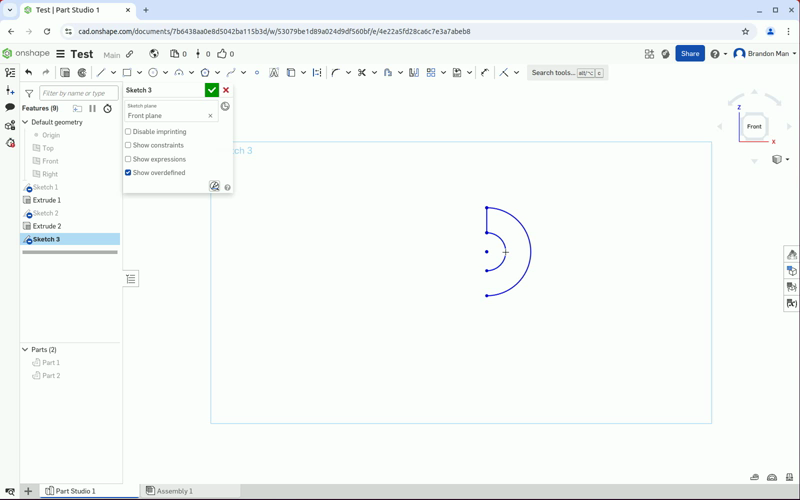
mouse_move(486, 270)
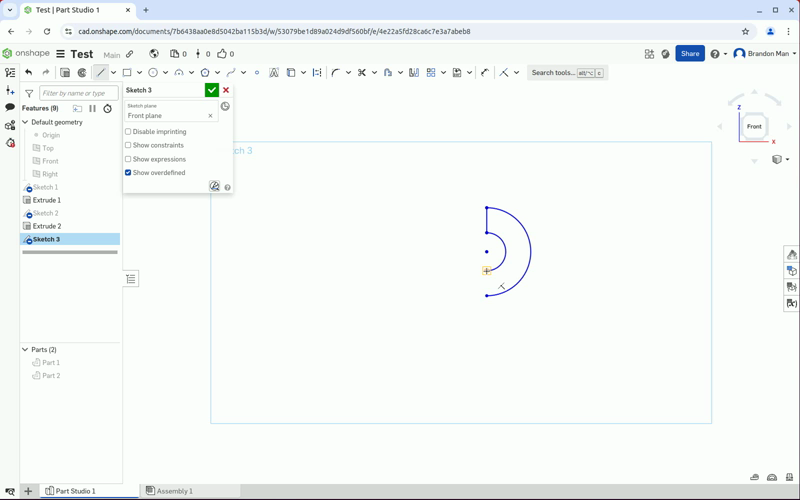
click(486, 270)
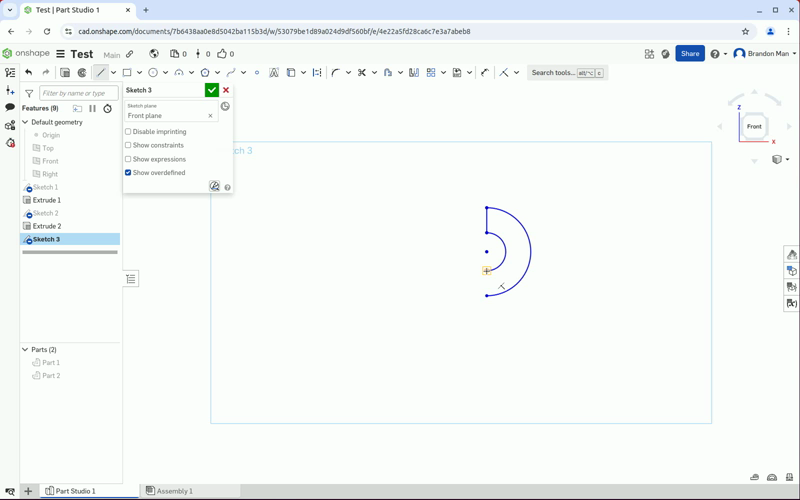
mouse_move(516, 270)
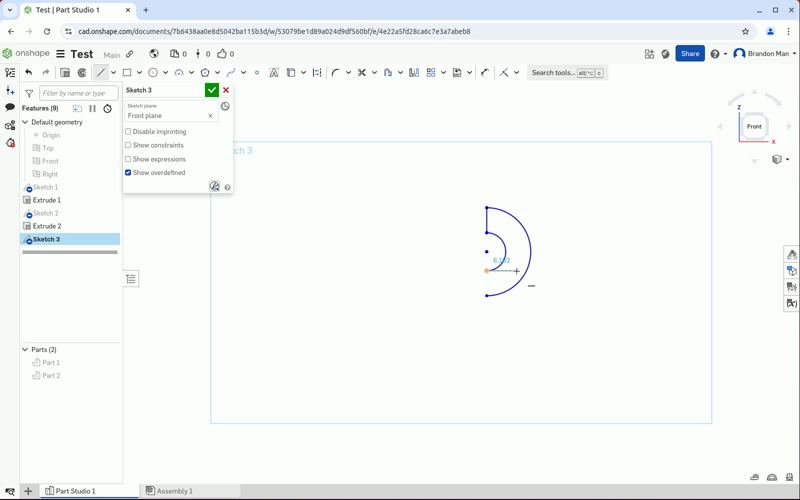
key_down(shift)
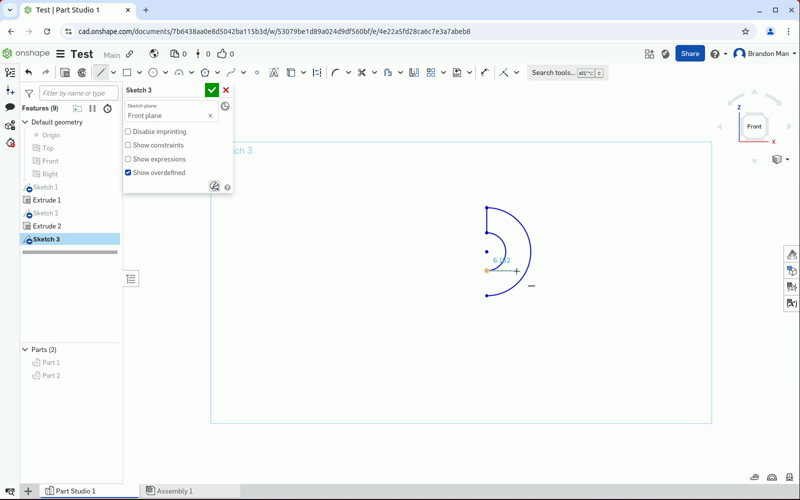
mouse_move(486, 295)
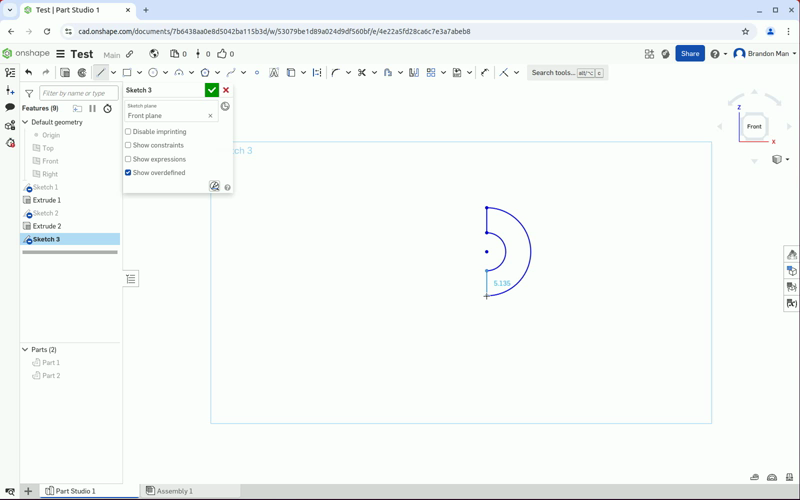
key_up(shift)
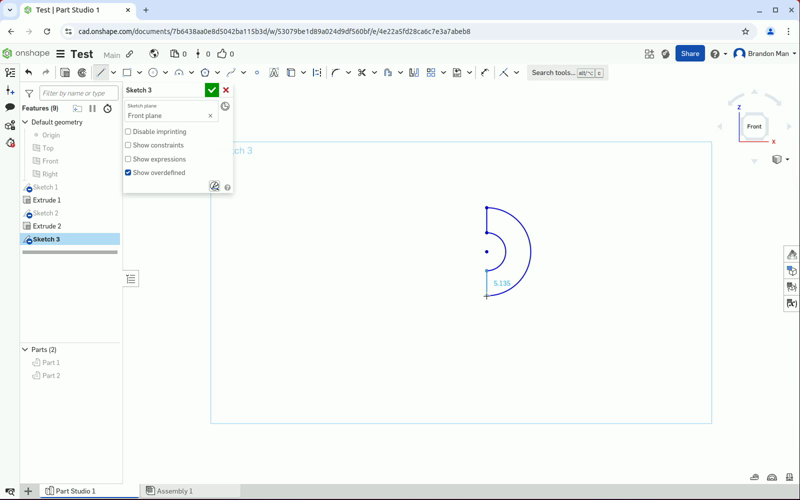
click(486, 295)
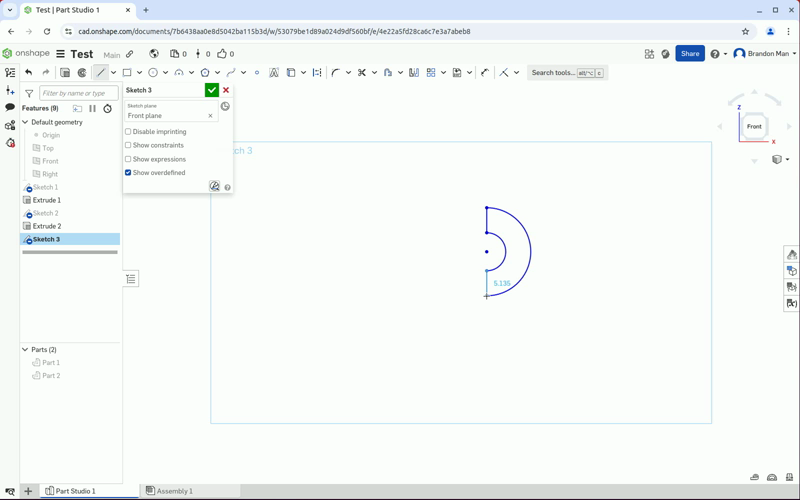
key(esc)
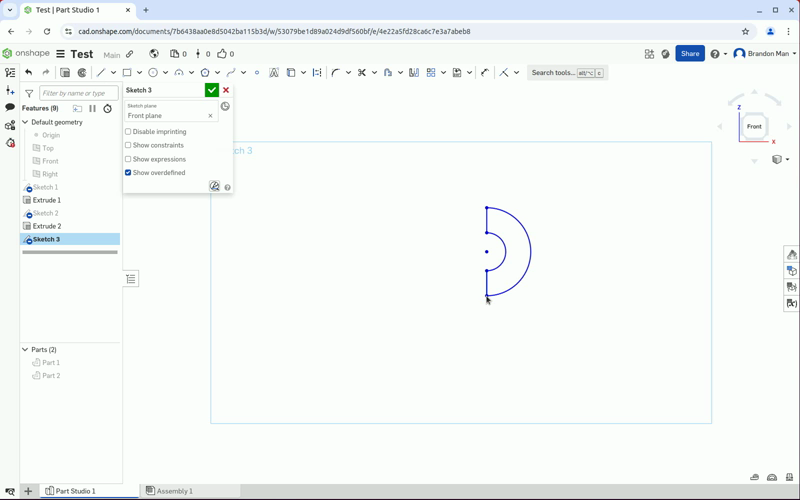
mouse_move(518, 256)
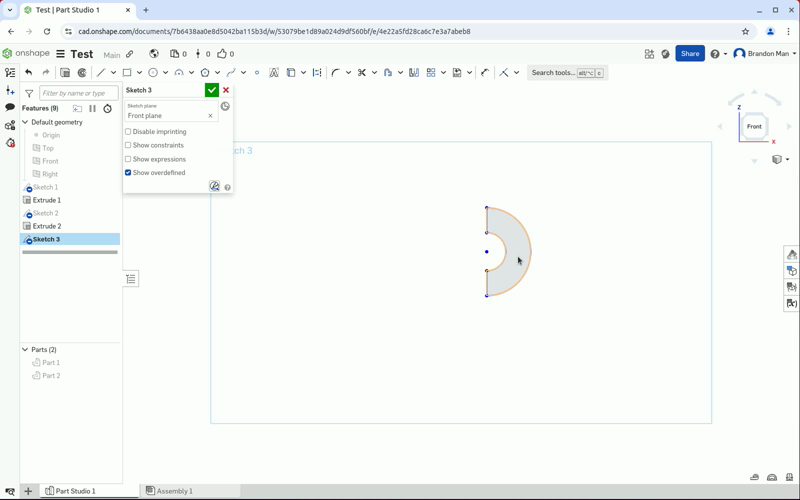
scroll(6)
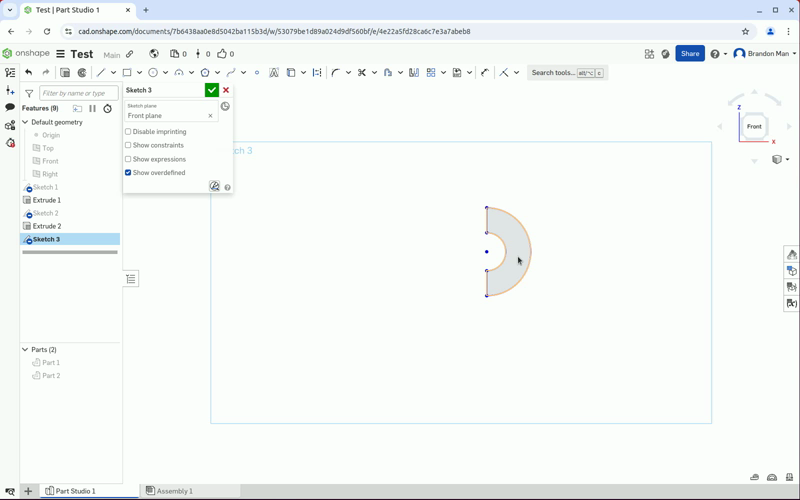
scroll(6)
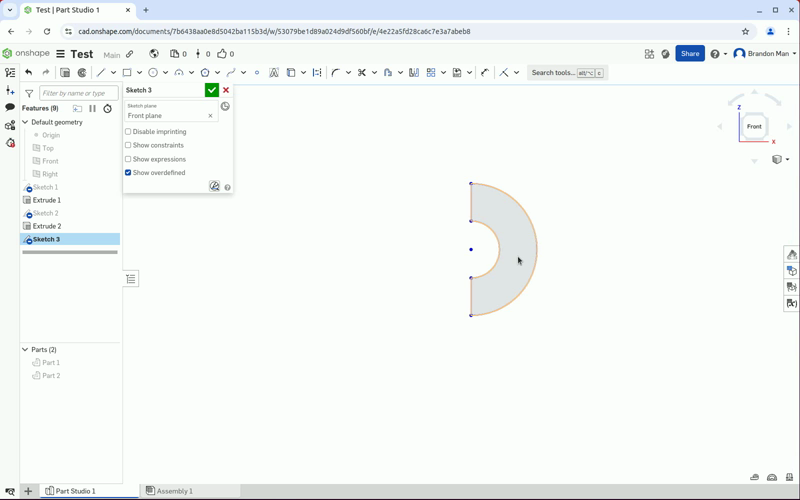
scroll(6)
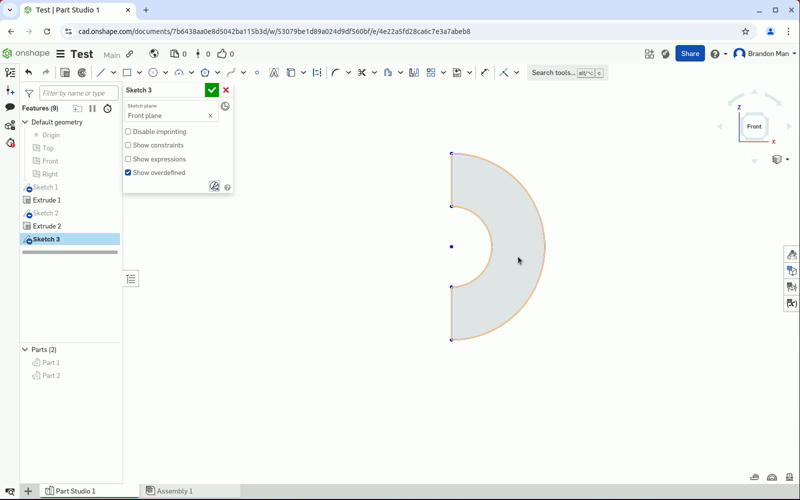
scroll(6)
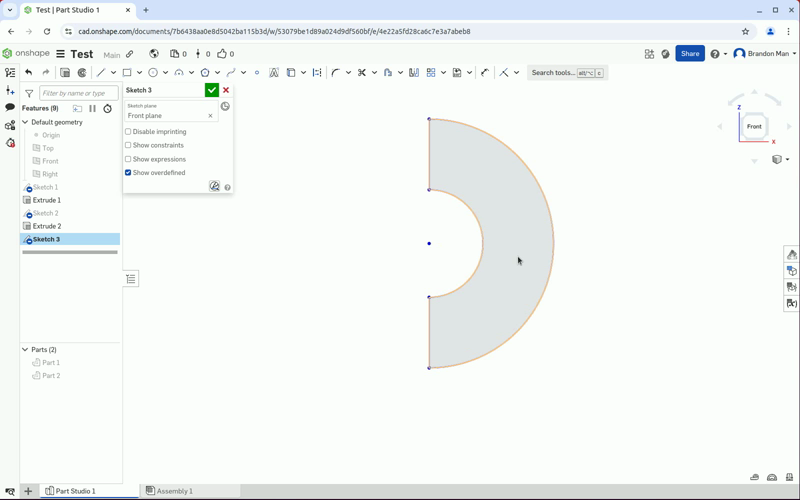
scroll(6)
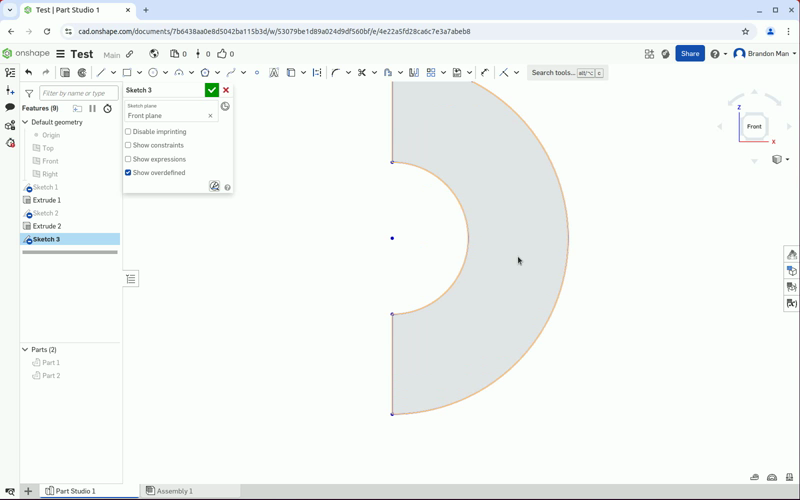
scroll(6)
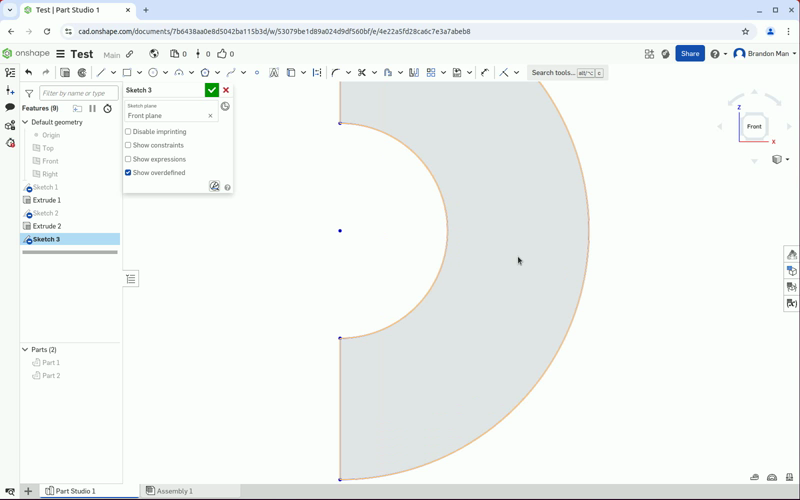
scroll(6)
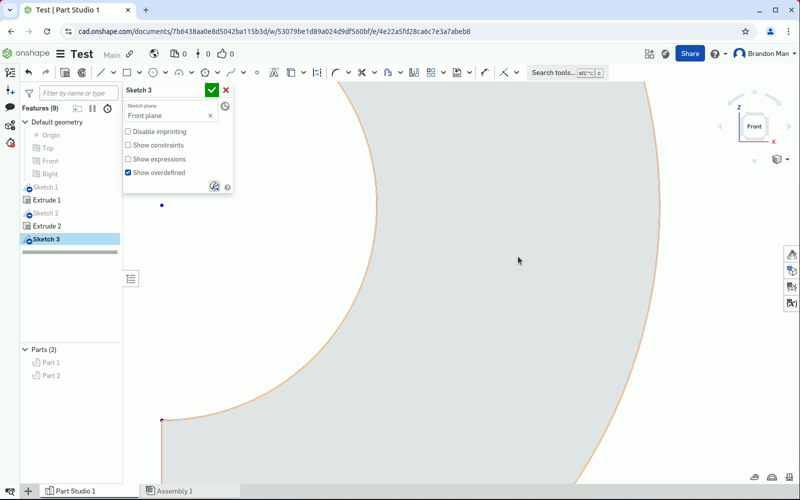
click(518, 256)
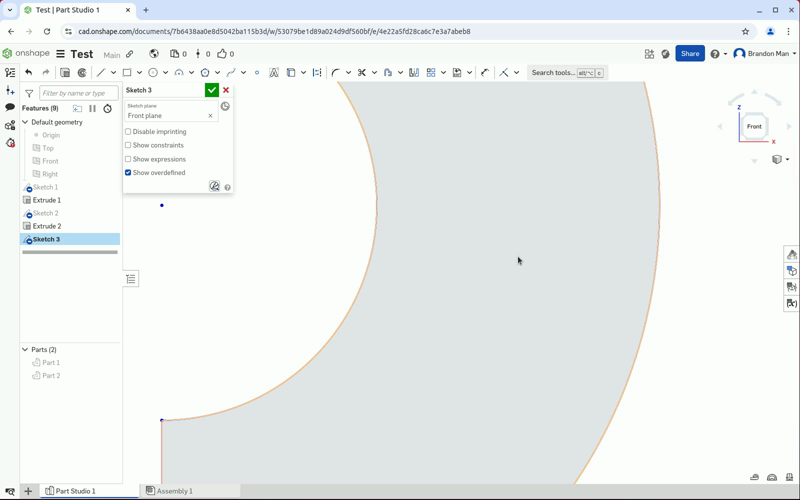
scroll(-6)
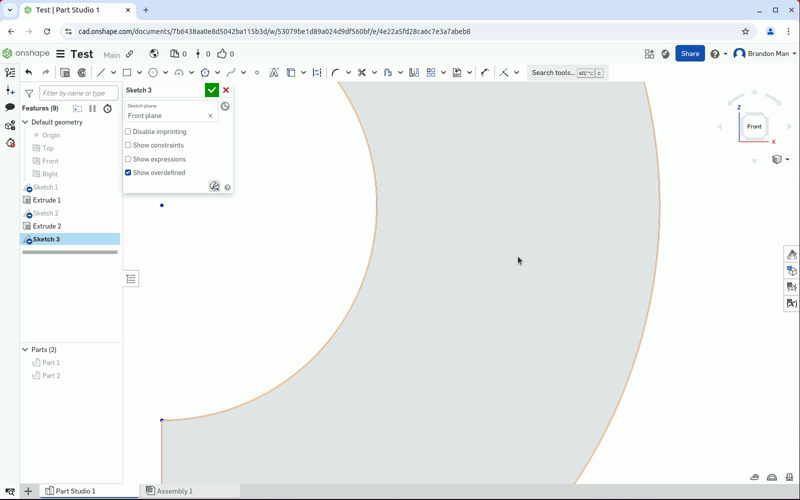
scroll(-6)
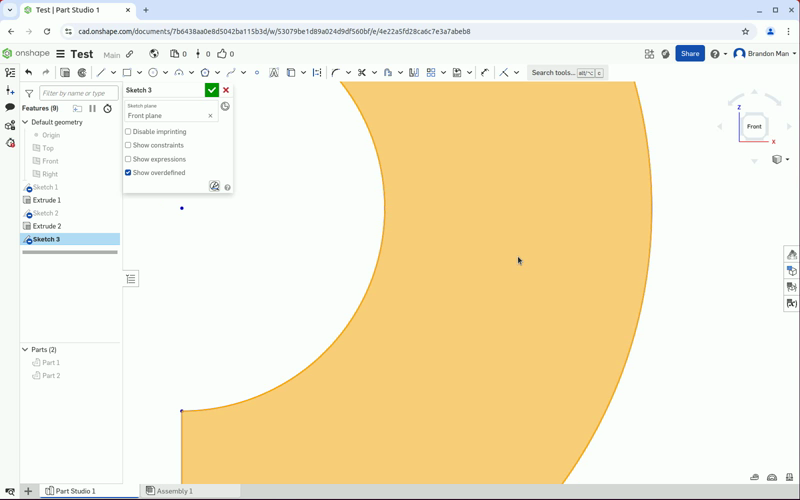
scroll(-6)
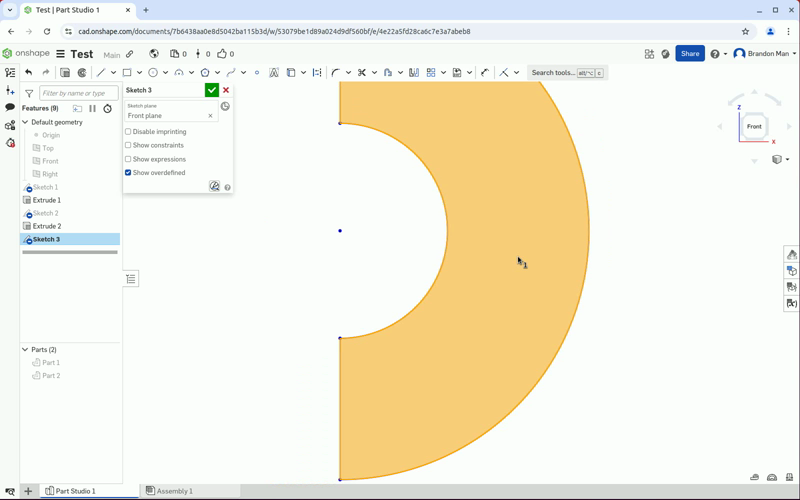
scroll(-6)
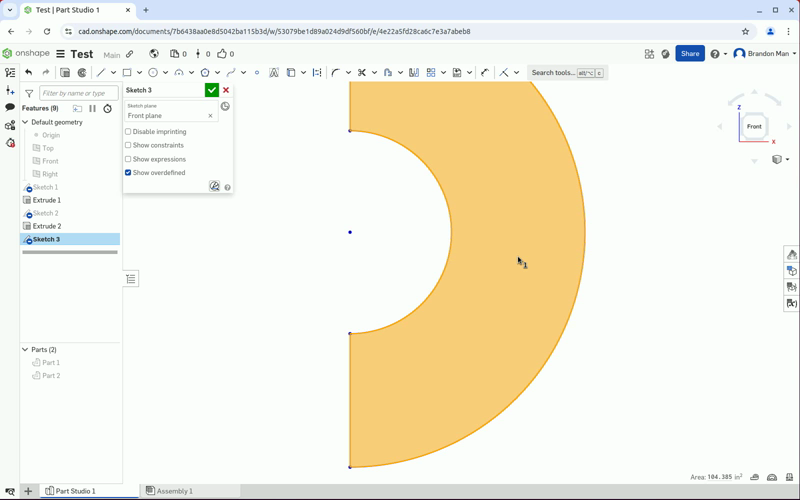
scroll(-6)
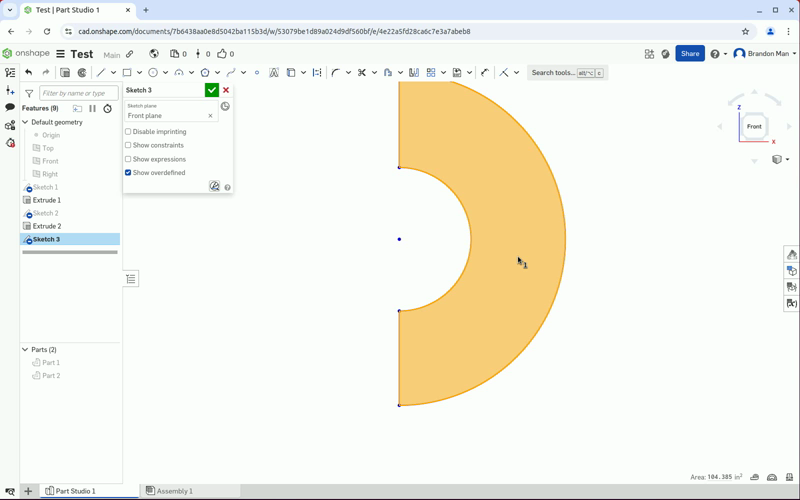
scroll(-6)
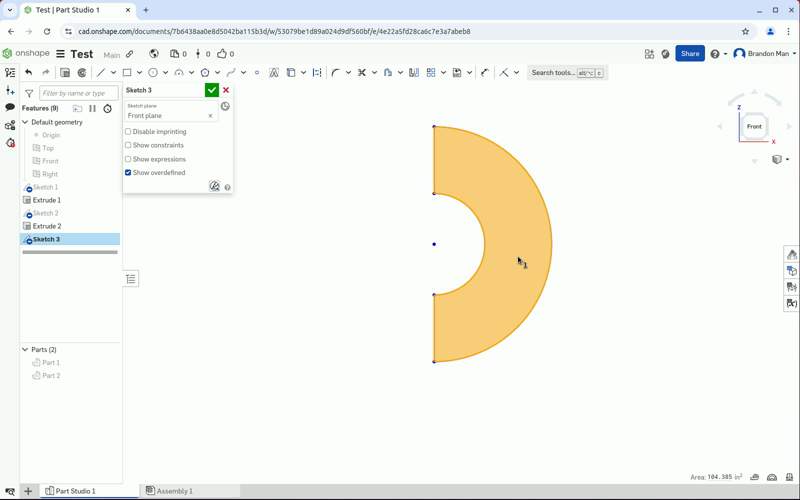
scroll(-6)
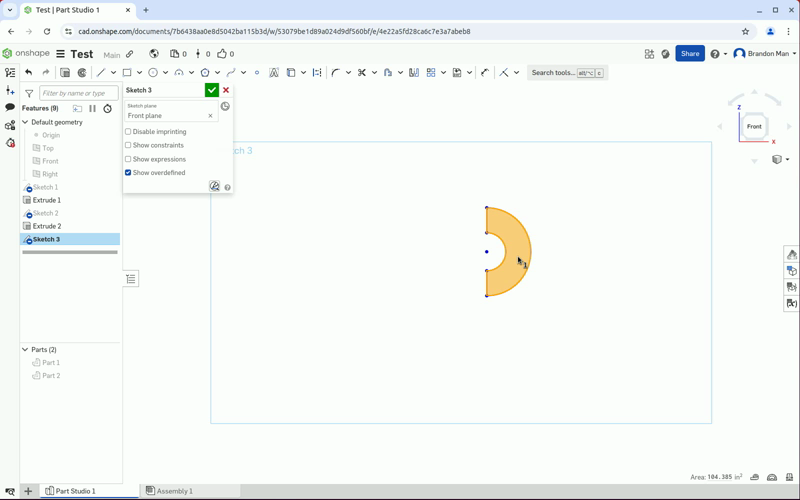
mouse_move(73, 352)
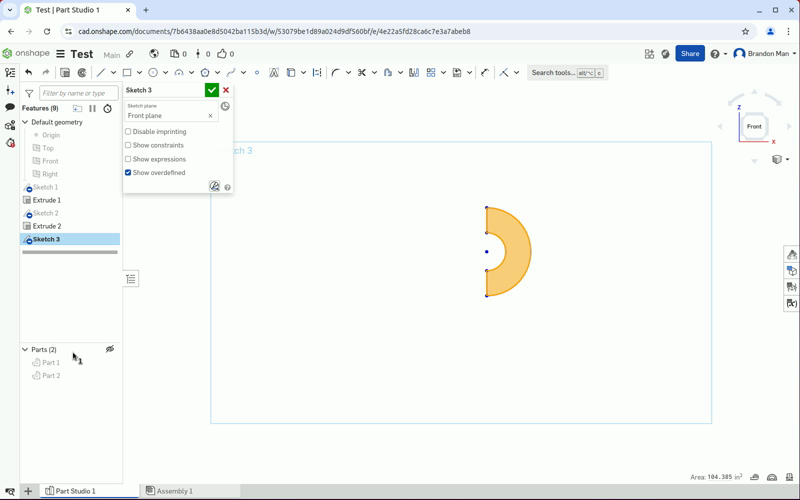
key(shift+y)
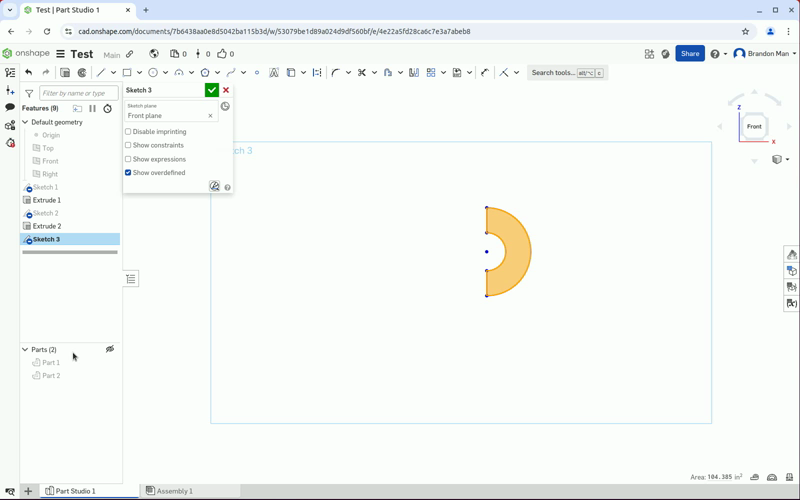
key(shift+e)
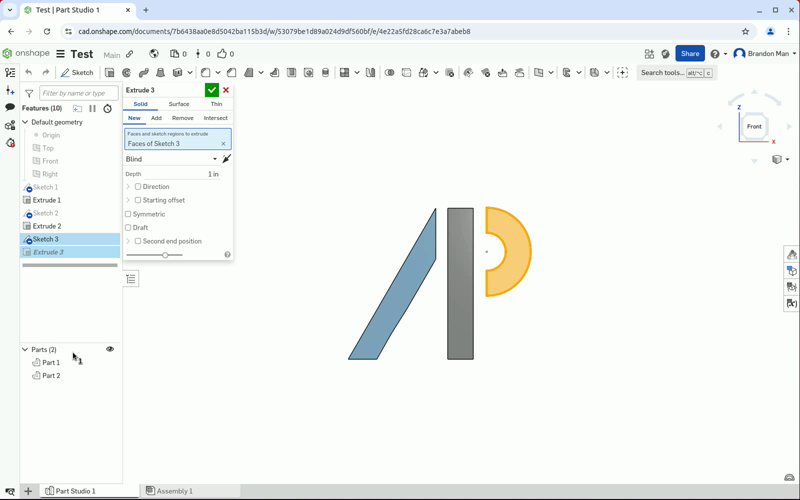
mouse_move(143, 106)
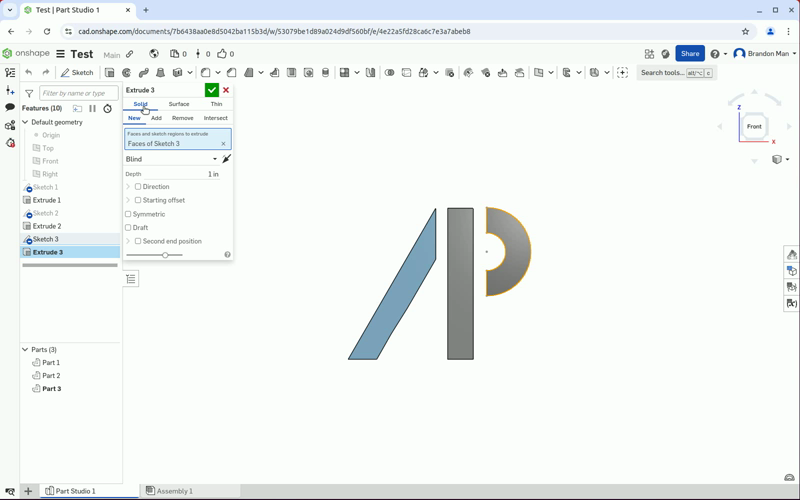
click(143, 106)
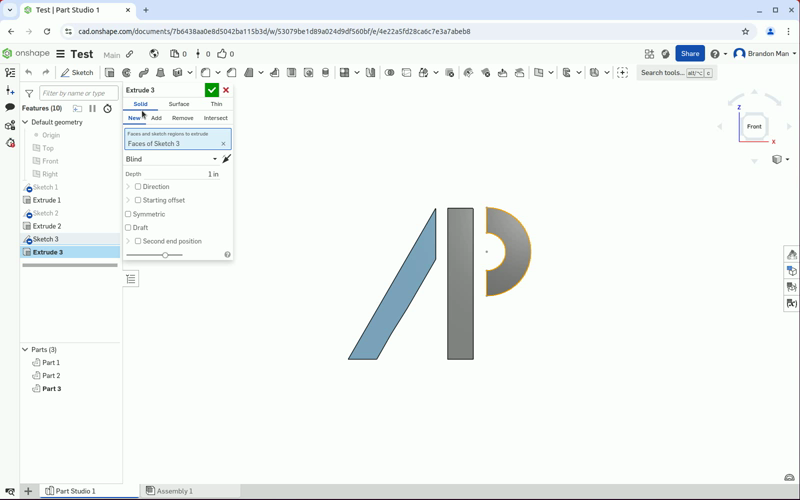
mouse_move(137, 120)
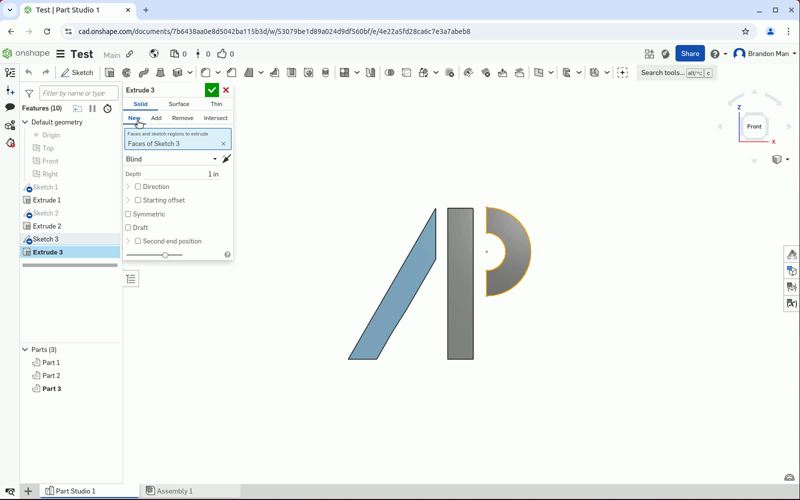
click(137, 120)
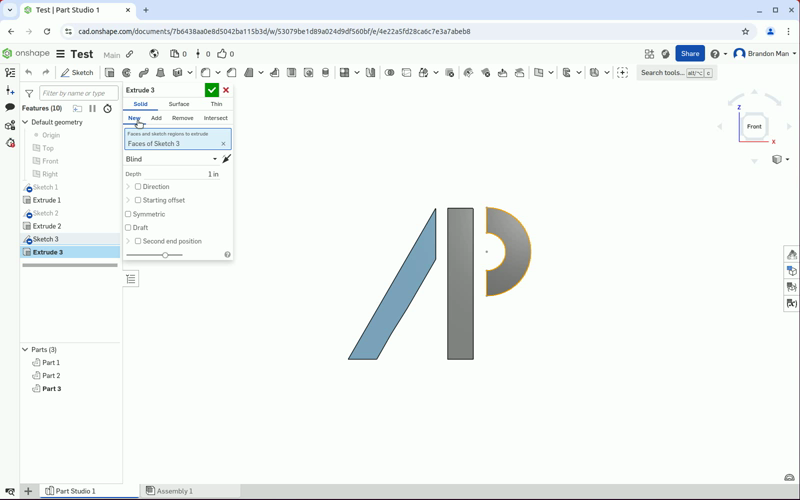
key(tab, 4)
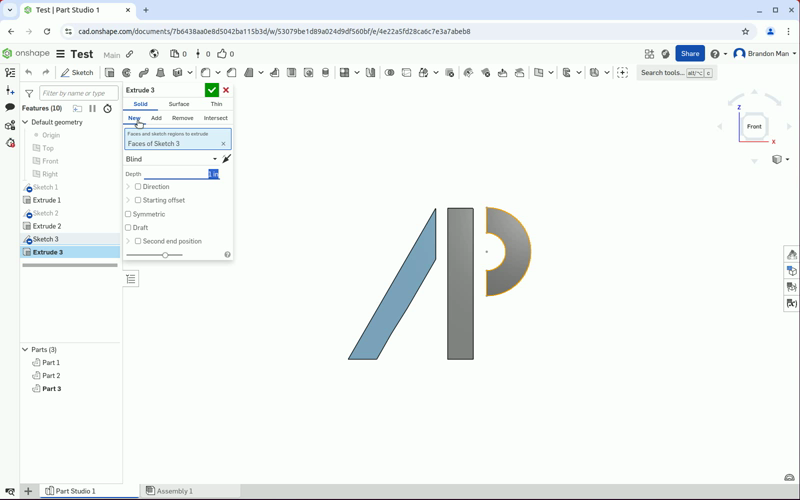
text(2.648)
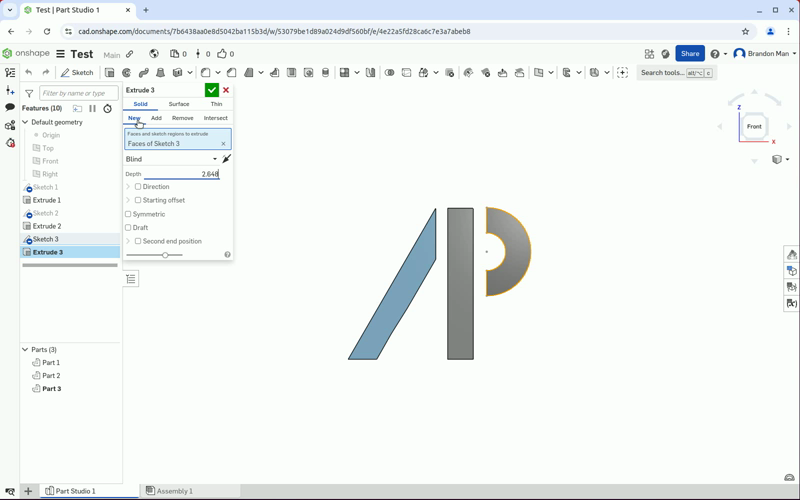
key(enter)
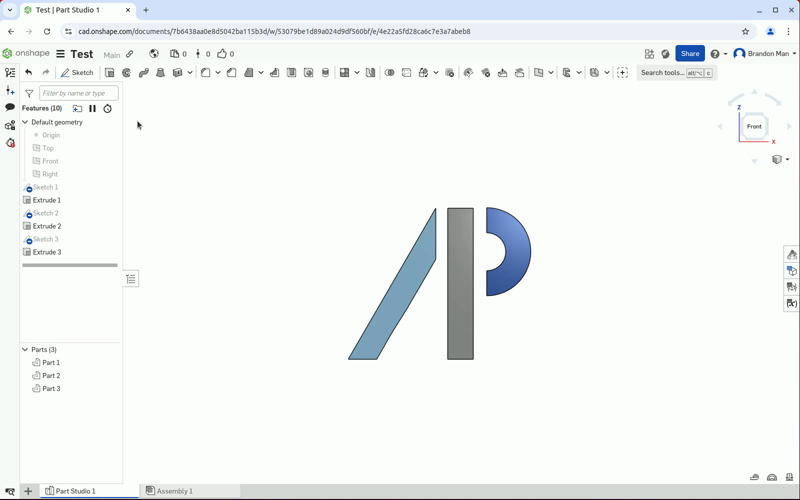
key(shift+h)
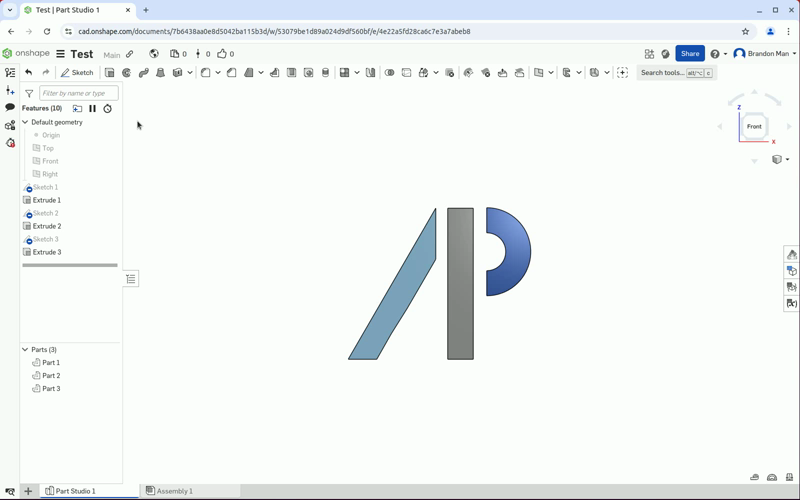
key(shift+h)
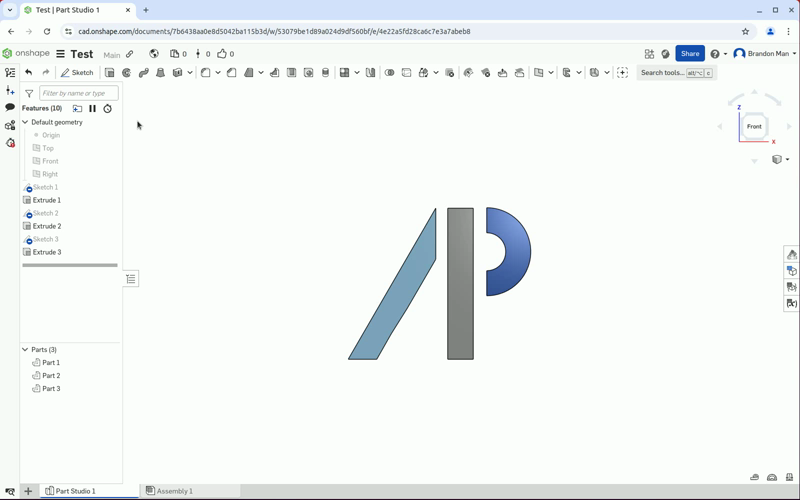
mouse_move(73, 189)
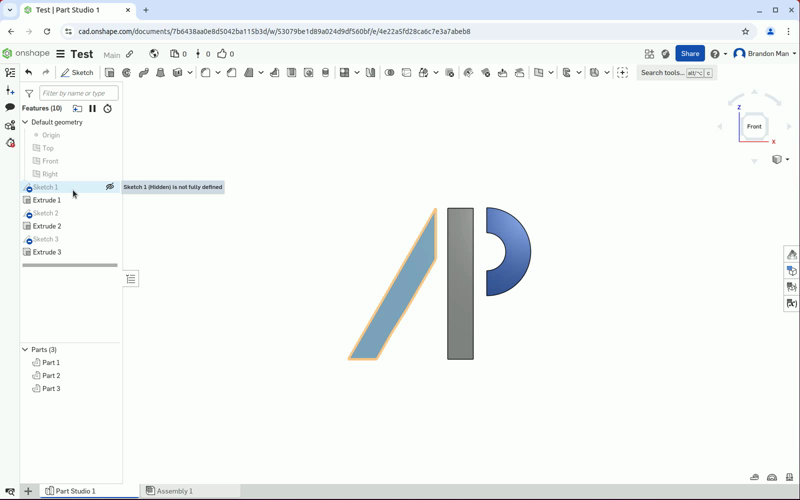
click(73, 189)
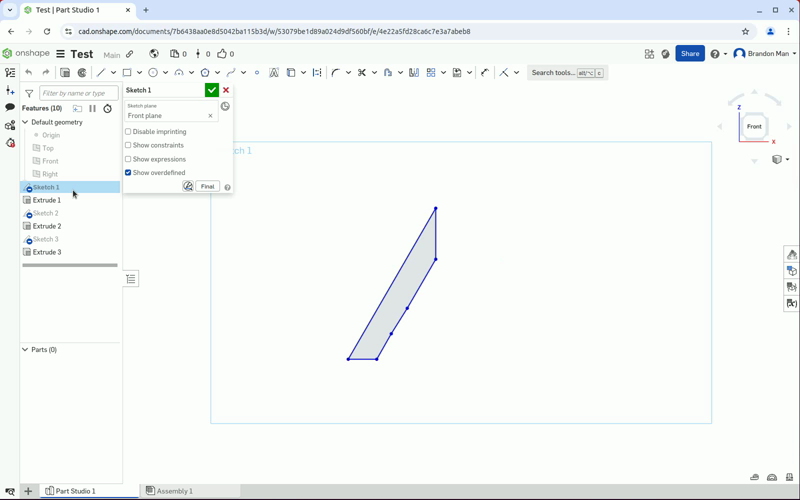
mouse_move(229, 92)
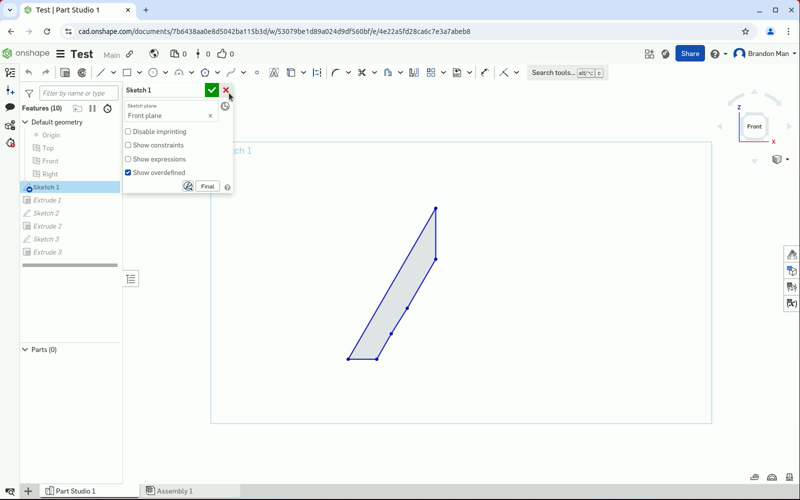
click(229, 92)
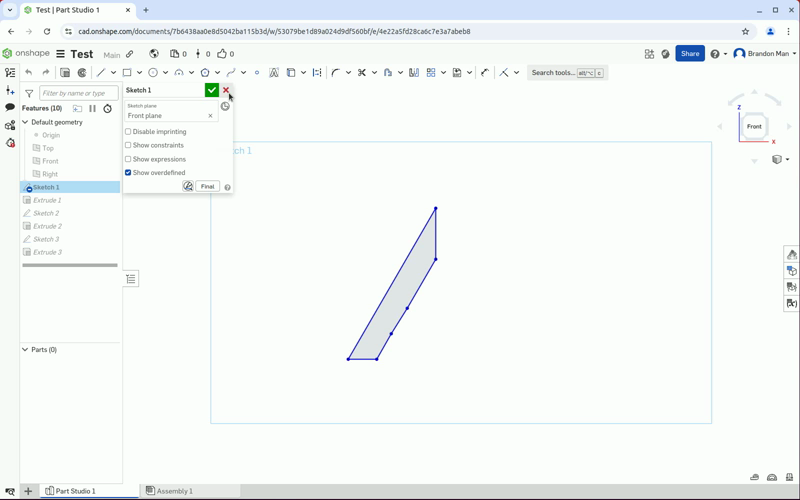
key(shift+s)
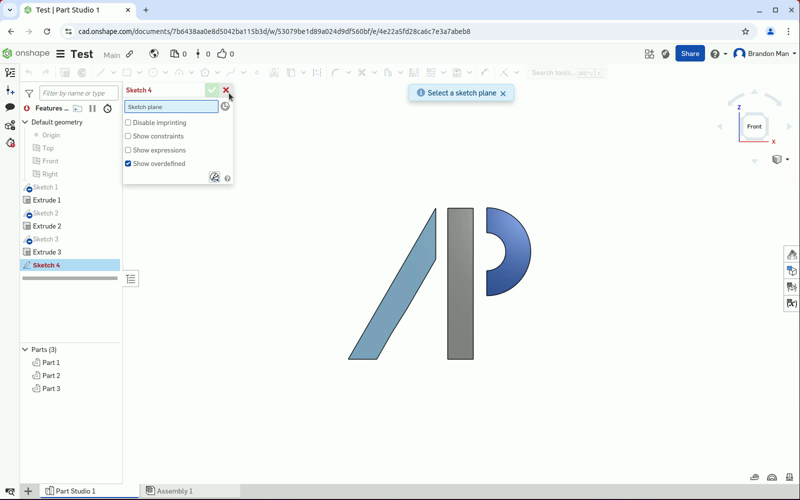
mouse_move(73, 163)
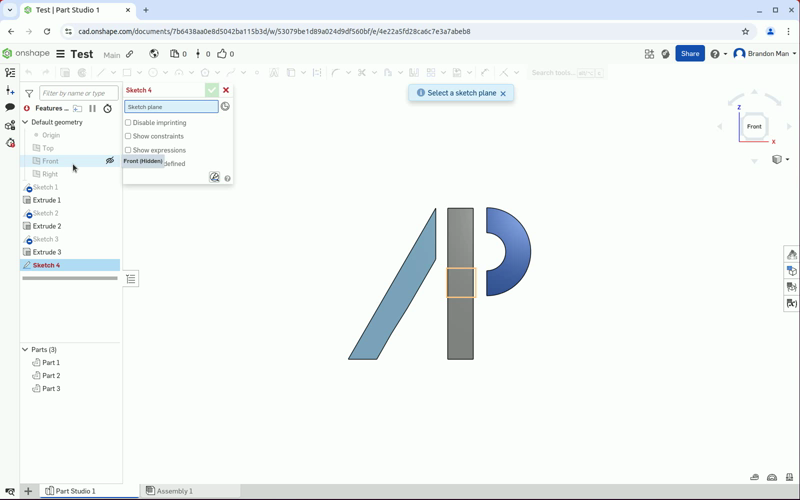
click(73, 163)
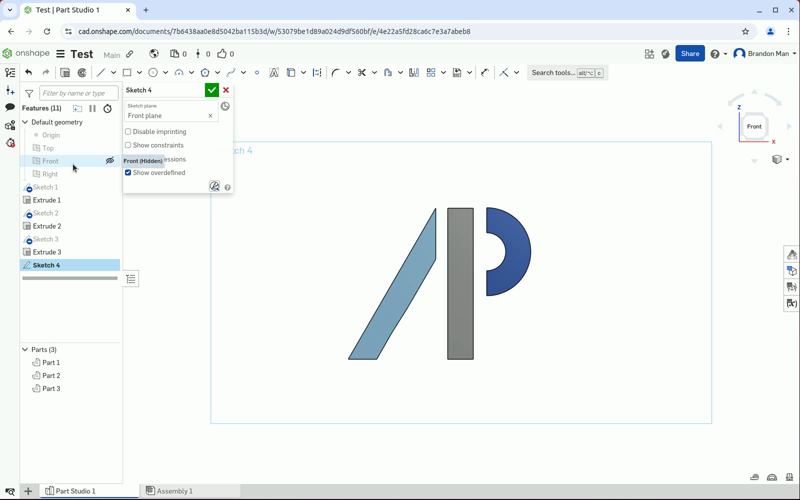
mouse_move(73, 352)
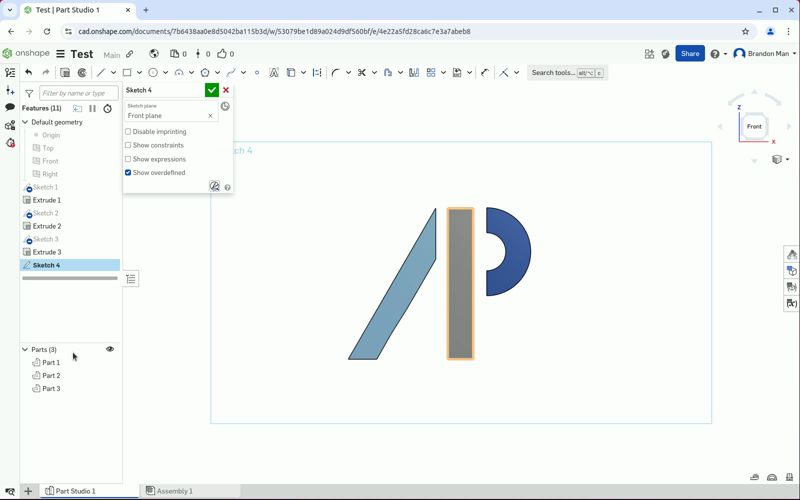
key(y)
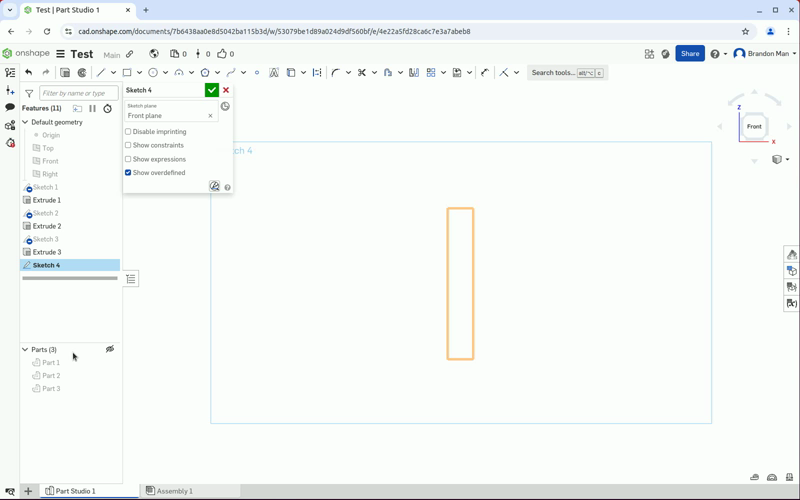
key(l)
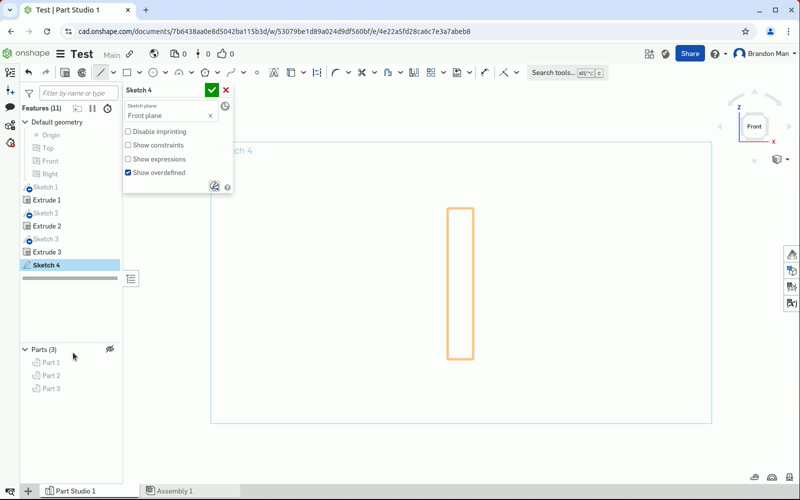
key_down(shift)
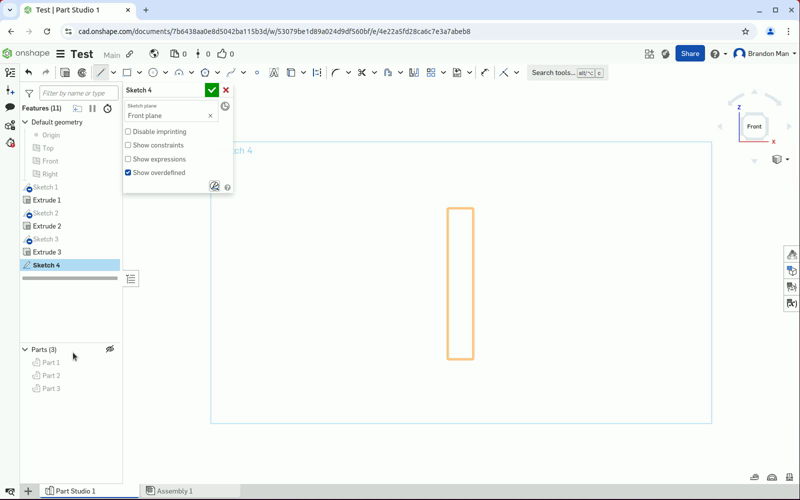
mouse_move(391, 333)
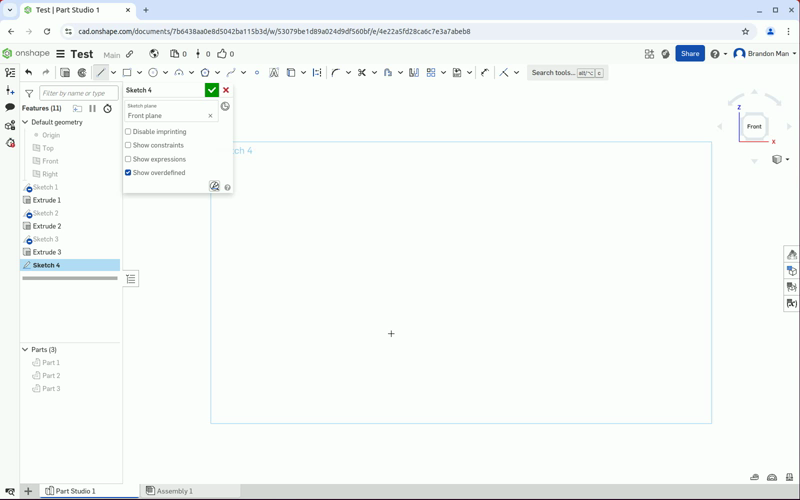
click(391, 333)
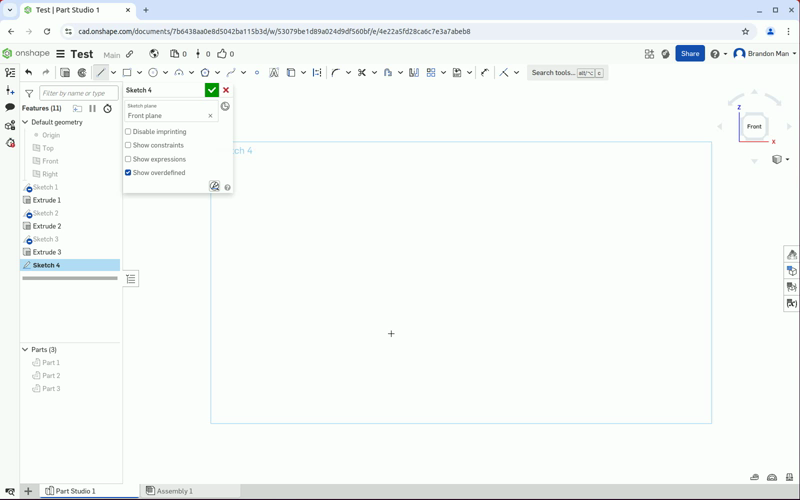
key_up(shift)
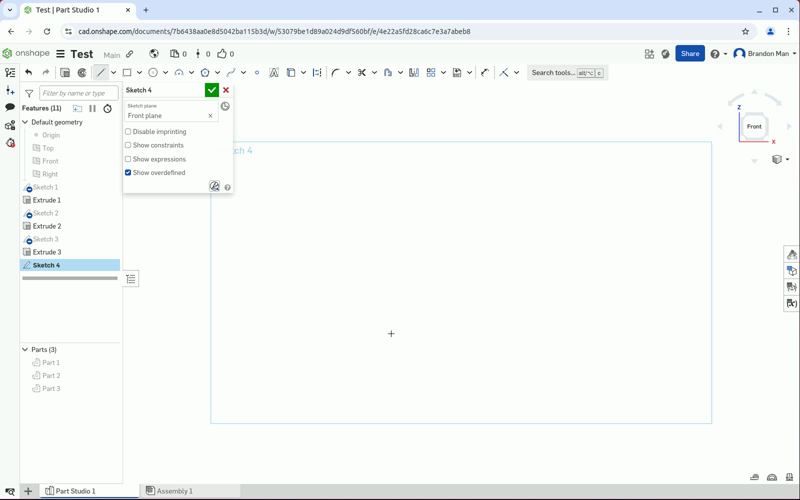
key_down(shift)
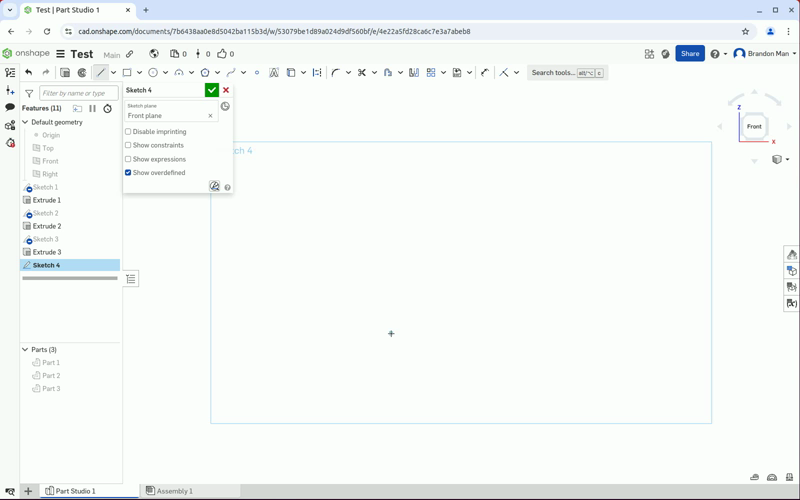
mouse_move(421, 333)
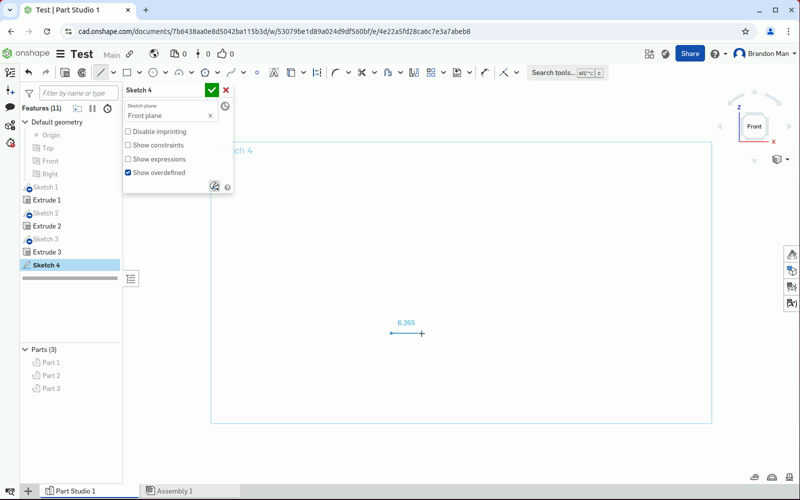
mouse_move(435, 333)
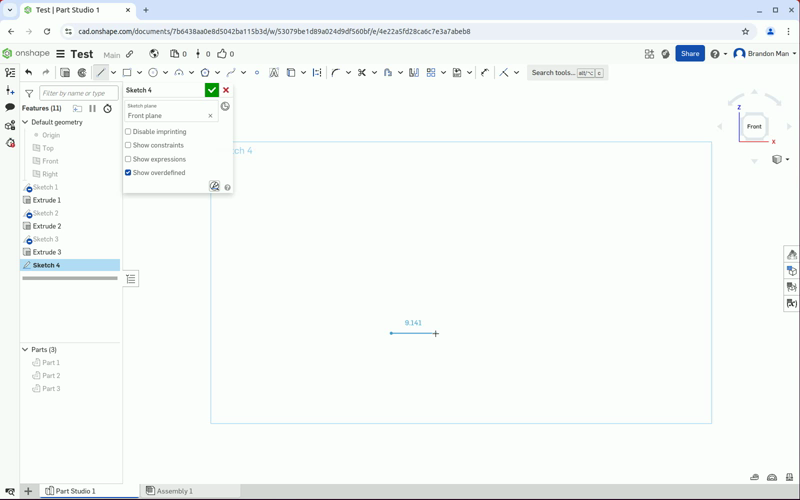
click(435, 333)
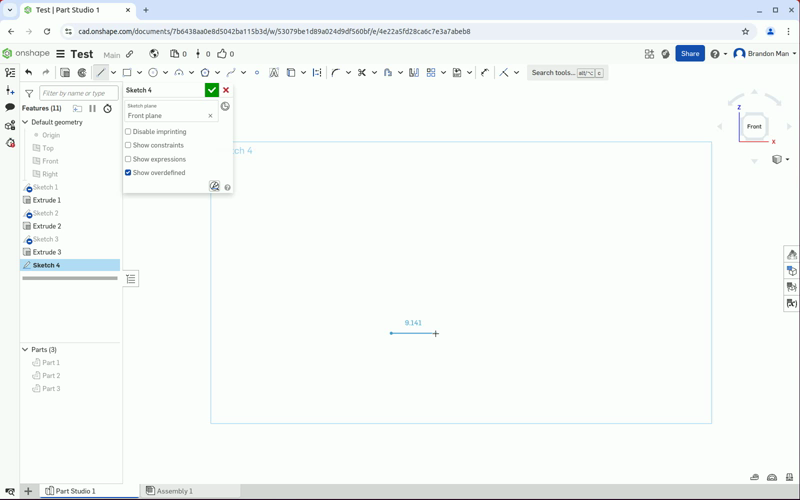
key_up(shift)
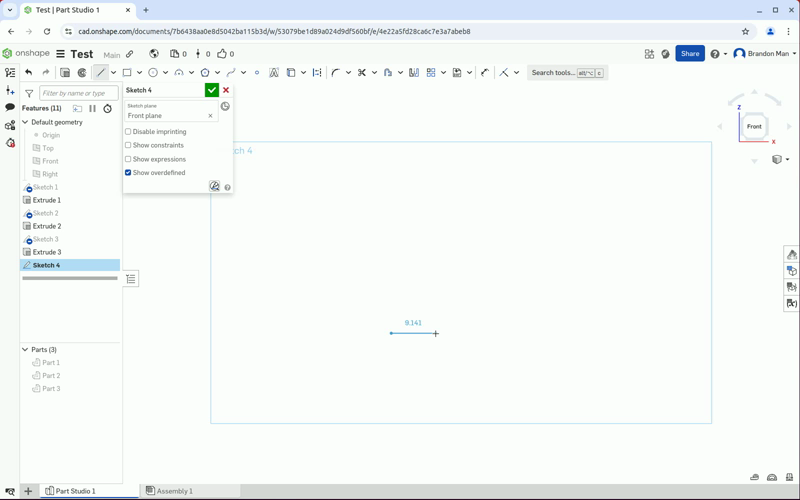
key_down(shift)
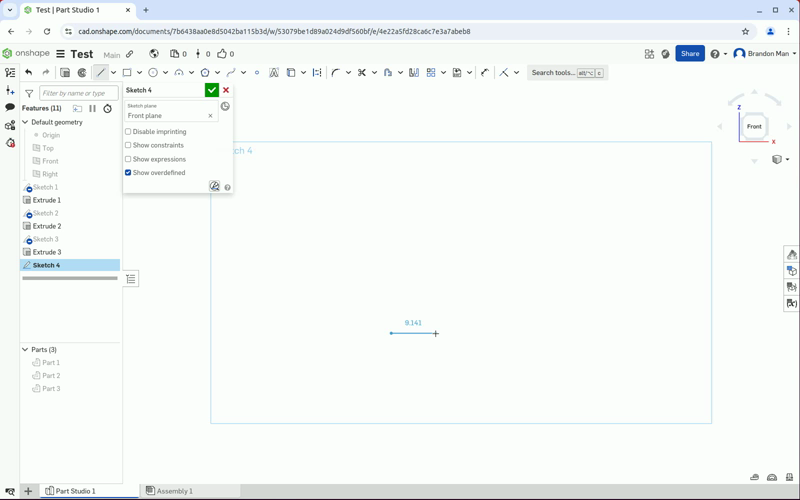
mouse_move(465, 333)
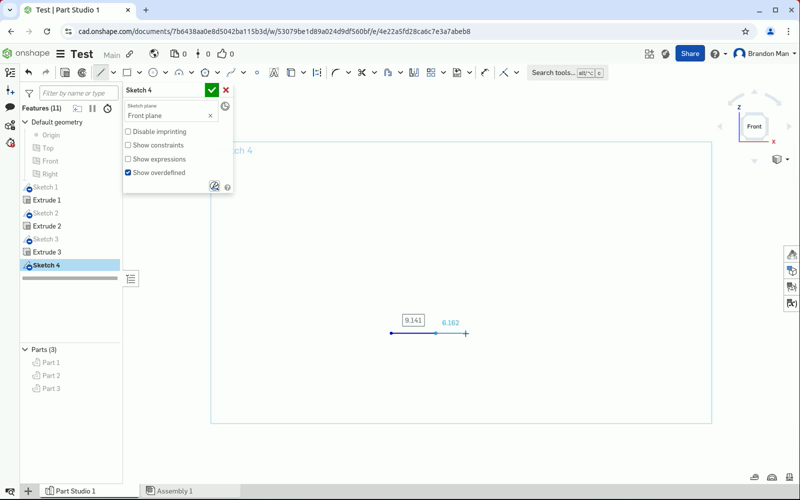
mouse_move(435, 307)
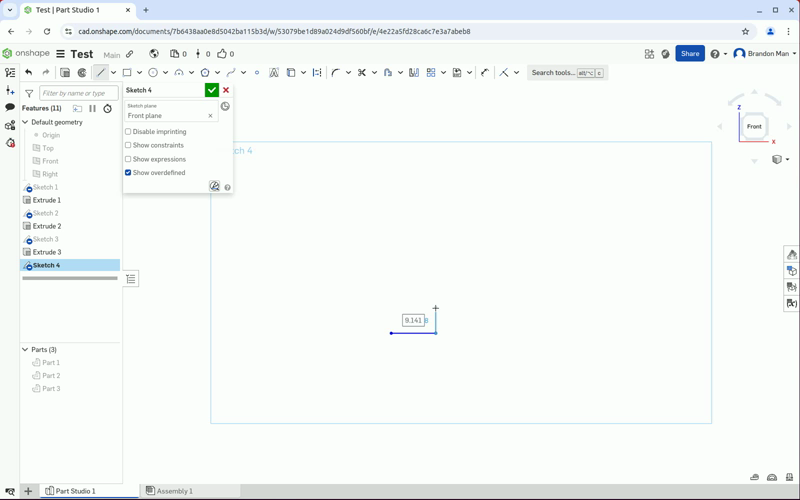
click(435, 307)
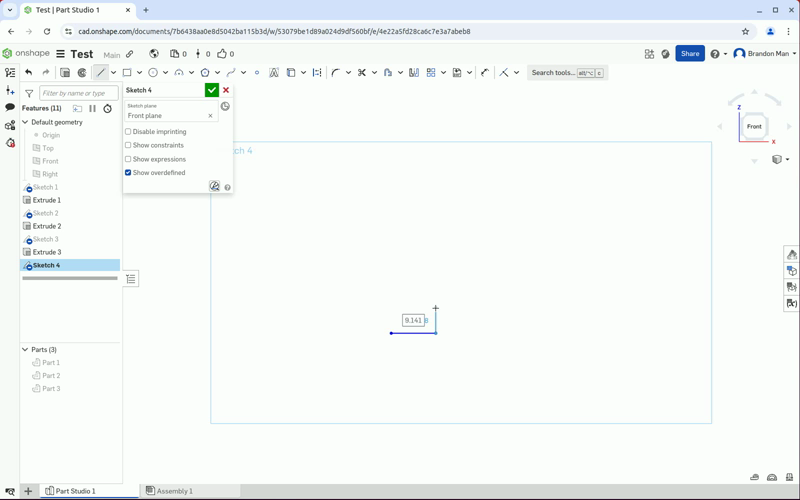
key_up(shift)
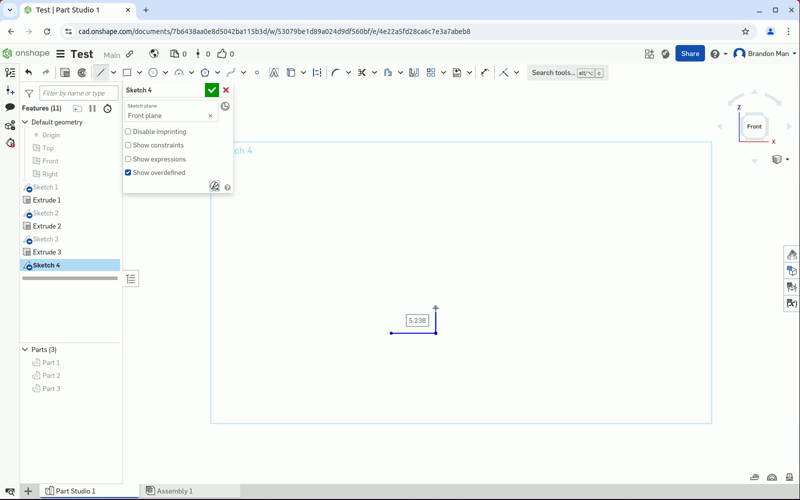
key_down(shift)
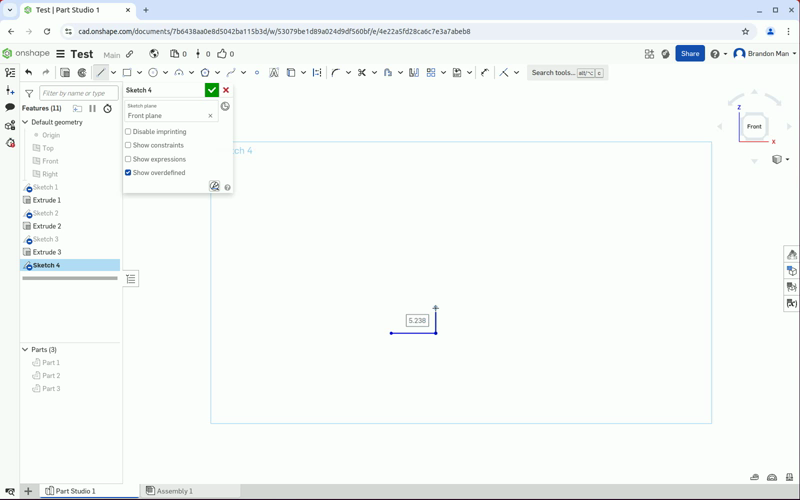
mouse_move(465, 307)
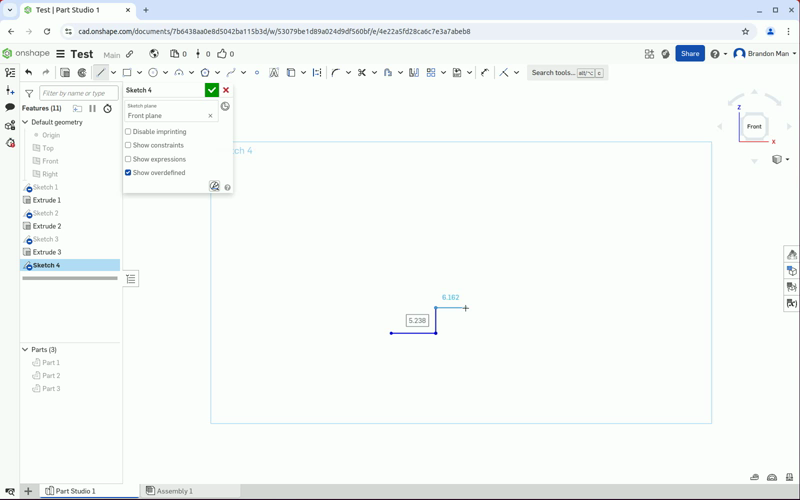
mouse_move(406, 307)
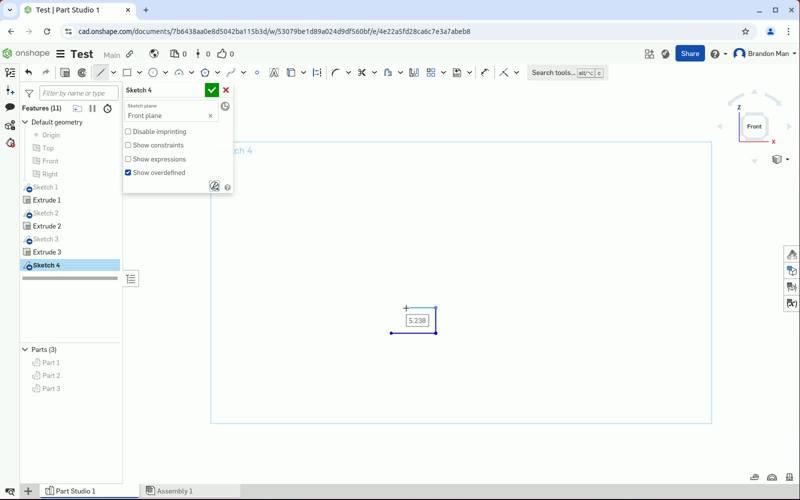
click(406, 307)
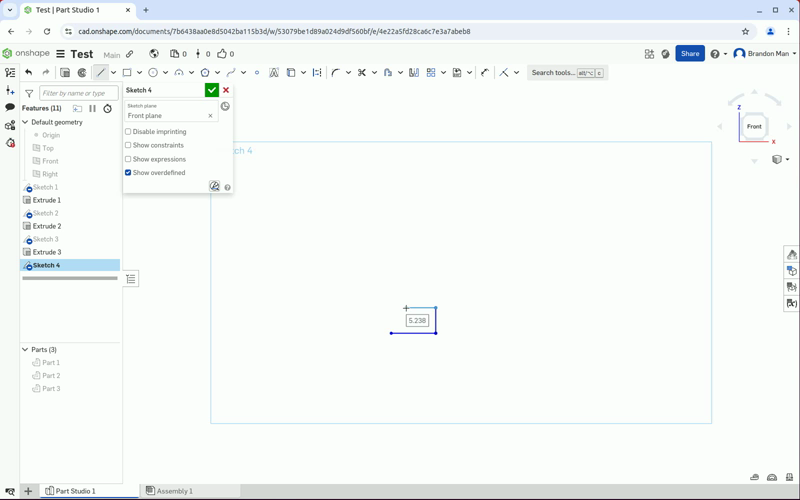
key_up(shift)
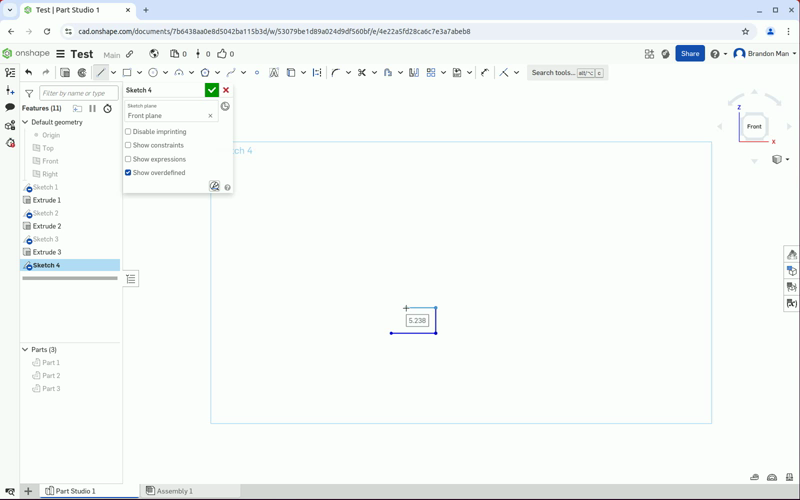
mouse_move(436, 307)
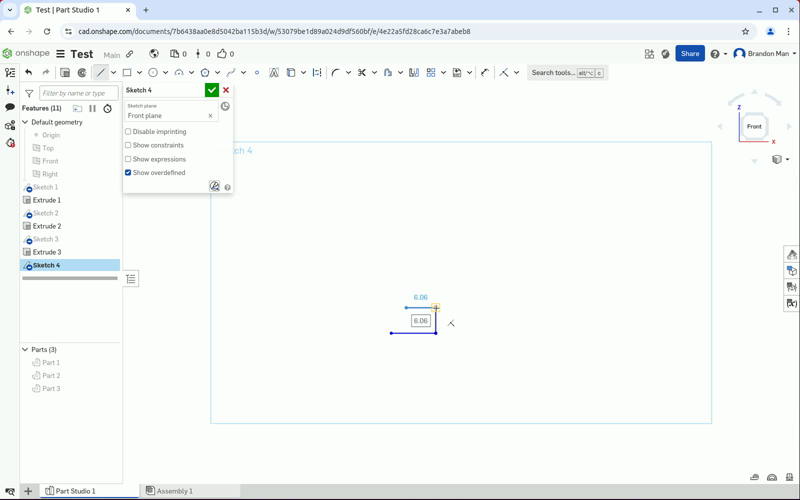
key_down(shift)
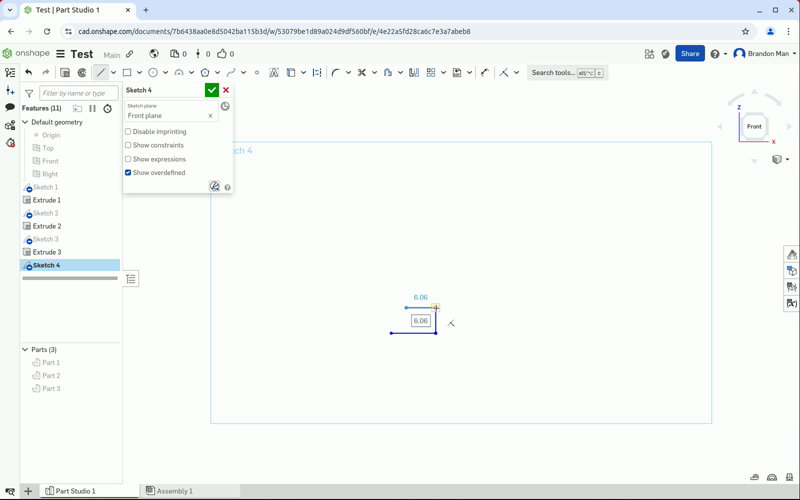
mouse_move(391, 333)
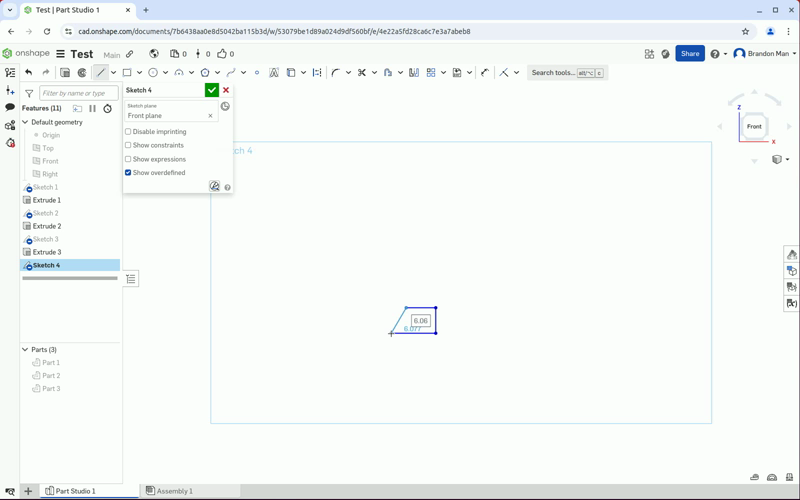
key_up(shift)
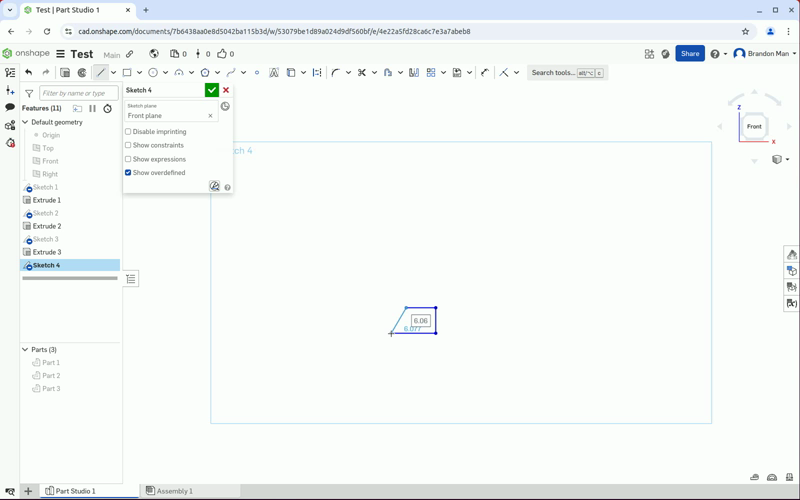
click(391, 333)
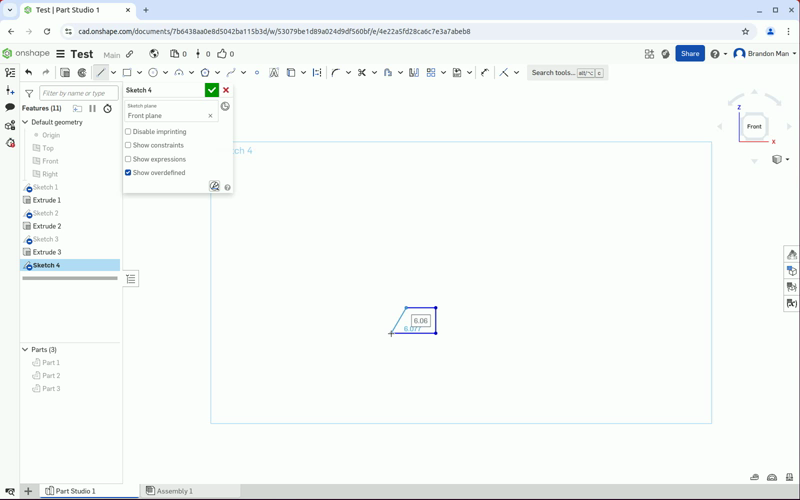
key(esc)
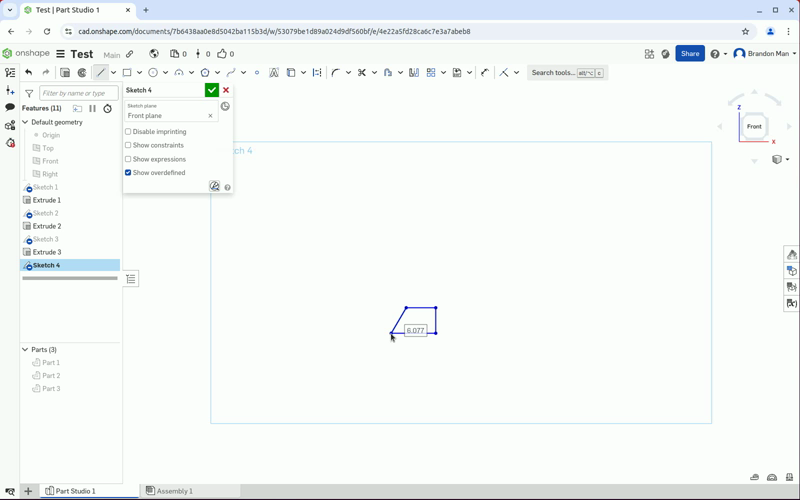
mouse_move(411, 310)
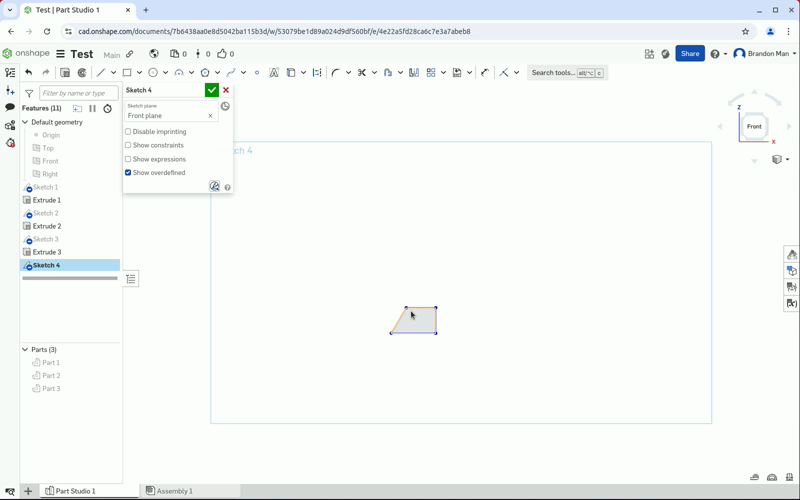
scroll(6)
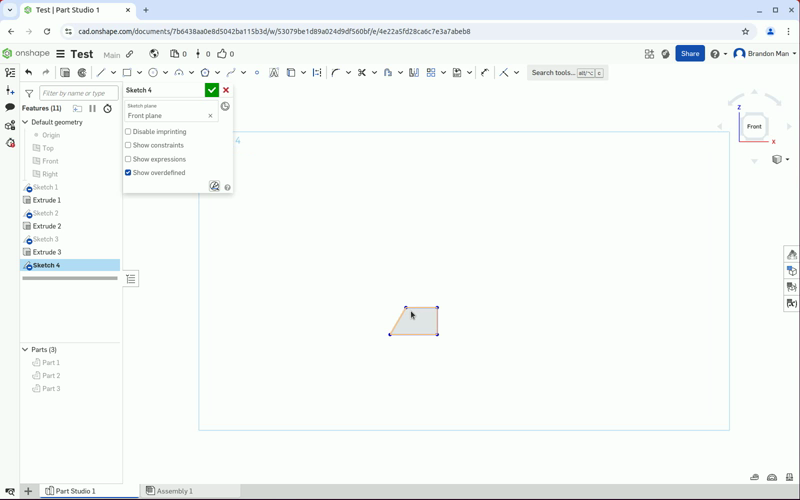
scroll(6)
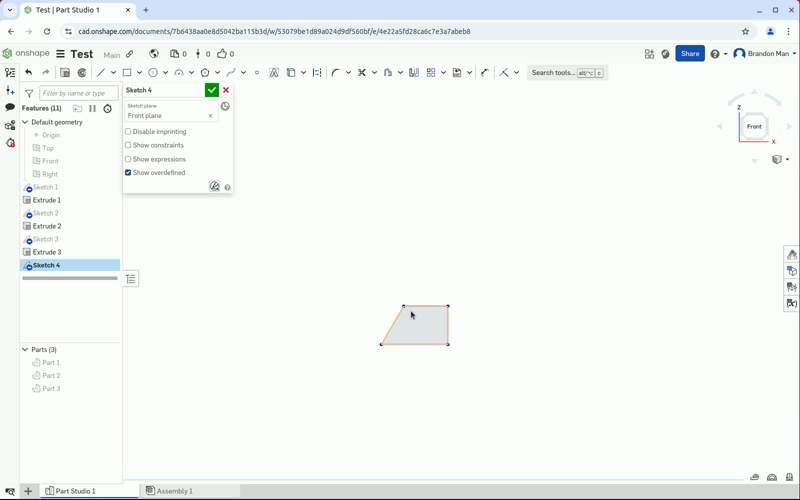
scroll(6)
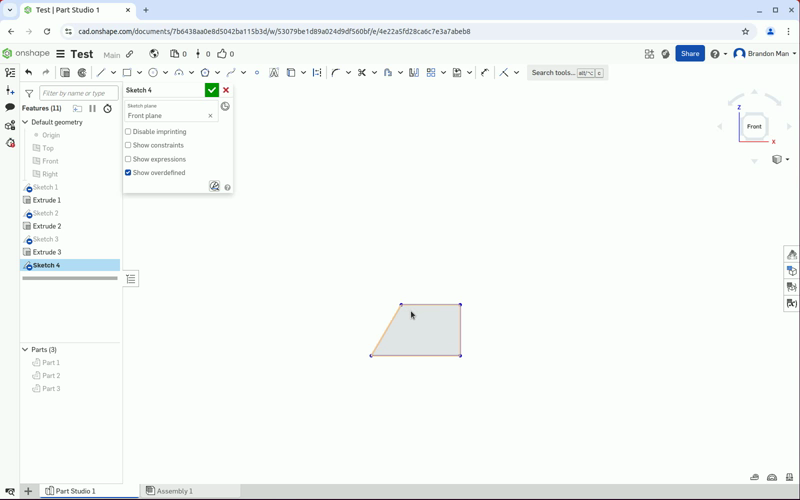
scroll(6)
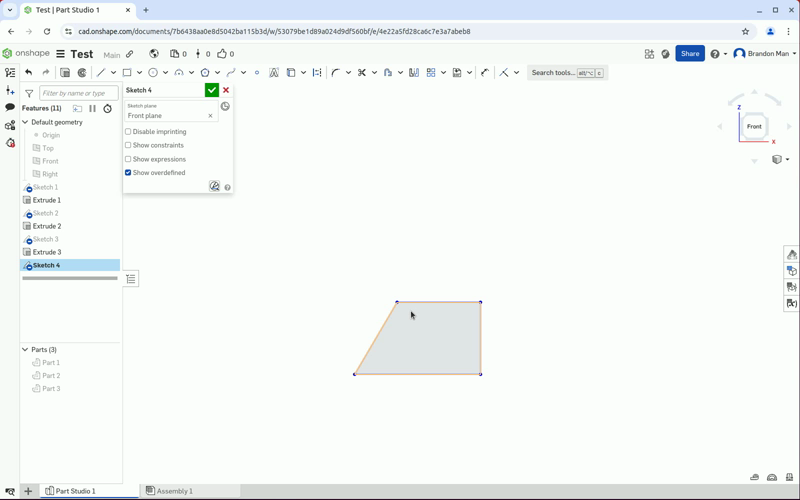
scroll(6)
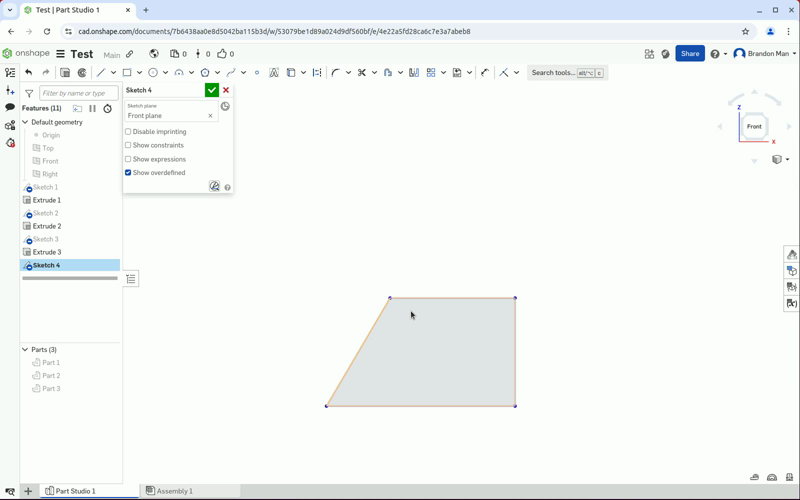
scroll(6)
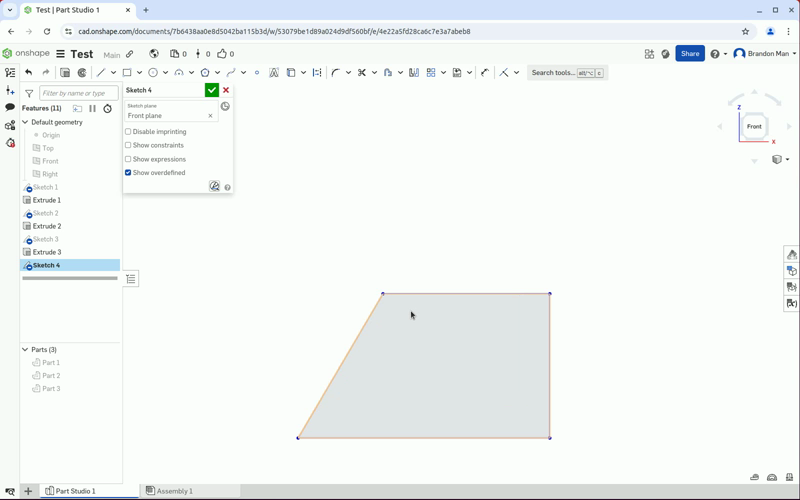
scroll(6)
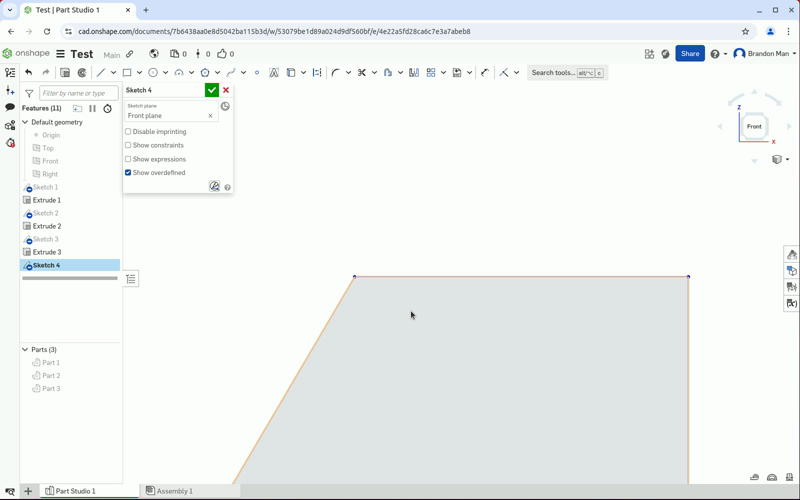
click(411, 310)
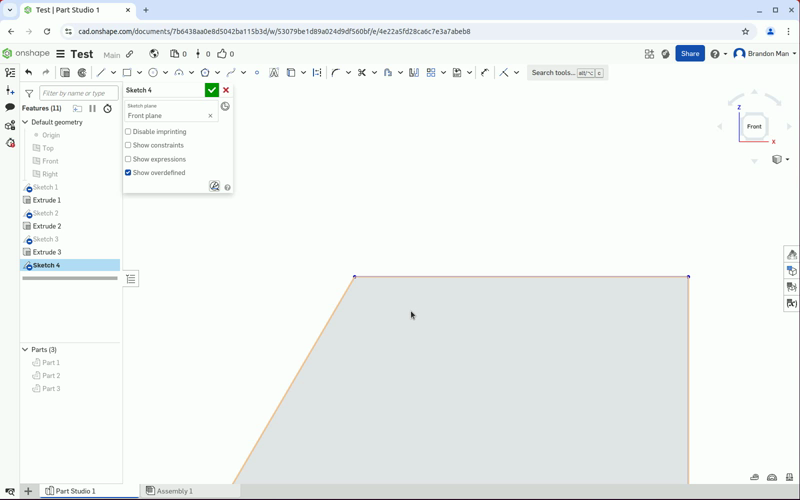
scroll(-6)
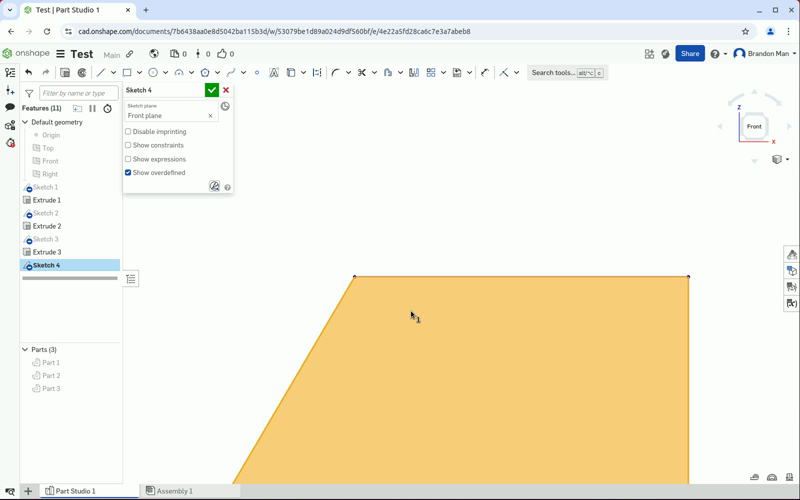
scroll(-6)
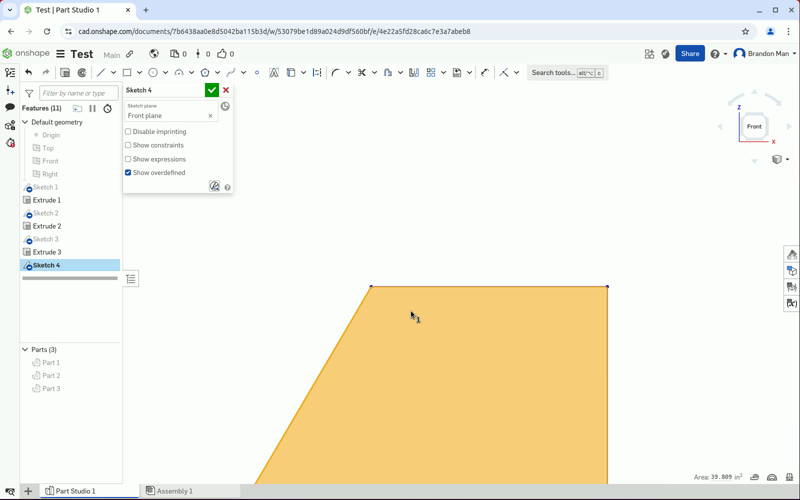
scroll(-6)
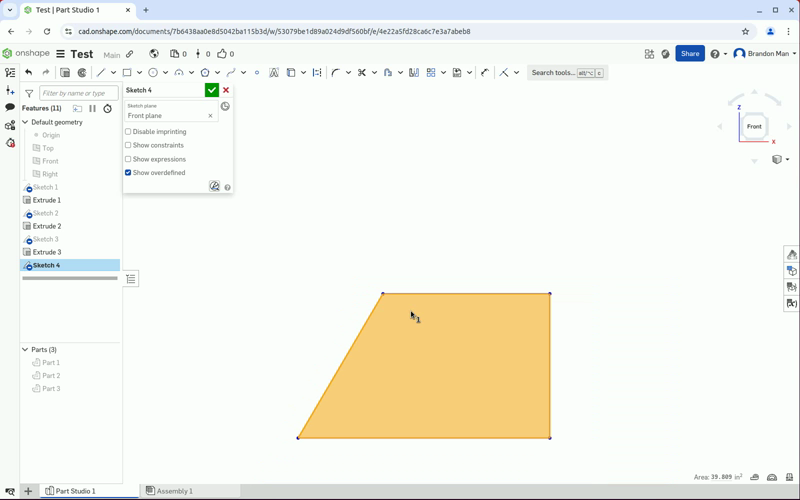
scroll(-6)
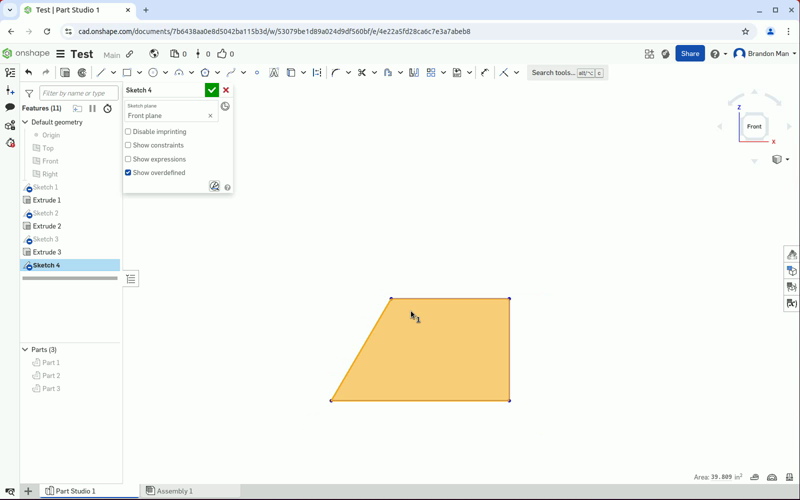
scroll(-6)
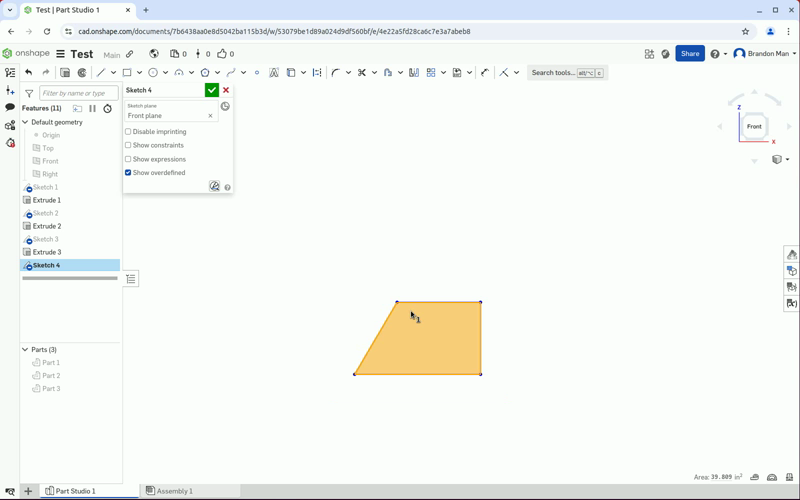
scroll(-6)
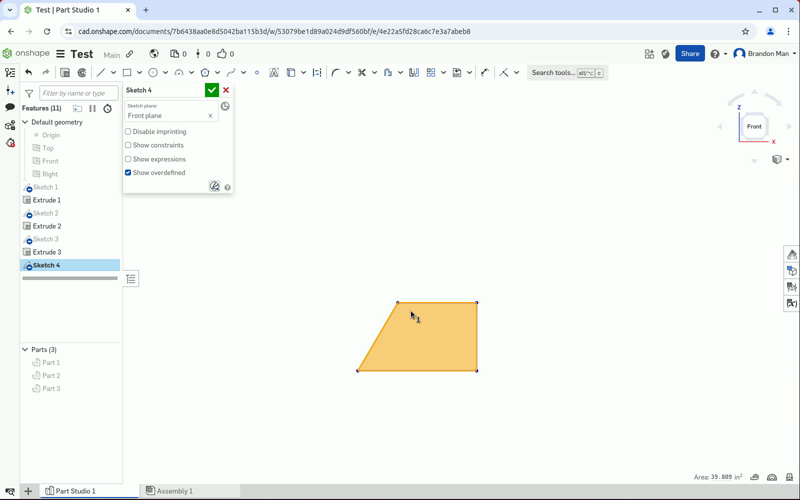
scroll(-6)
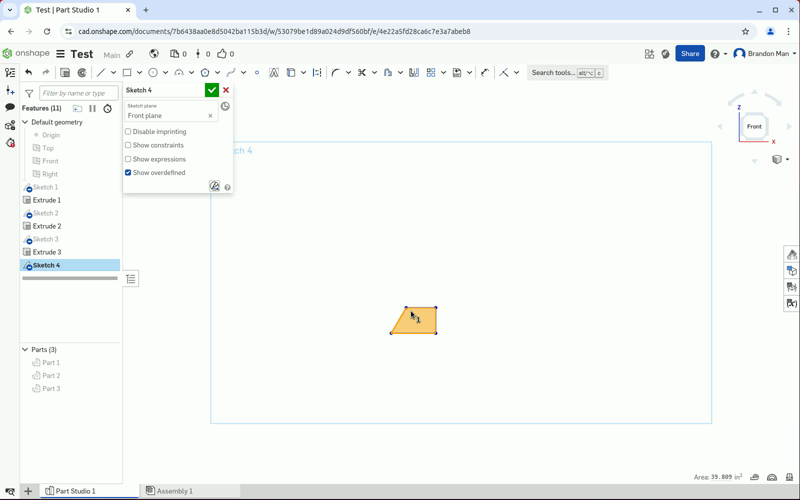
mouse_move(73, 352)
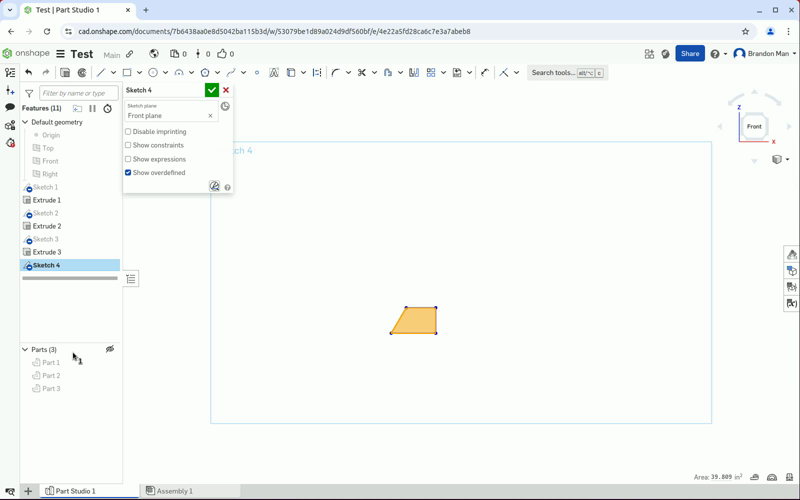
key(shift+y)
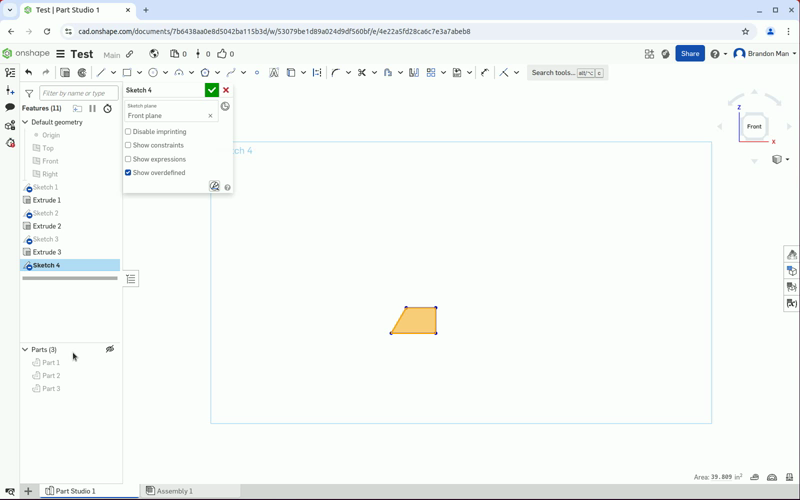
key(shift+e)
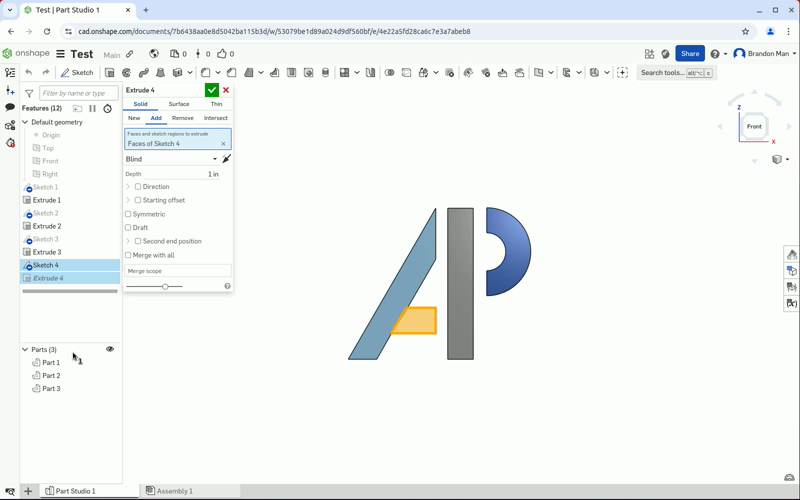
mouse_move(143, 106)
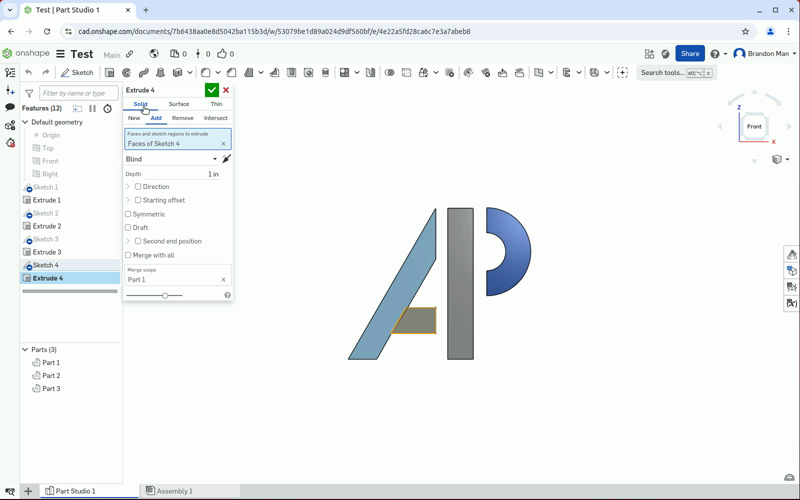
click(143, 106)
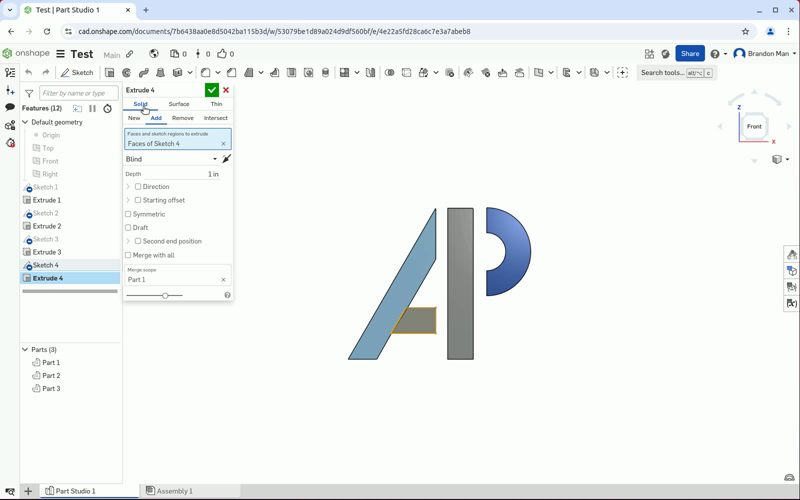
mouse_move(137, 120)
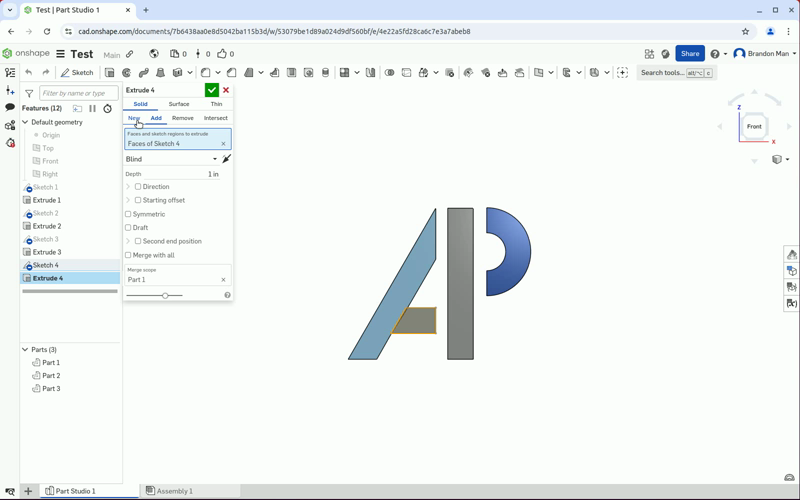
click(137, 120)
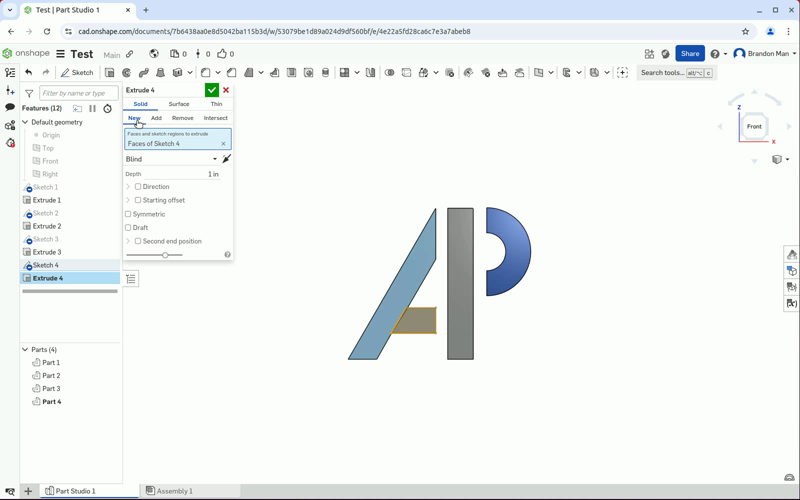
key(tab, 4)
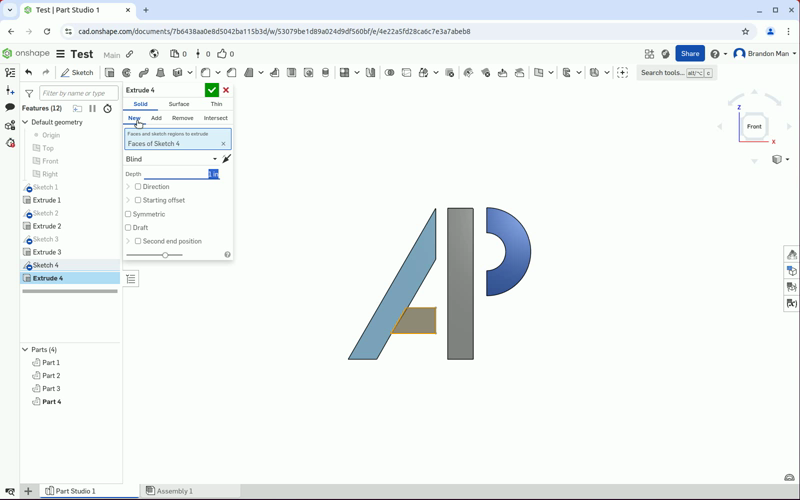
text(2.648)
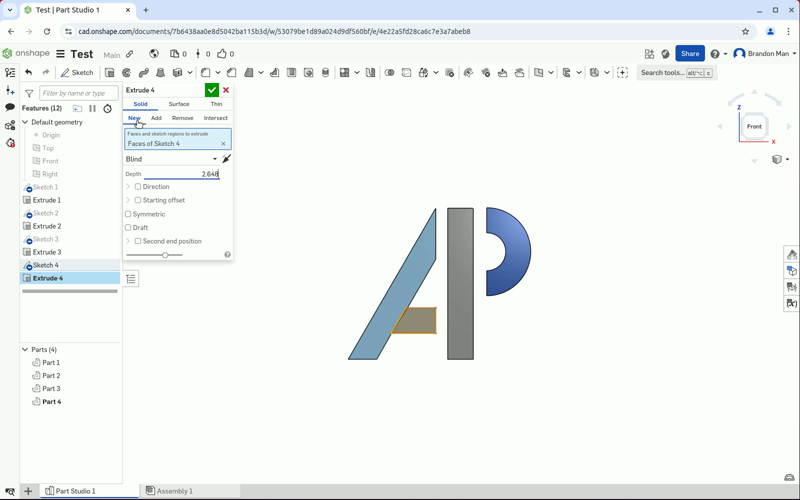
key(enter)
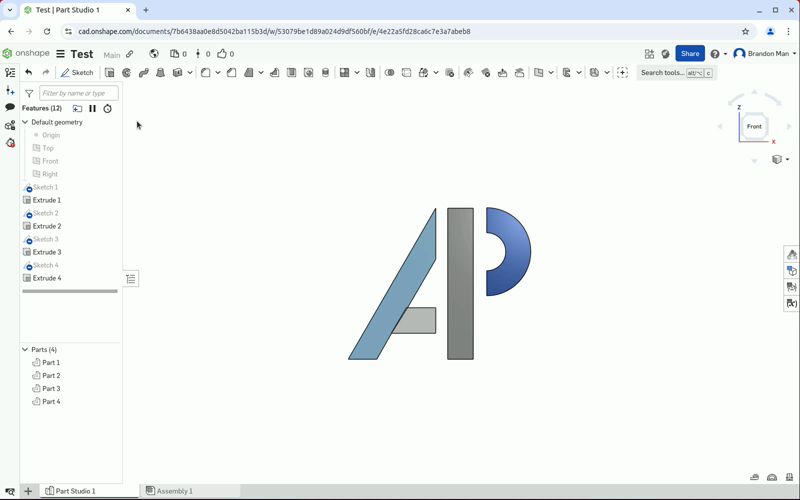
key(shift+h)
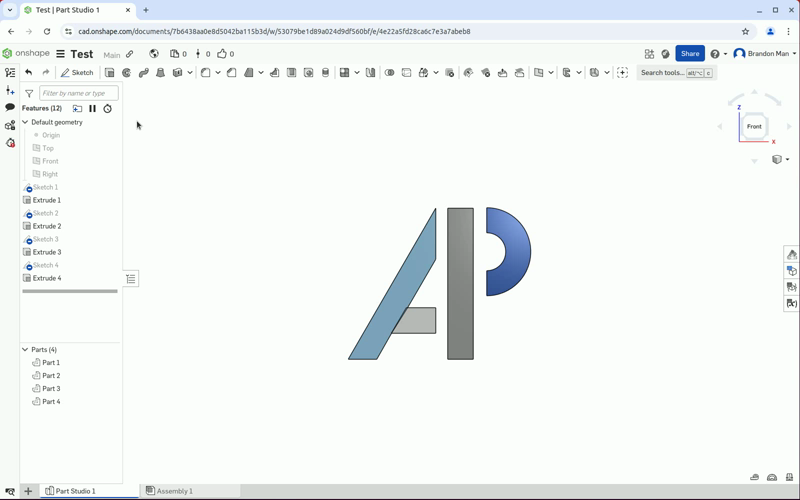
key(shift+h)
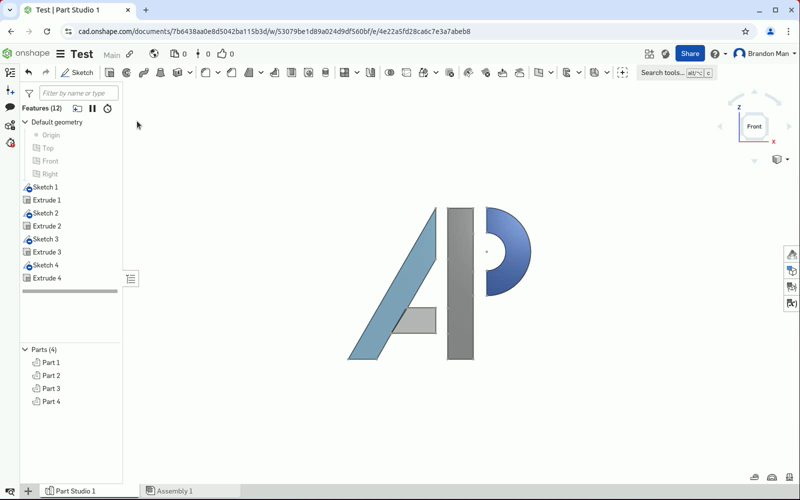
key(shift+7)
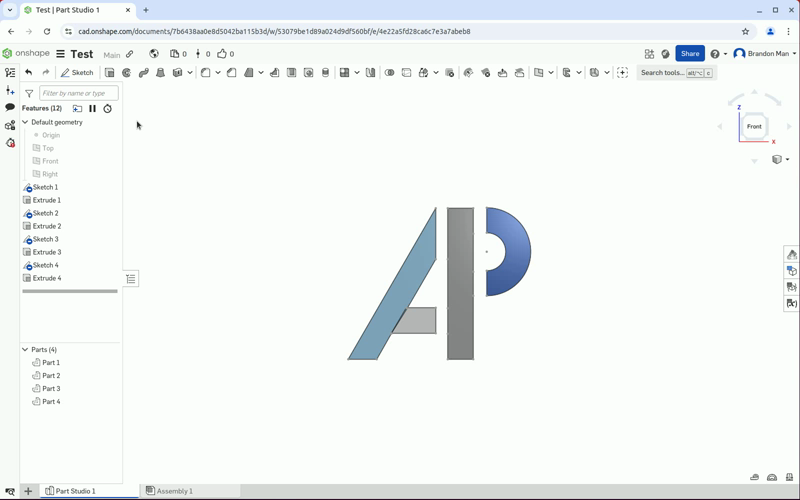
key(left, 2)
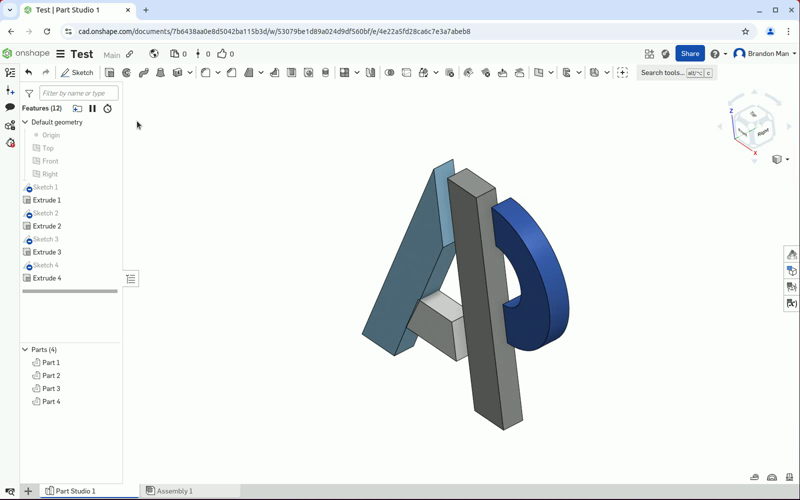
key(down, 2)
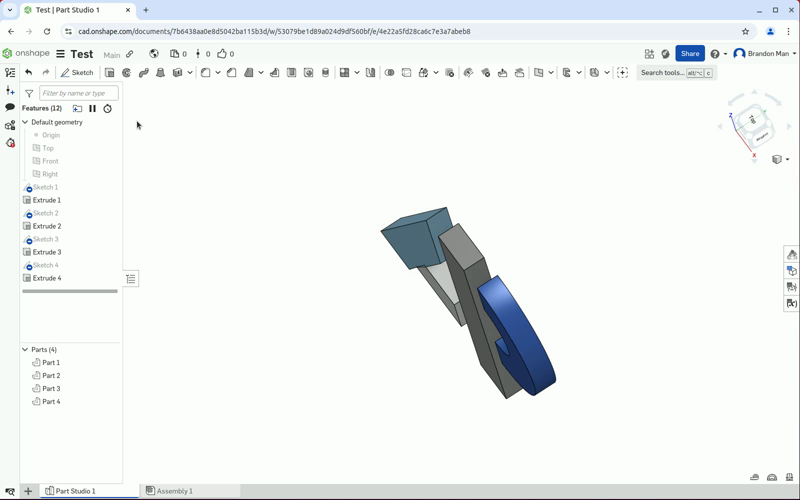
key(up, 2)
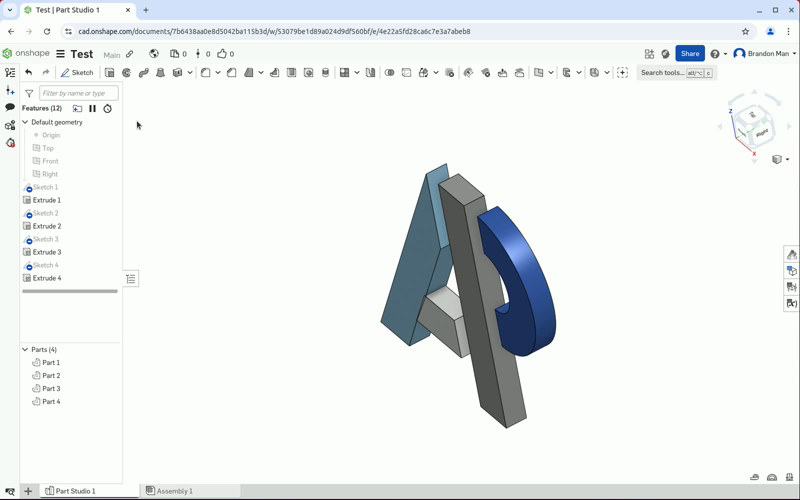
key(right, 2)
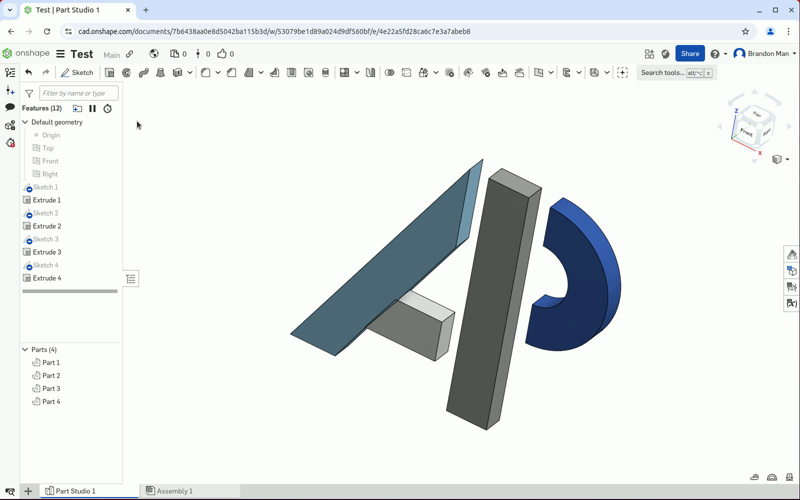
mouse_move(73, 189)
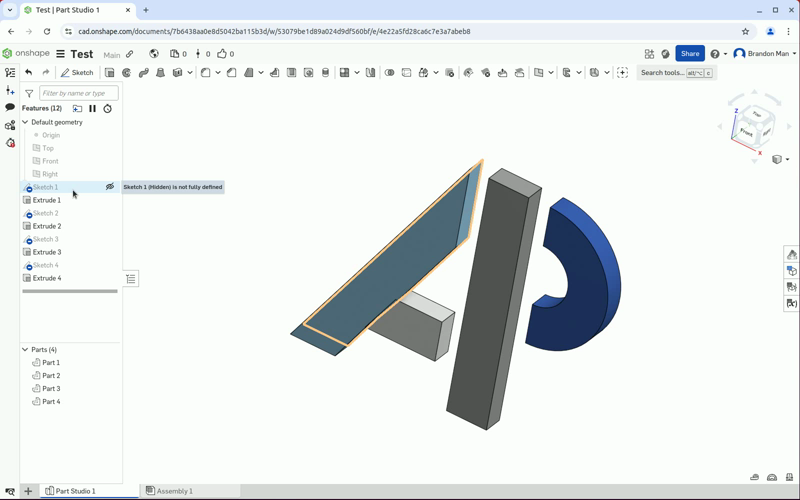
click(73, 189)